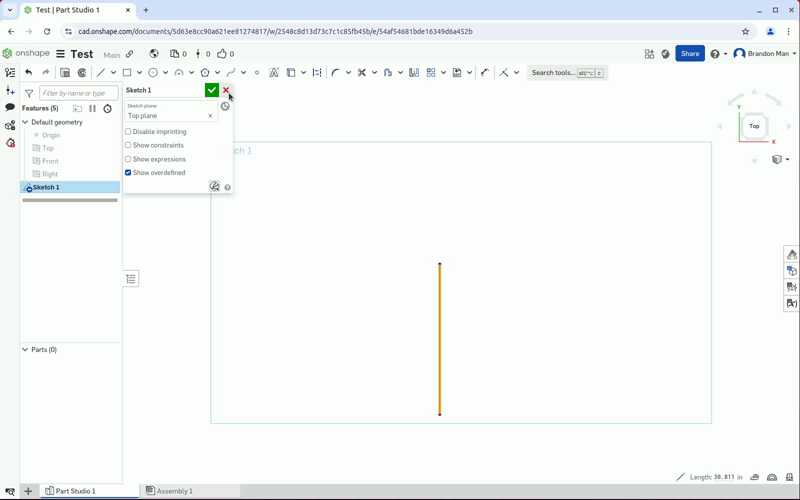
key(shift+h)
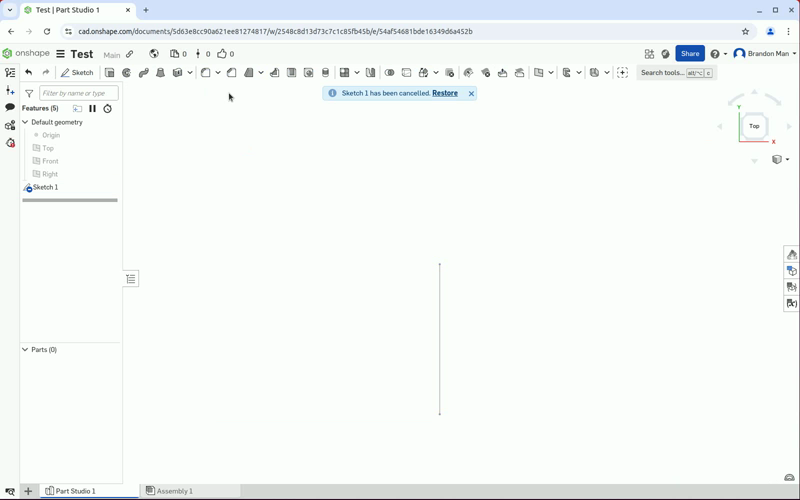
key(shift+s)
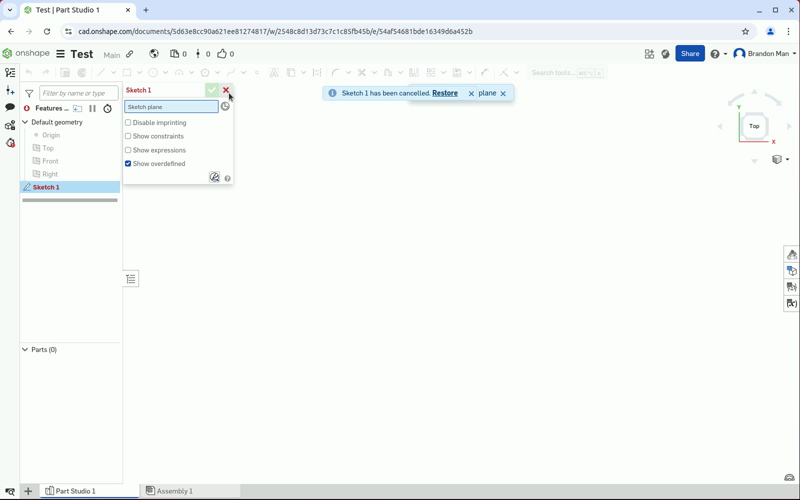
mouse_move(73, 150)
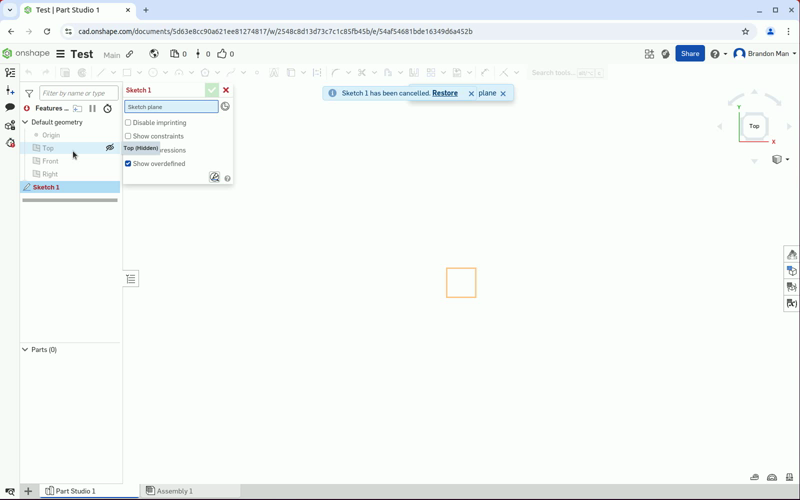
click(73, 150)
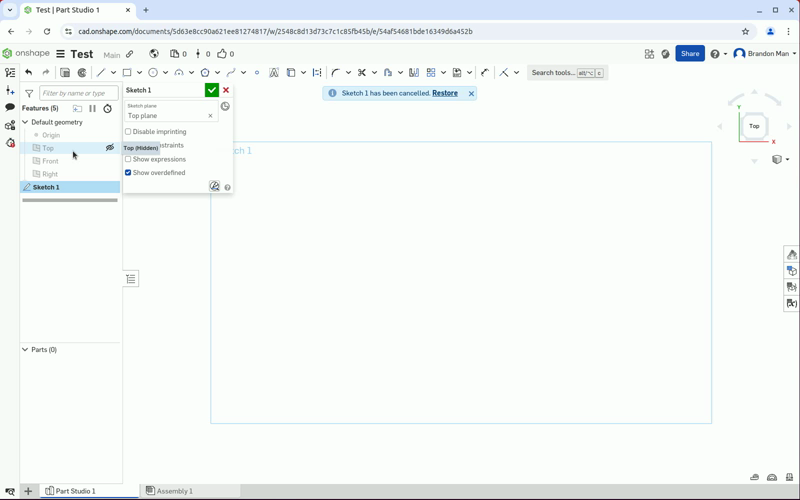
mouse_move(73, 352)
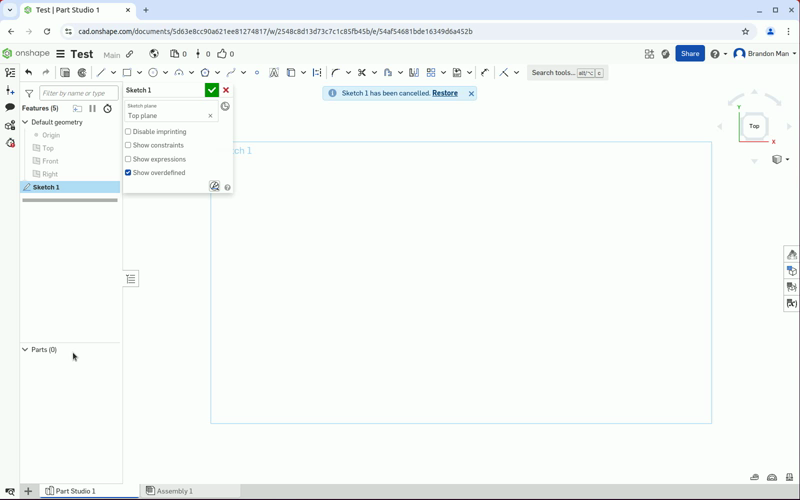
key(y)
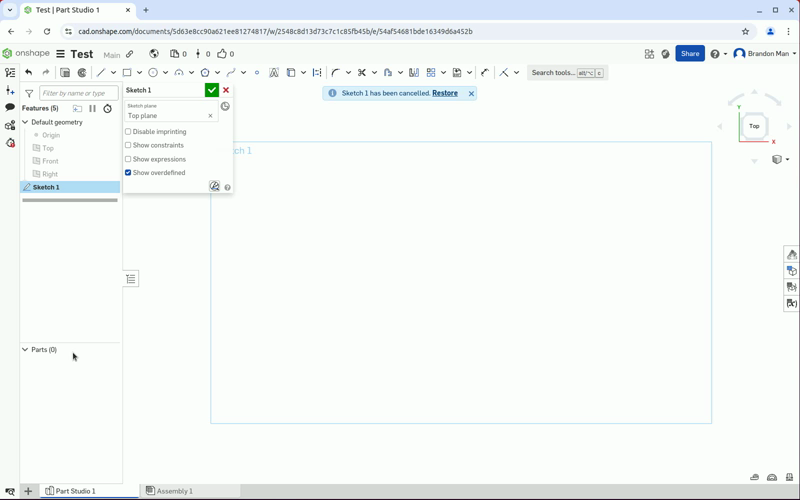
key(l)
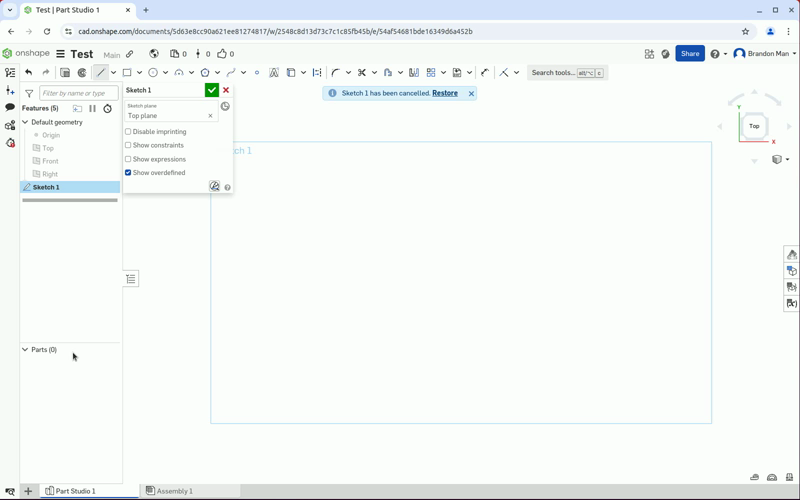
key_down(shift)
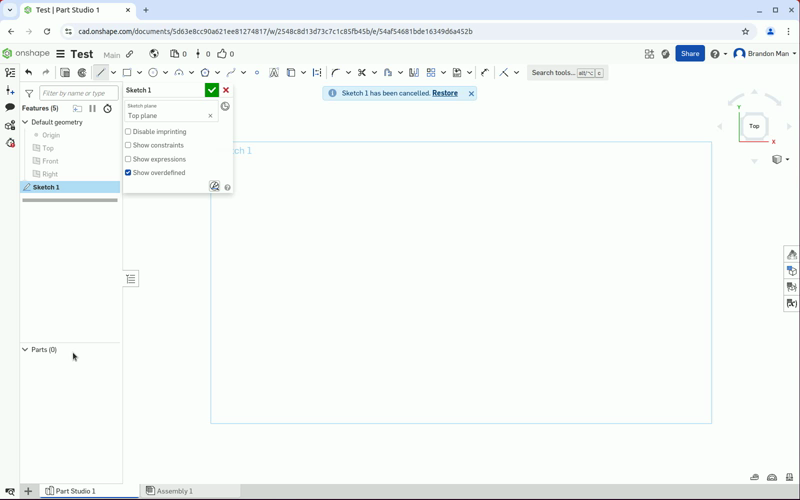
mouse_move(460, 282)
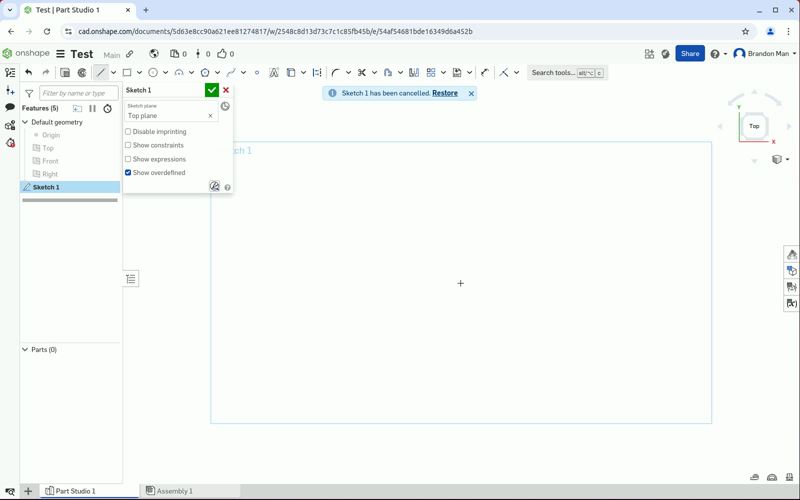
click(460, 282)
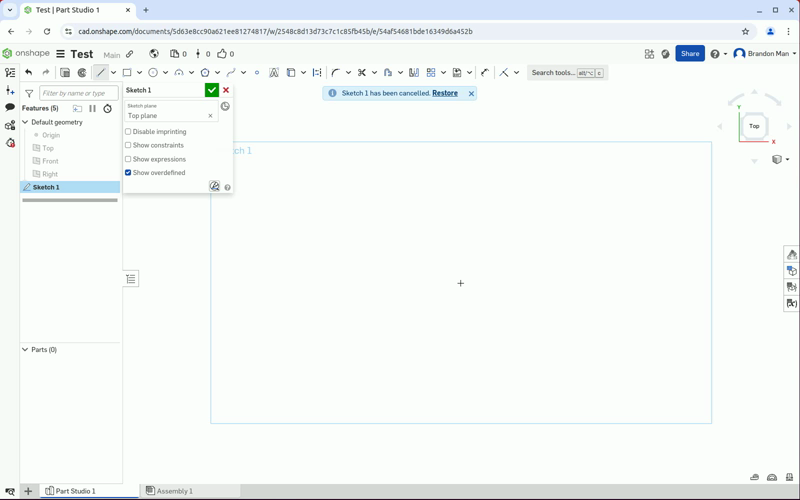
key_up(shift)
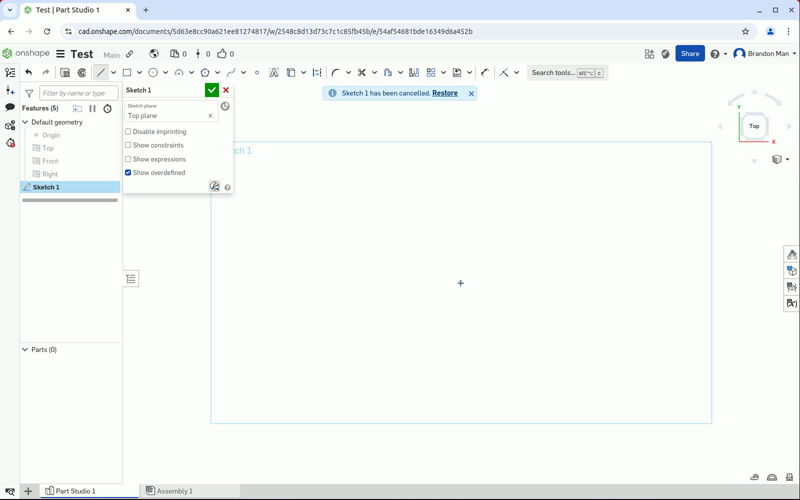
key_down(shift)
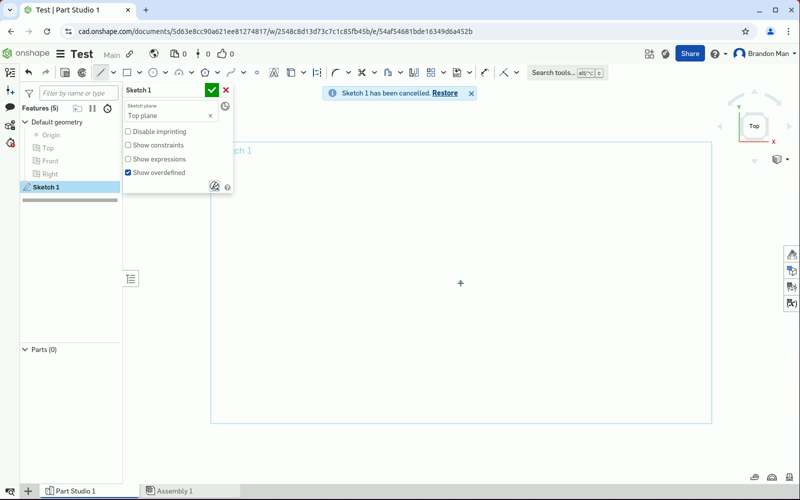
mouse_move(528, 282)
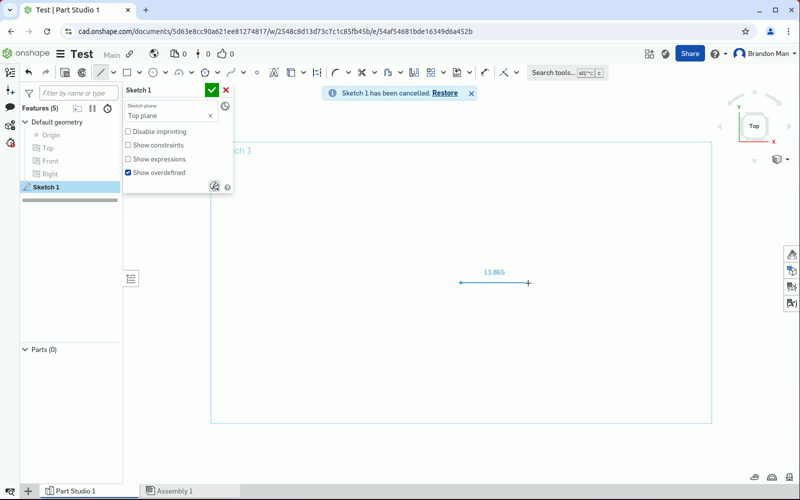
click(528, 282)
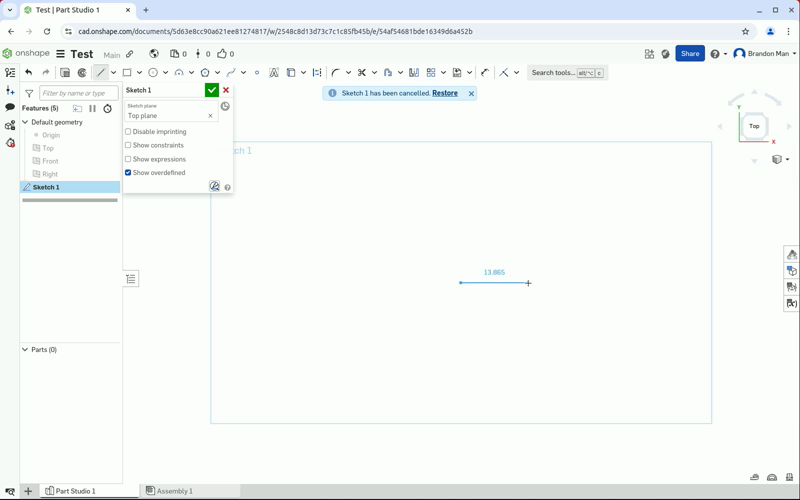
key_up(shift)
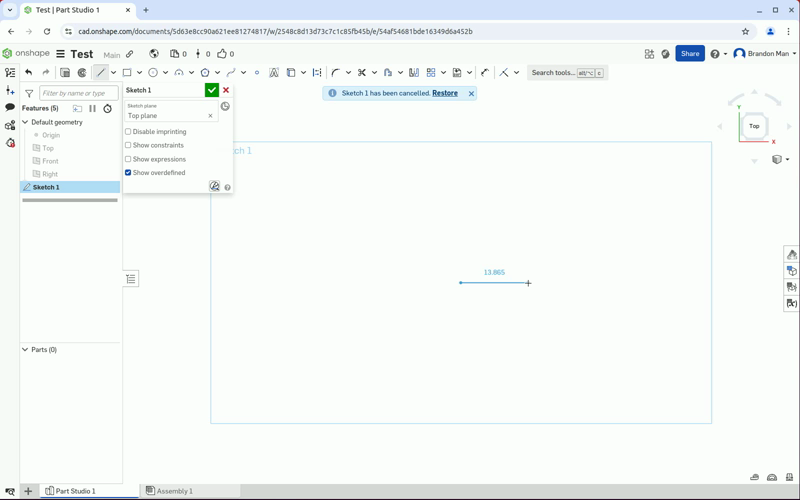
key_down(shift)
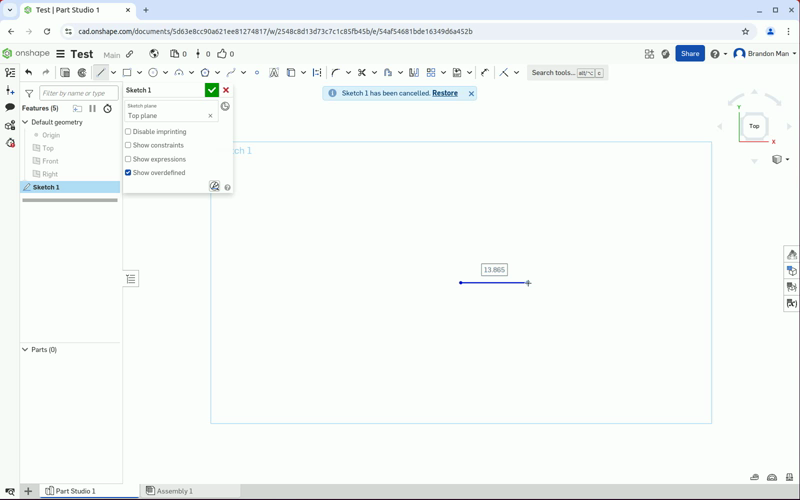
mouse_move(573, 237)
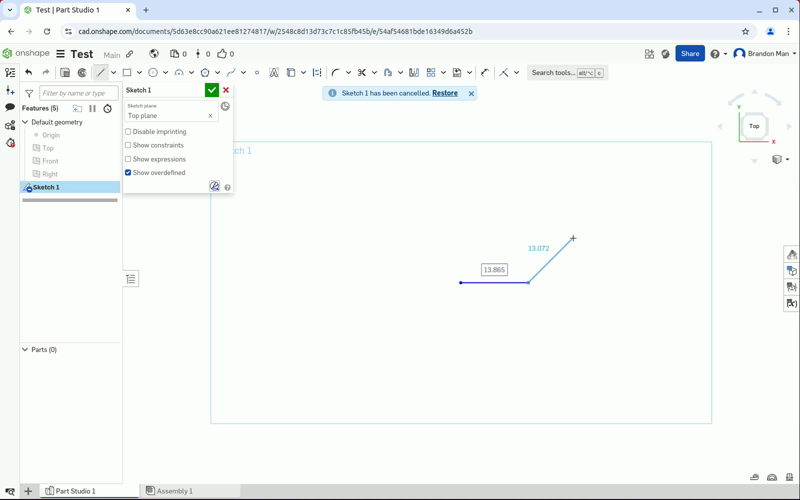
click(573, 237)
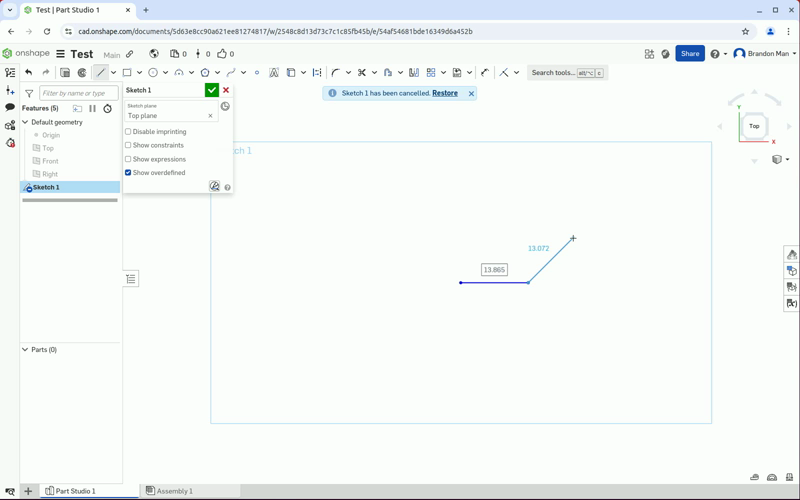
key_up(shift)
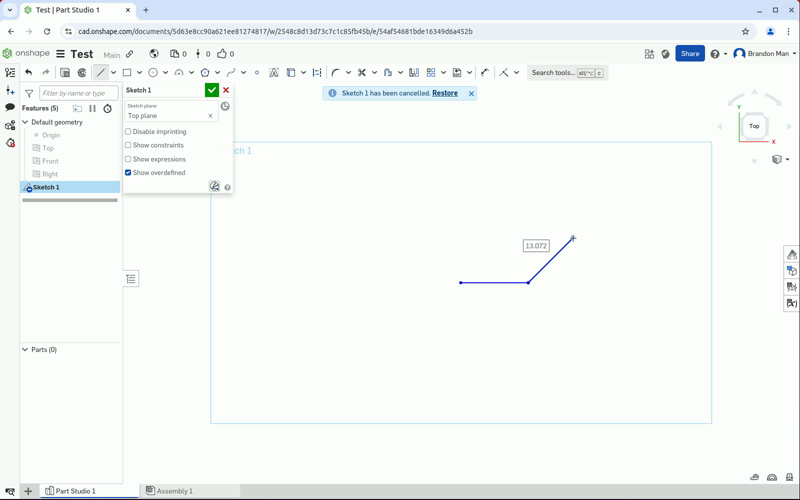
key_down(shift)
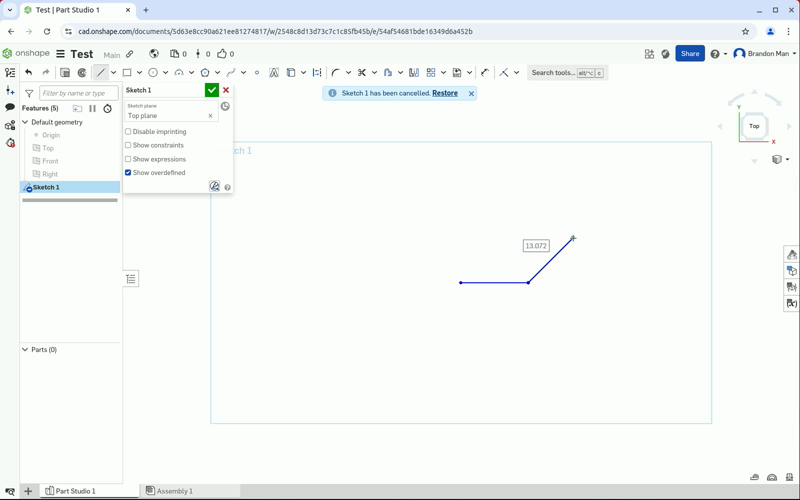
mouse_move(589, 237)
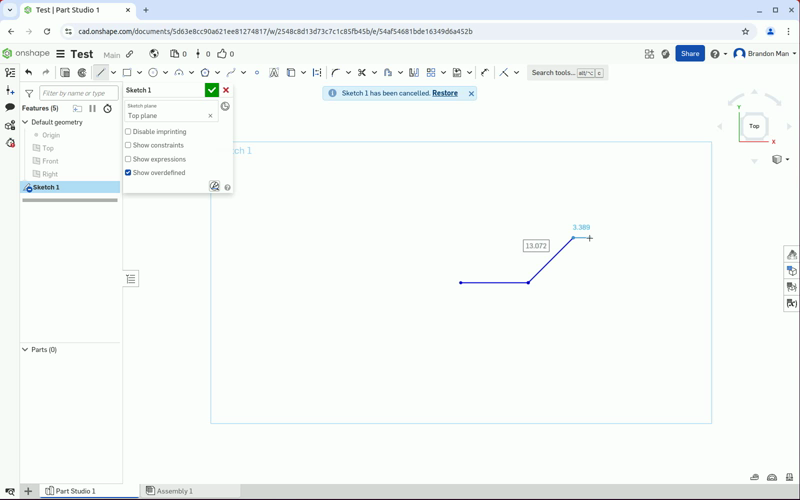
mouse_move(573, 192)
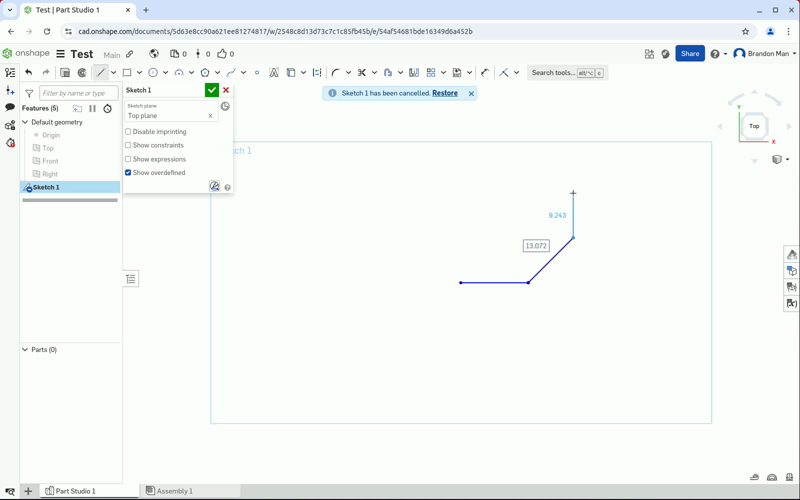
click(573, 192)
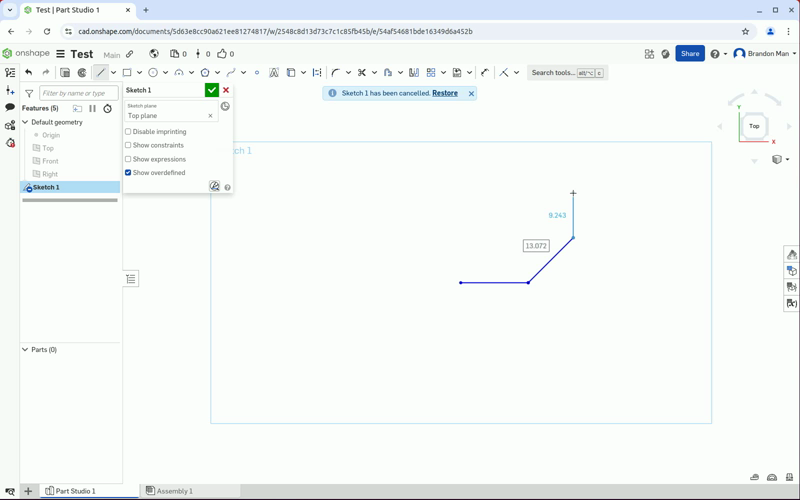
key_up(shift)
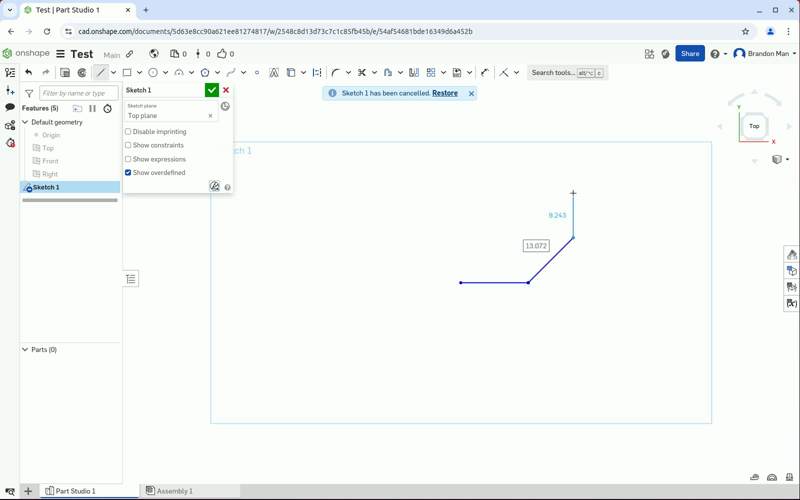
key_down(shift)
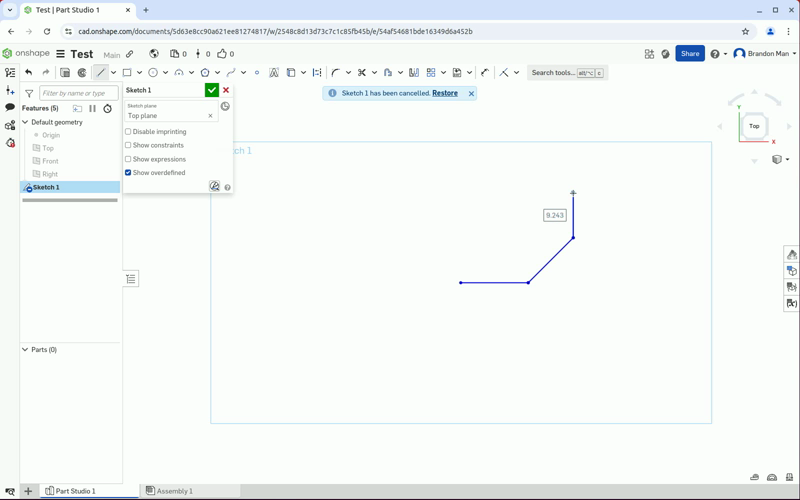
mouse_move(460, 192)
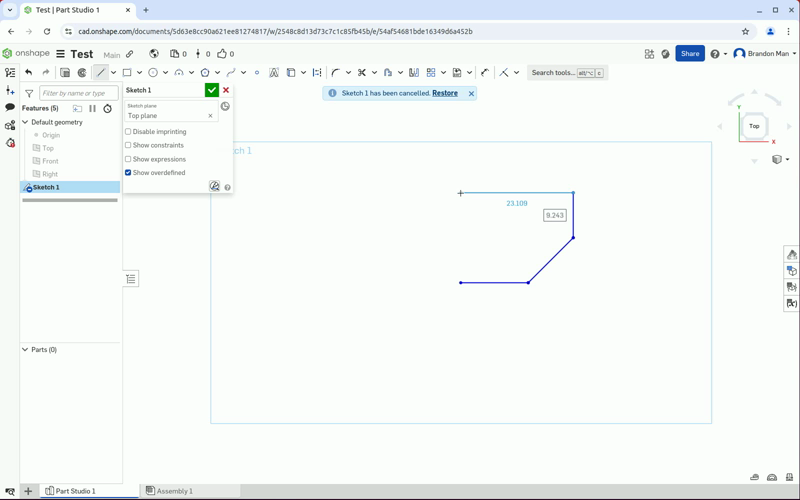
click(460, 192)
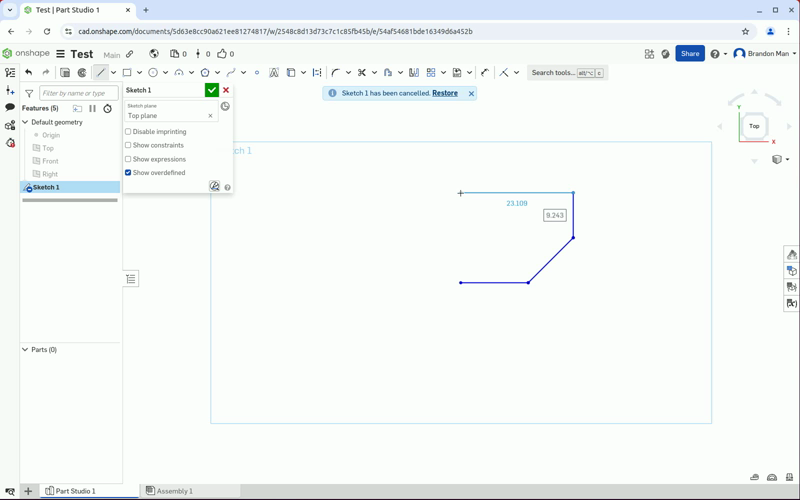
key_up(shift)
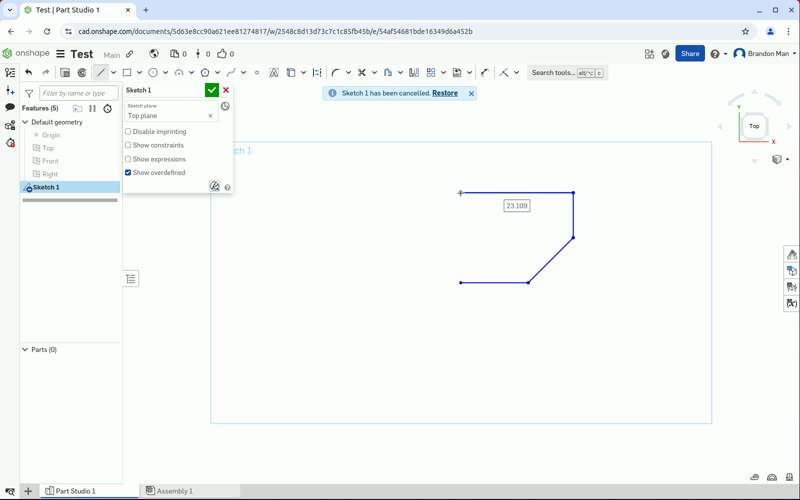
key_down(shift)
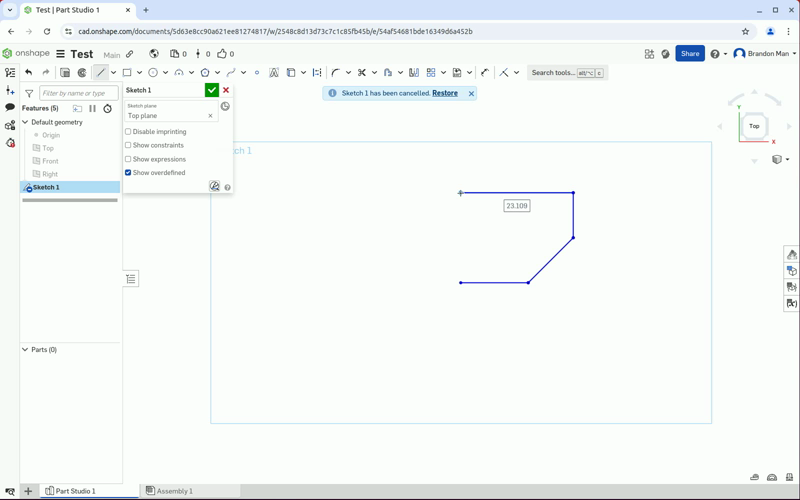
mouse_move(460, 282)
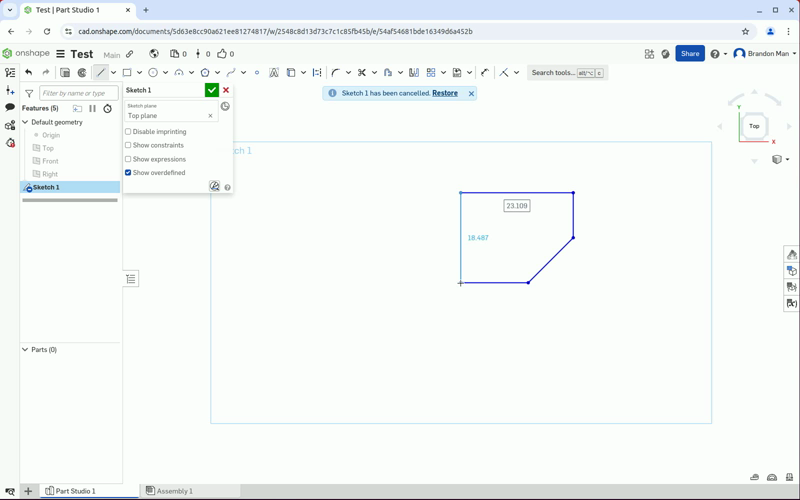
key_up(shift)
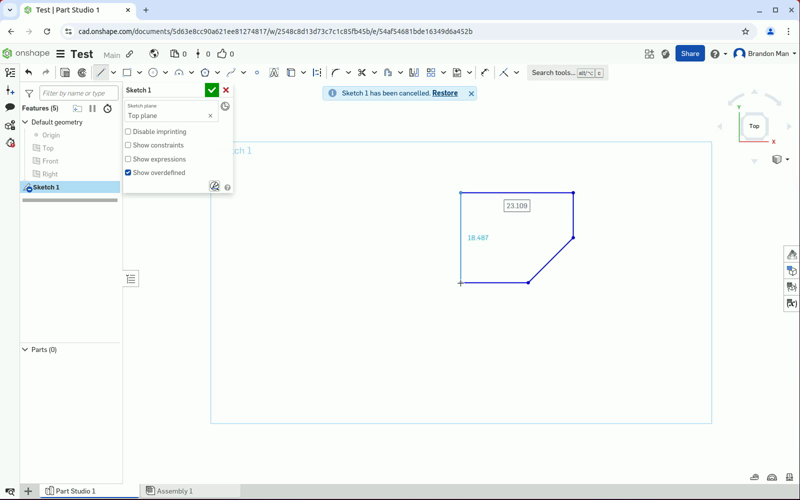
click(460, 282)
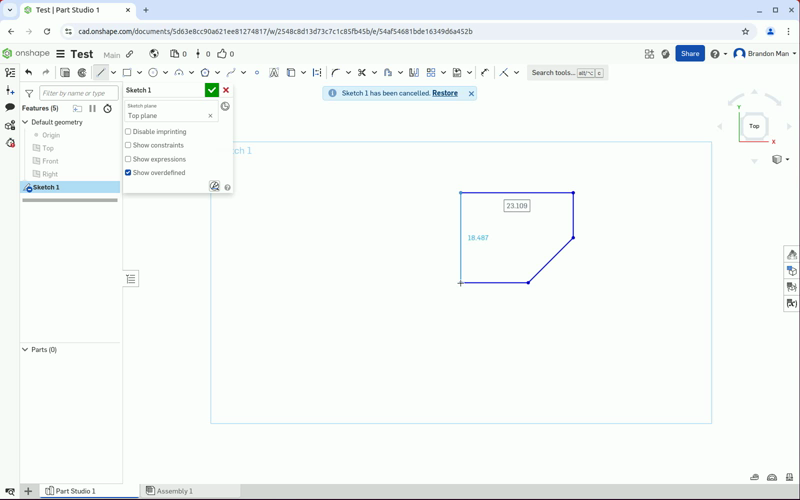
key(esc)
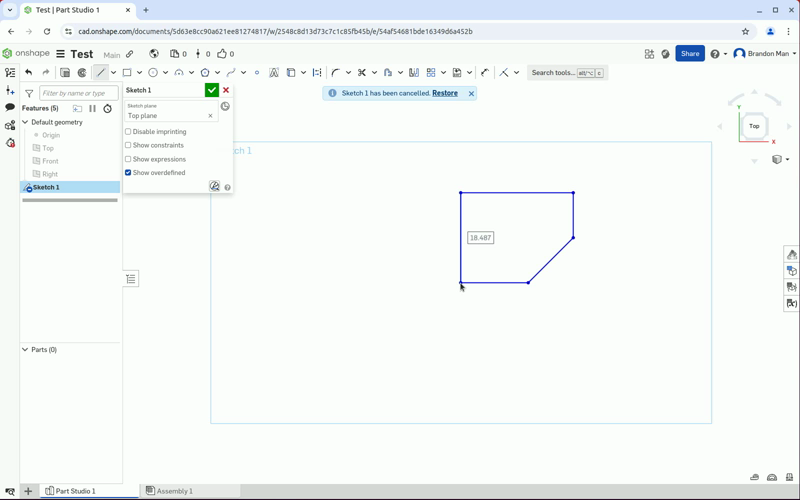
mouse_move(494, 267)
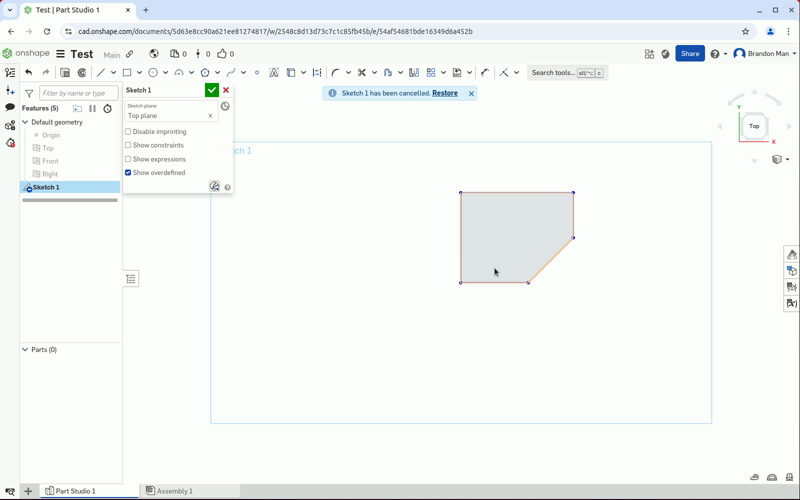
click(494, 267)
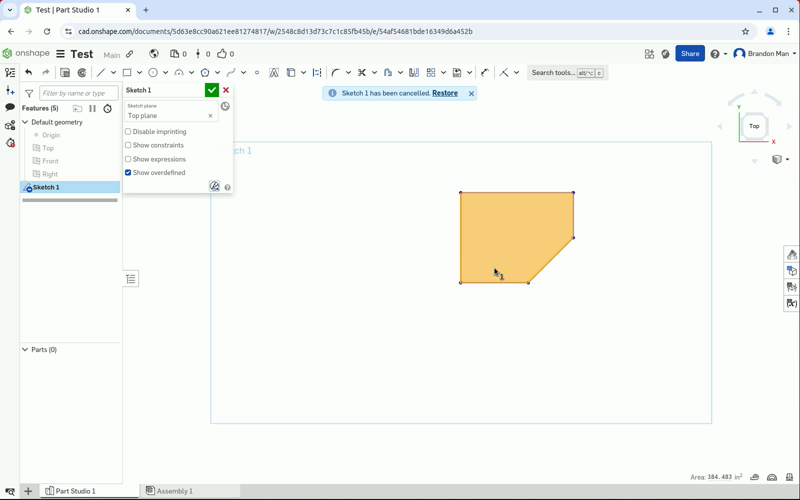
mouse_move(73, 352)
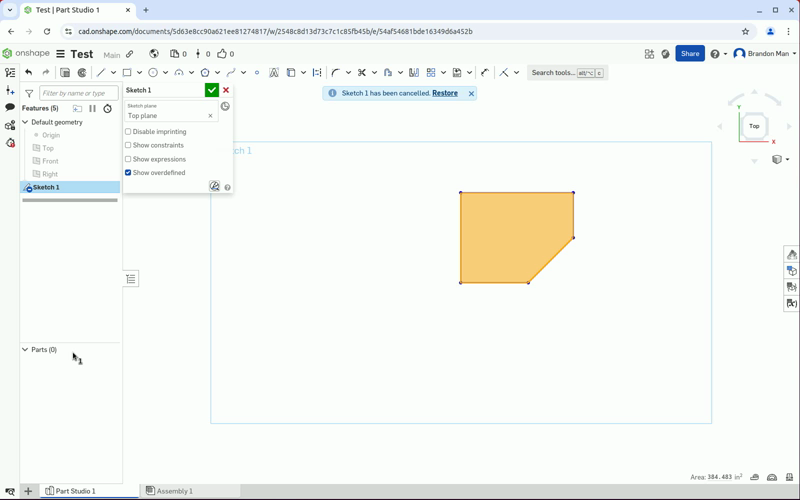
key(shift+y)
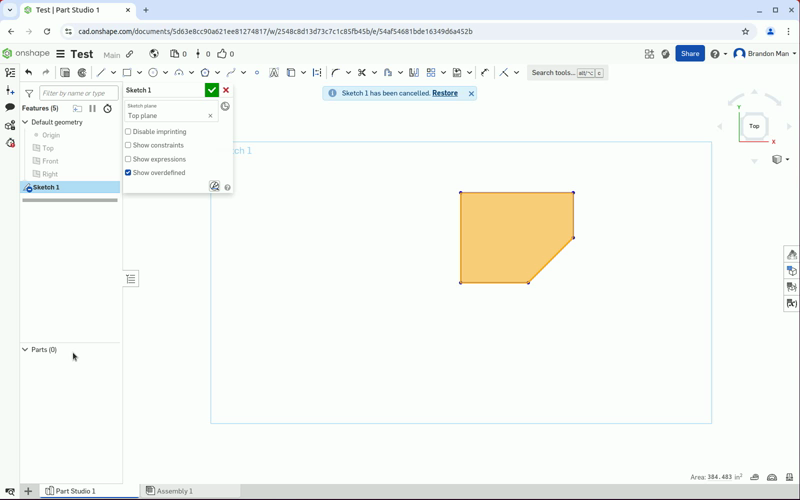
key(shift+e)
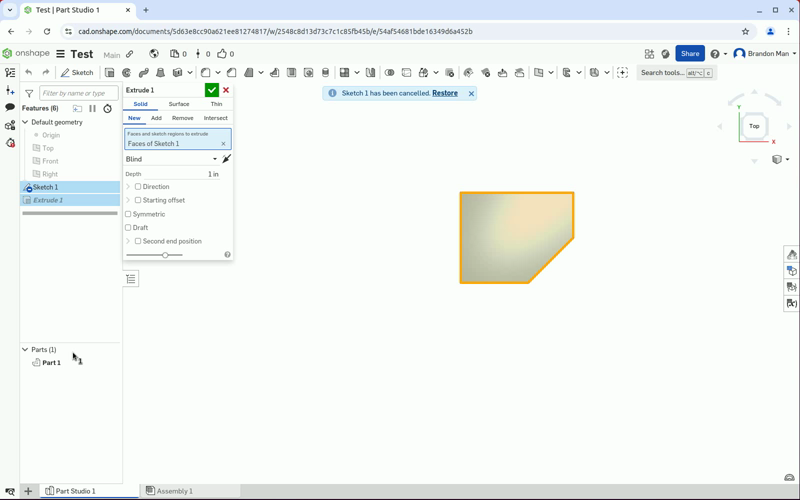
mouse_move(143, 106)
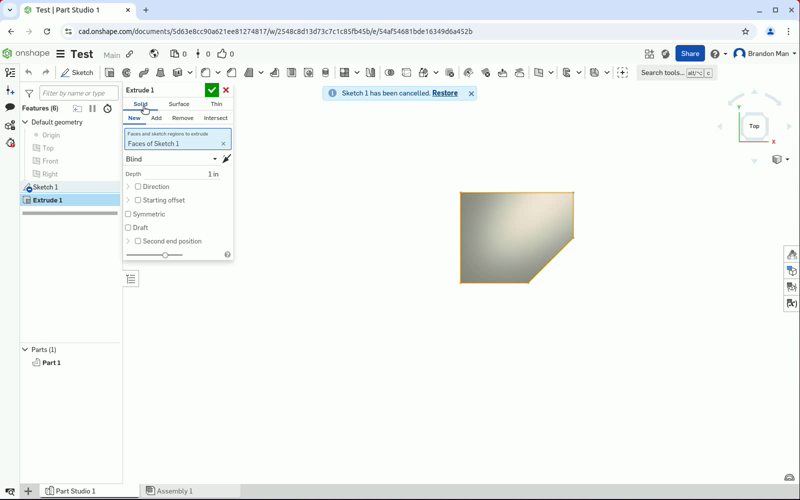
click(143, 106)
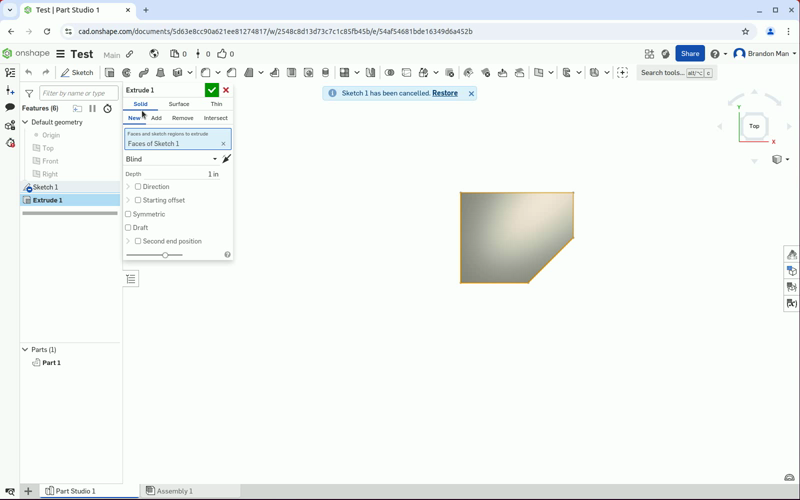
mouse_move(137, 120)
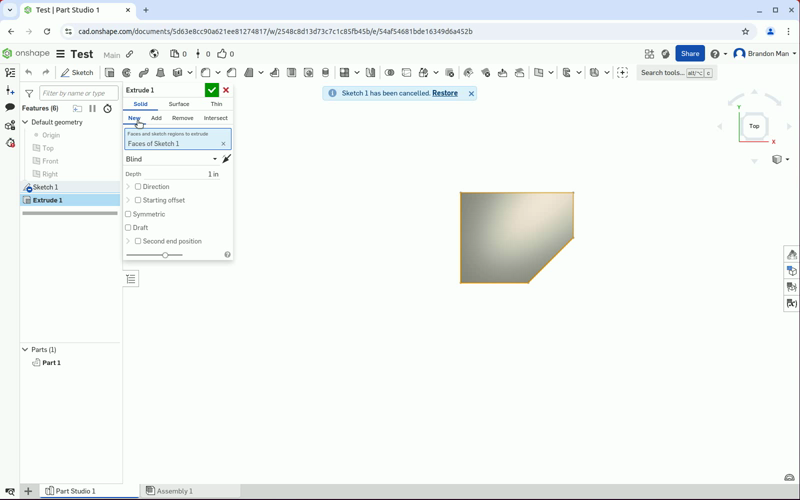
click(137, 120)
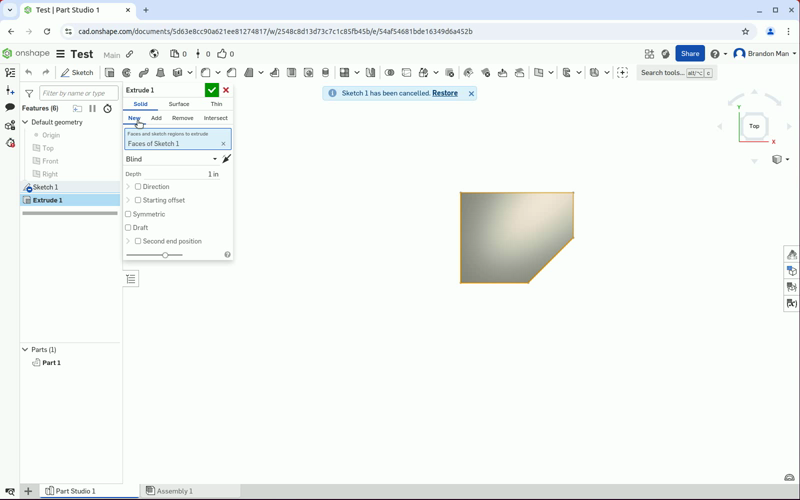
key(tab, 4)
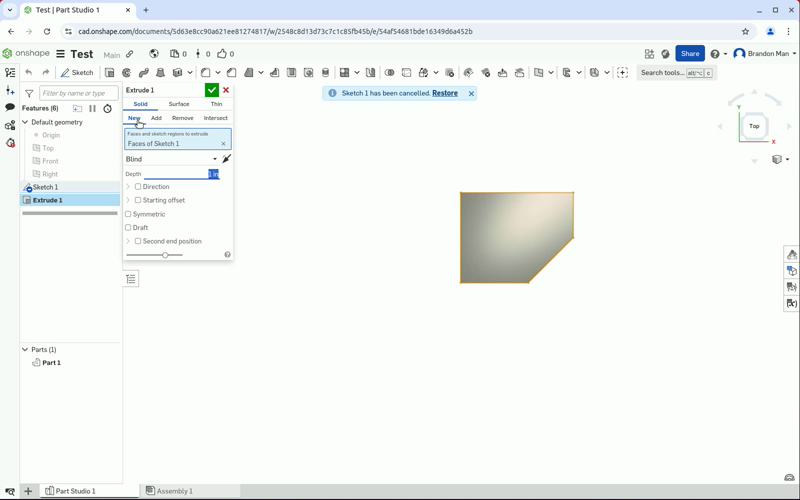
text(-4.574)
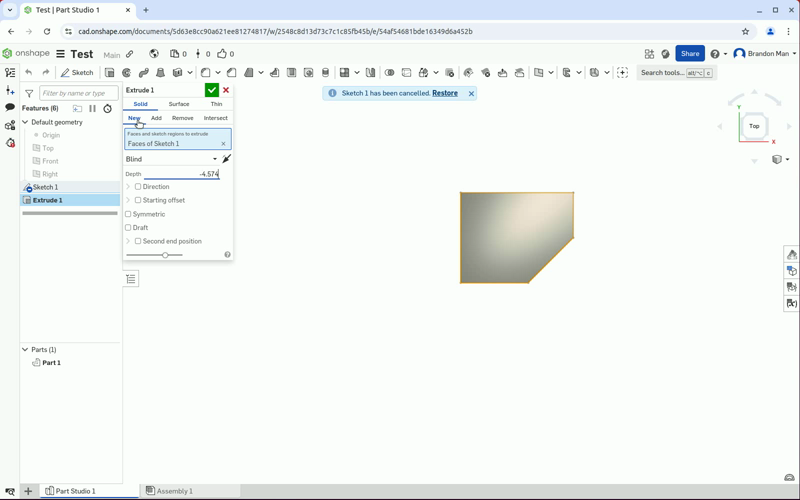
key(enter)
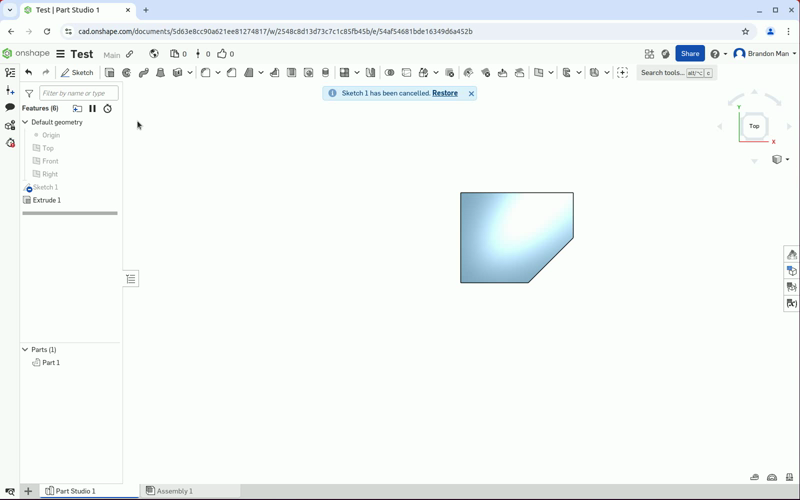
key(shift+h)
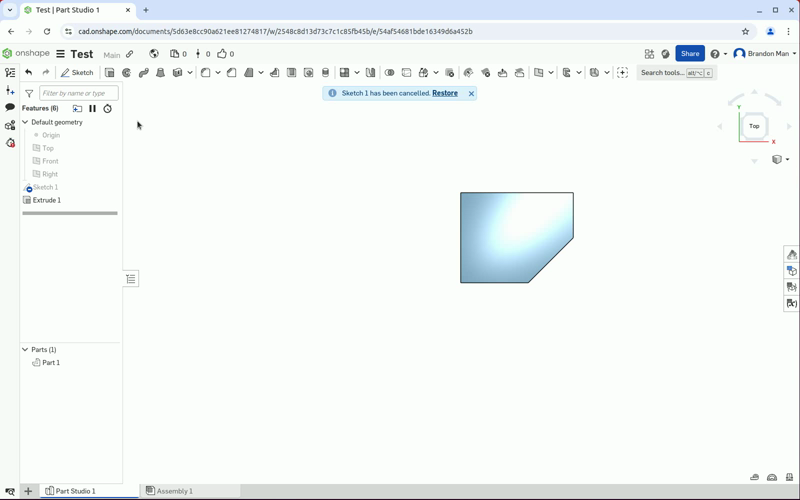
key(shift+h)
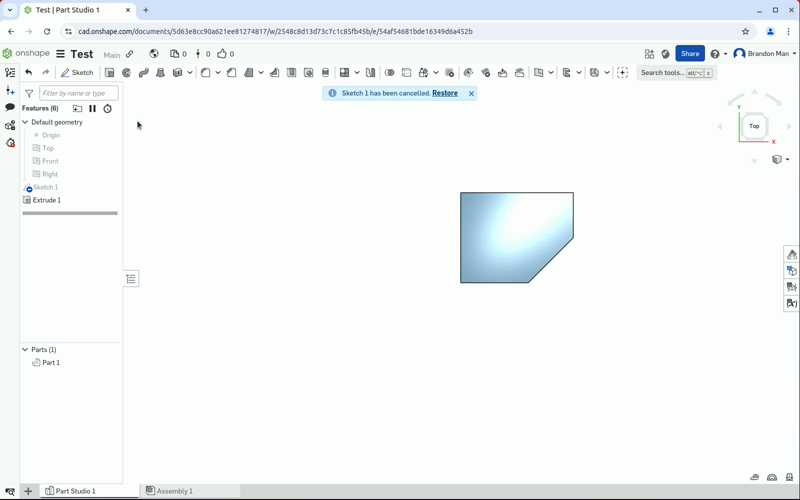
mouse_move(73, 189)
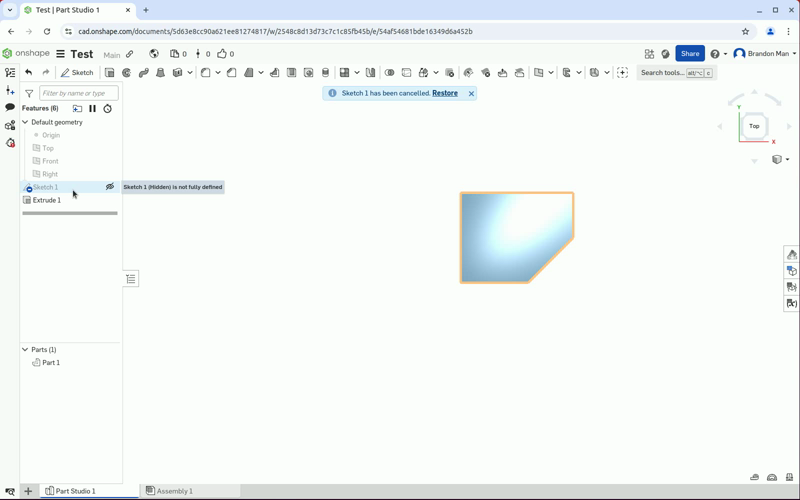
click(73, 189)
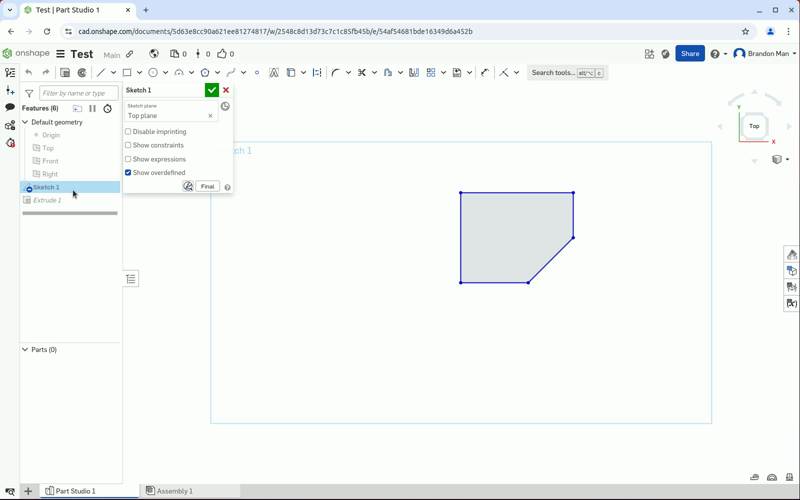
mouse_move(229, 92)
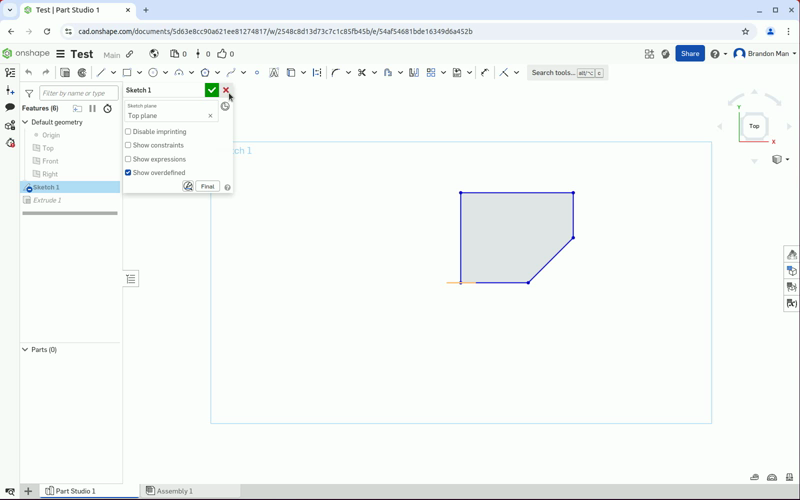
click(229, 92)
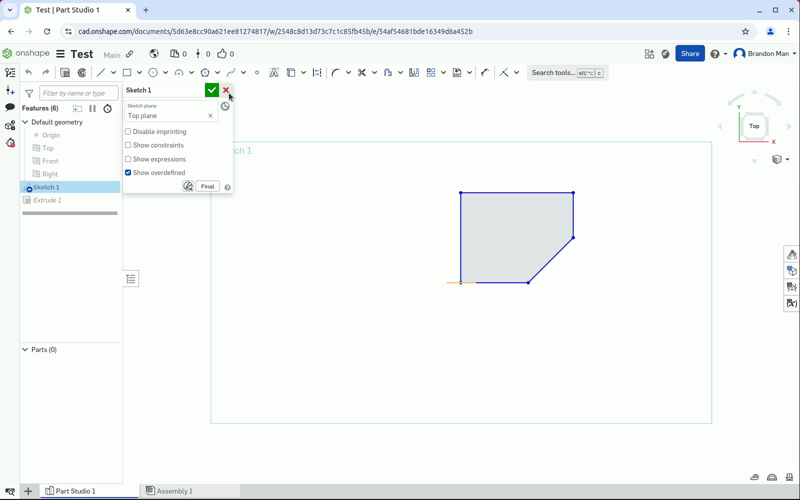
key(shift+s)
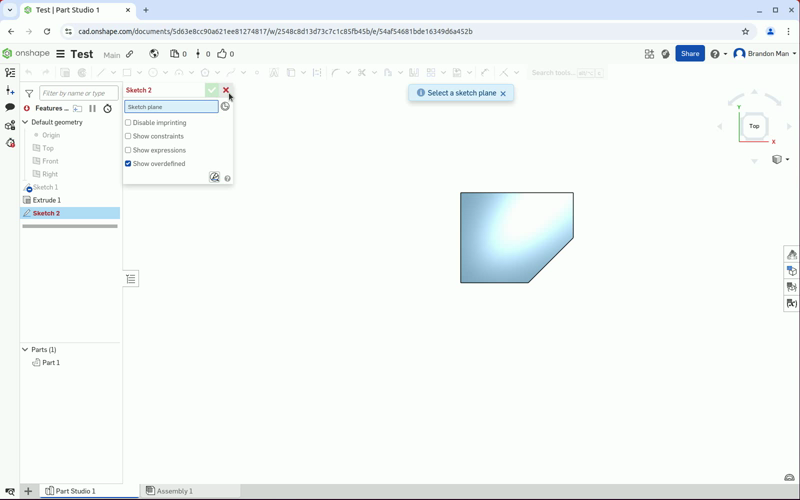
mouse_move(73, 150)
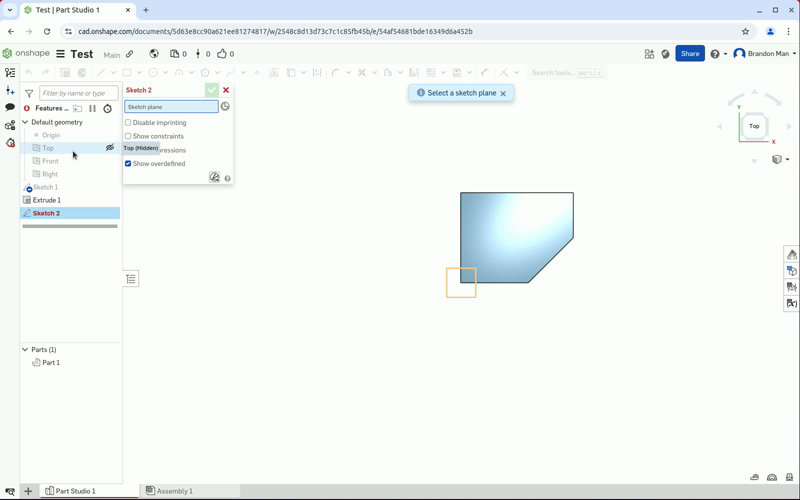
click(73, 150)
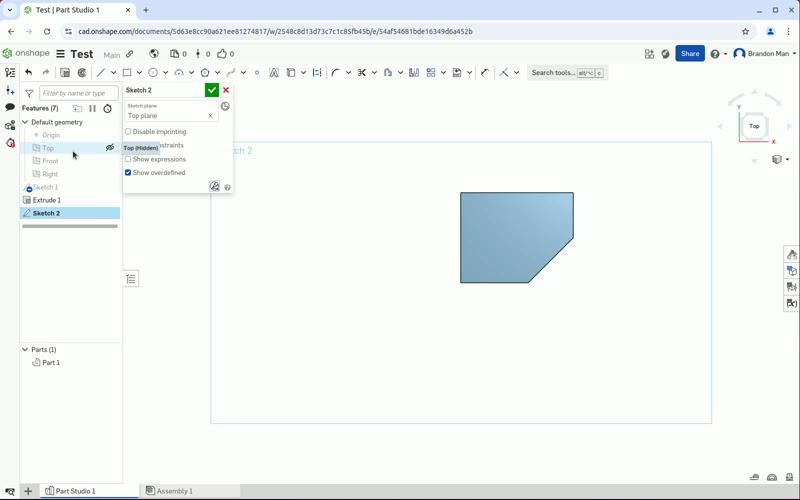
mouse_move(73, 352)
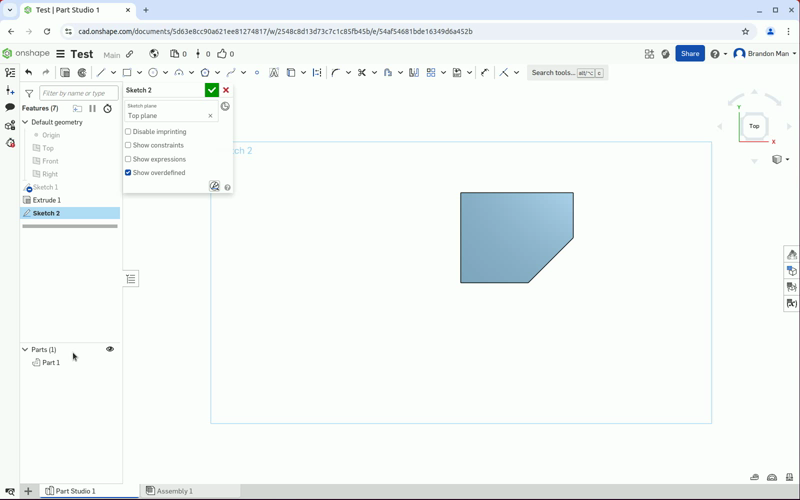
key(y)
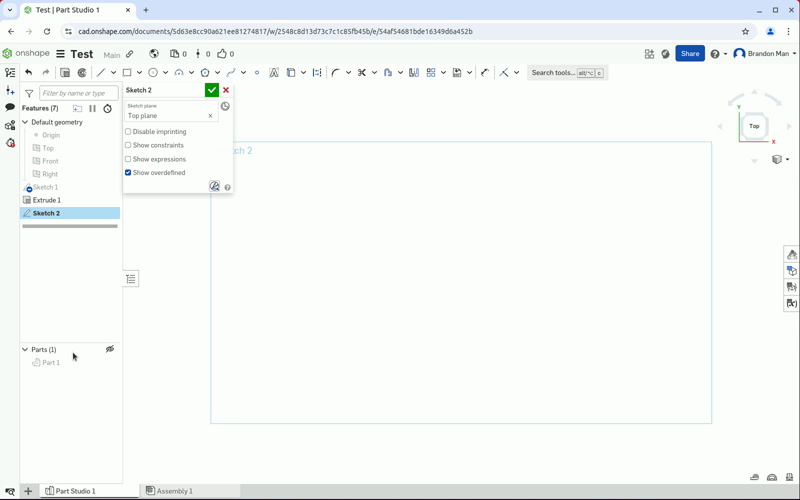
key(l)
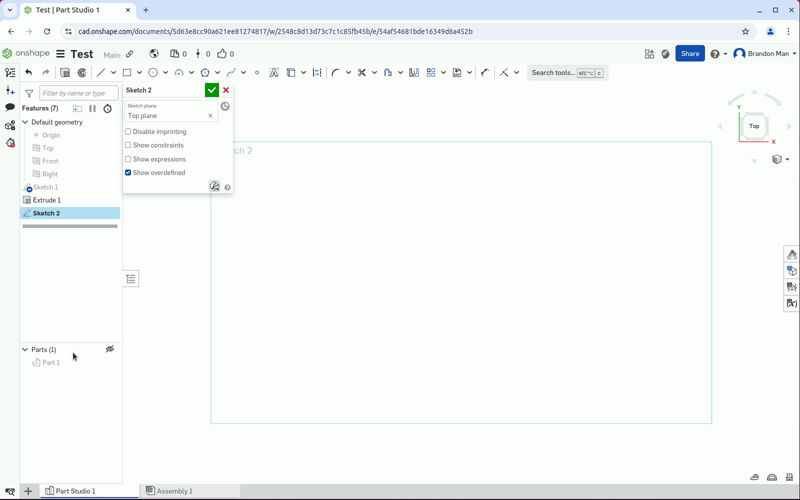
key_down(shift)
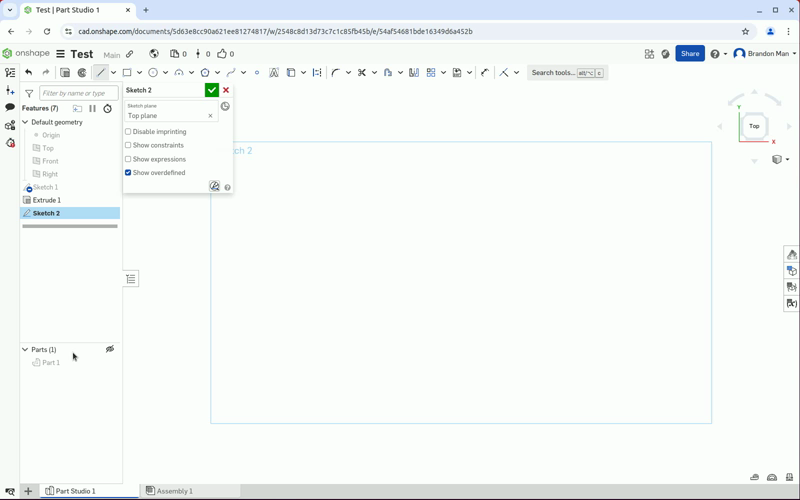
mouse_move(460, 282)
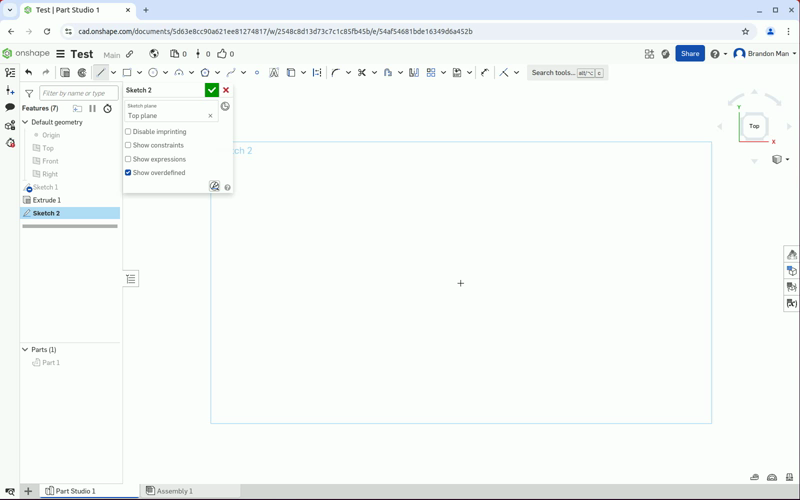
click(460, 282)
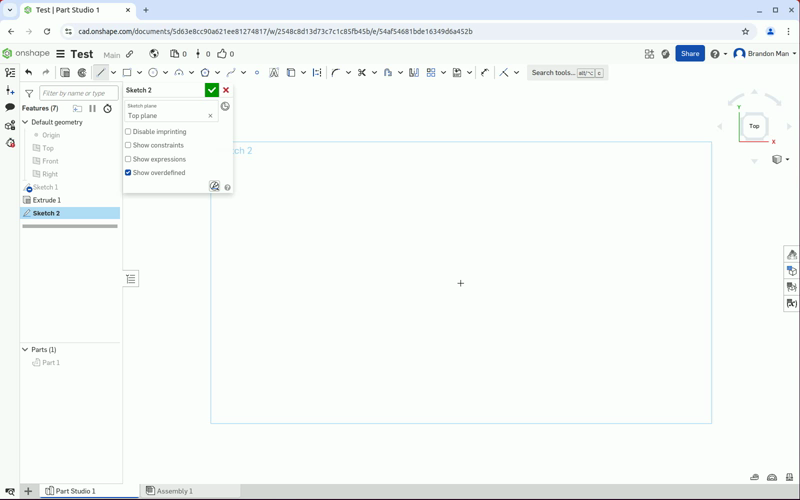
key_up(shift)
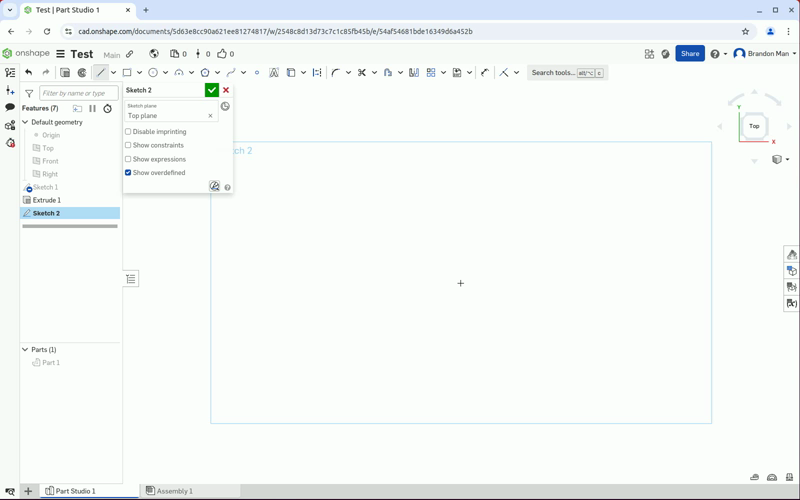
key_down(shift)
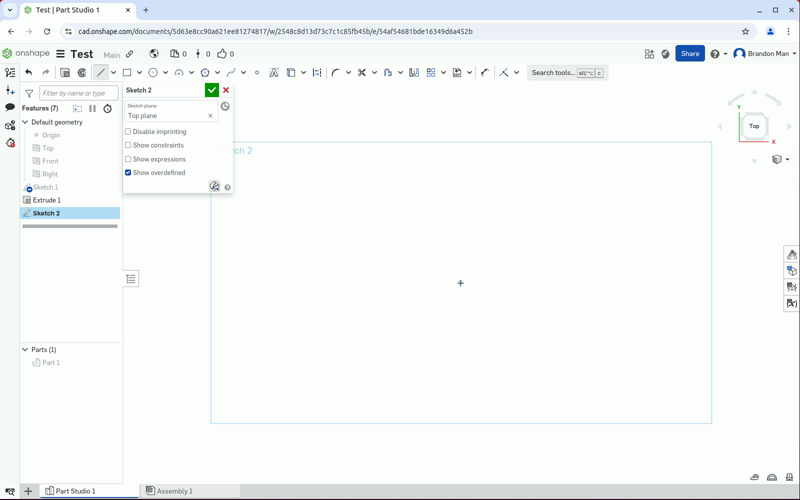
mouse_move(460, 192)
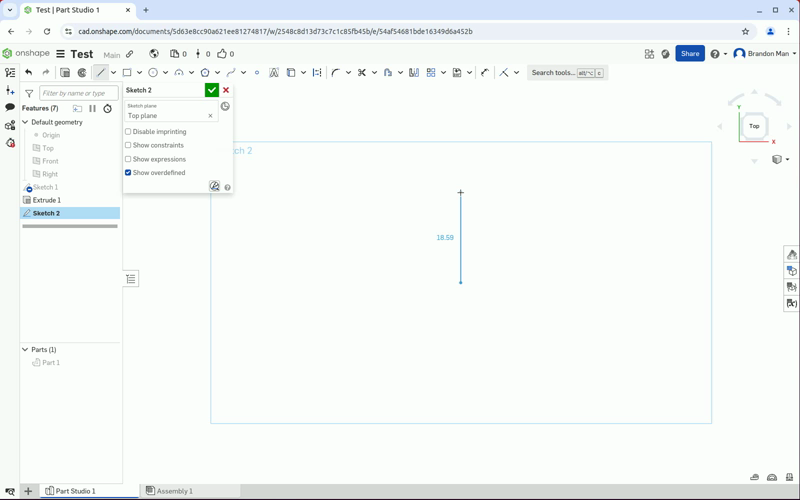
click(460, 192)
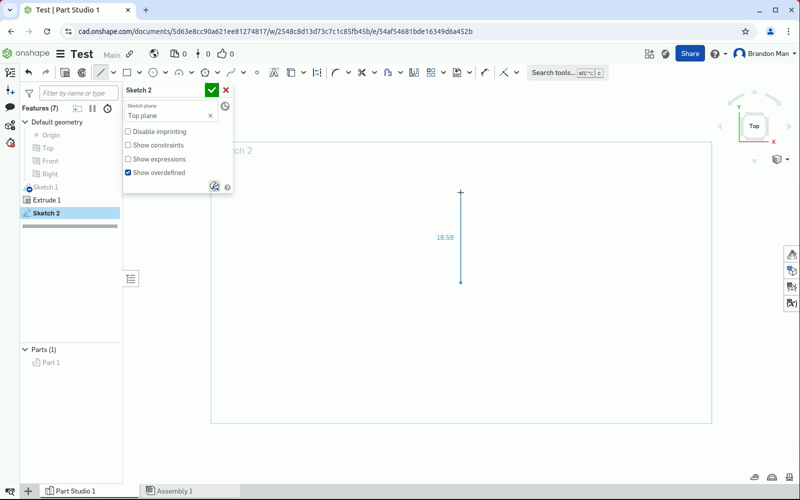
key_up(shift)
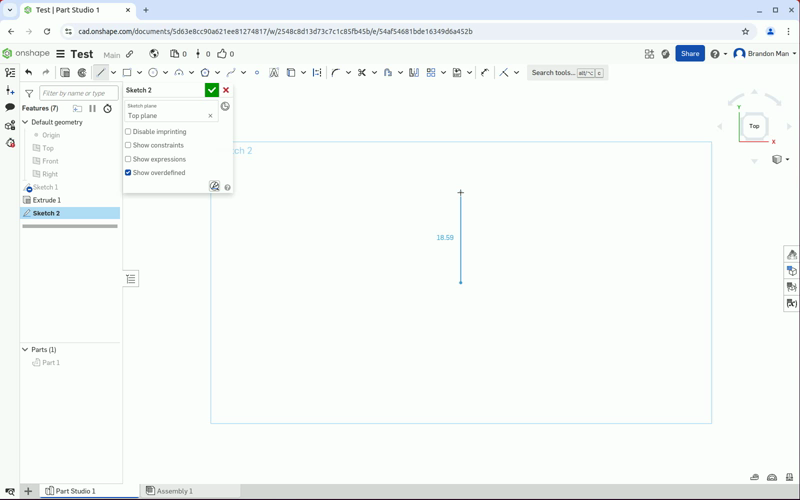
key(esc)
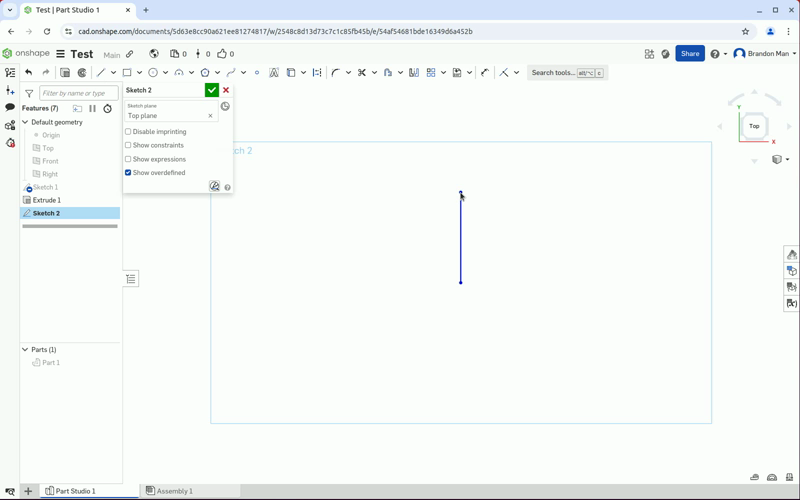
key(a)
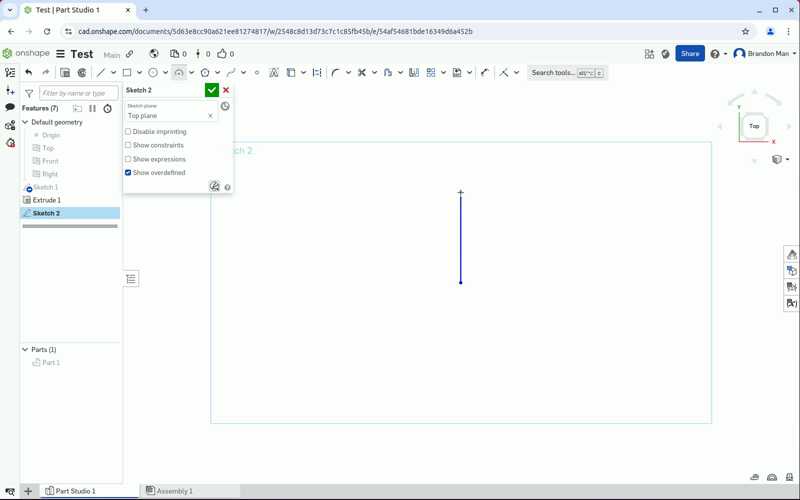
mouse_move(460, 192)
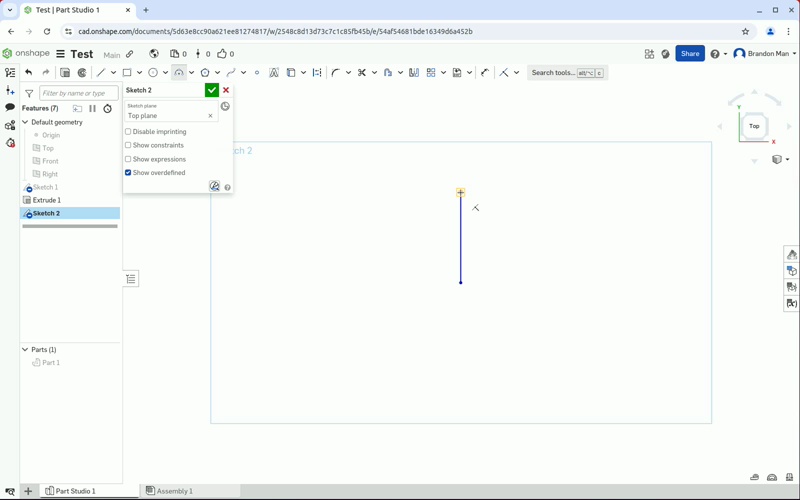
click(460, 192)
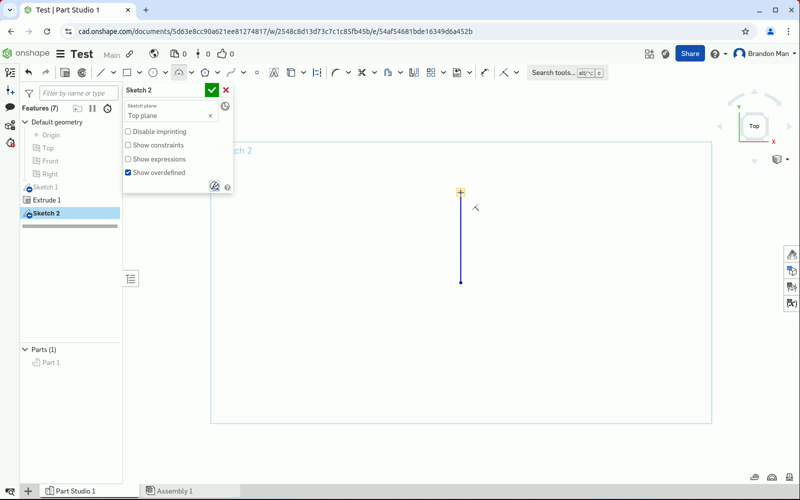
mouse_move(460, 282)
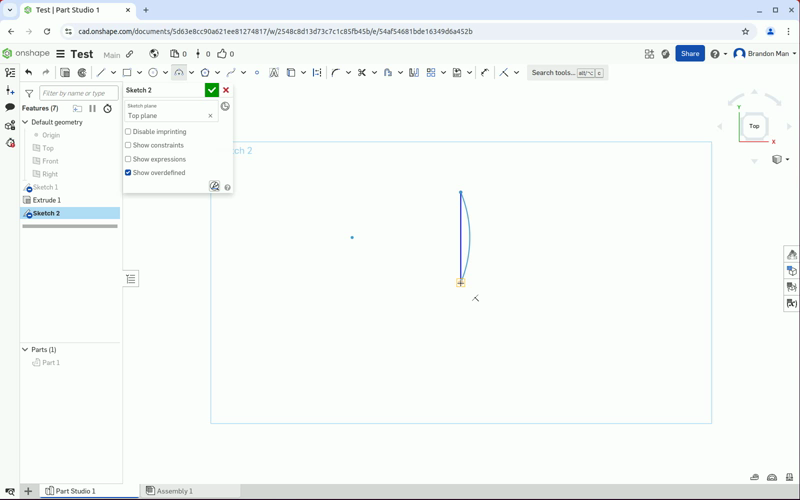
click(460, 282)
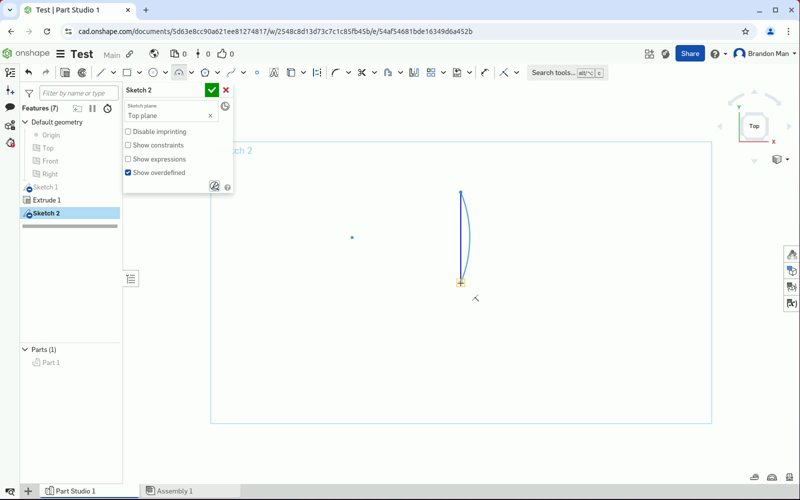
key_down(shift)
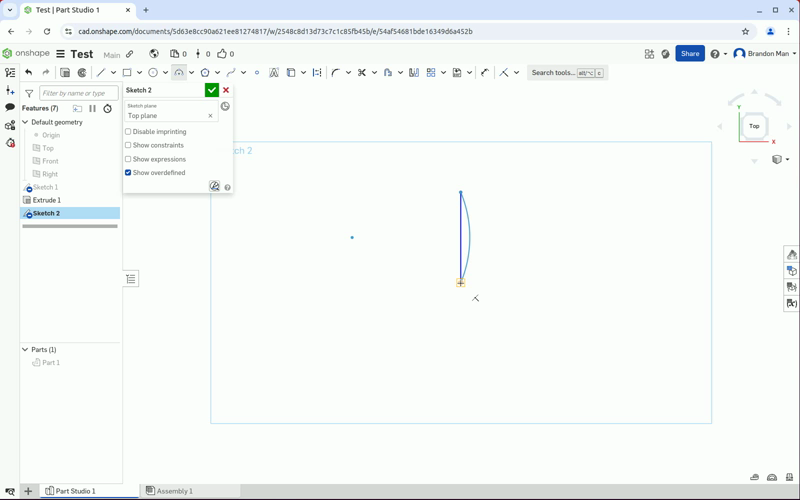
mouse_move(415, 237)
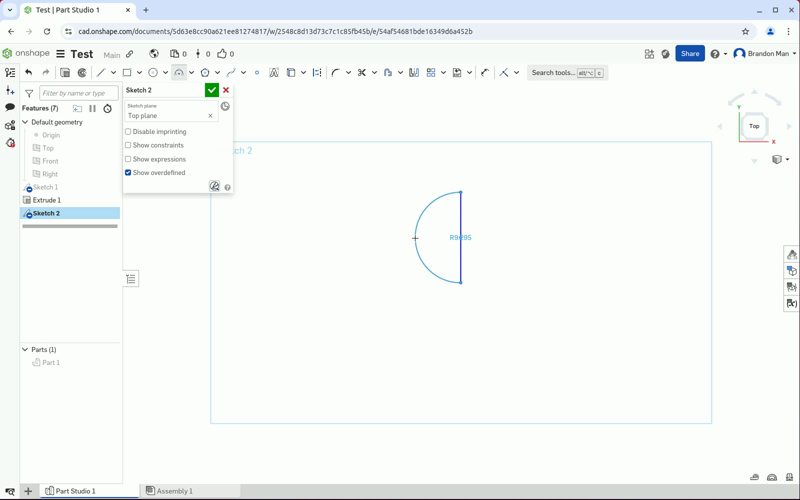
click(415, 237)
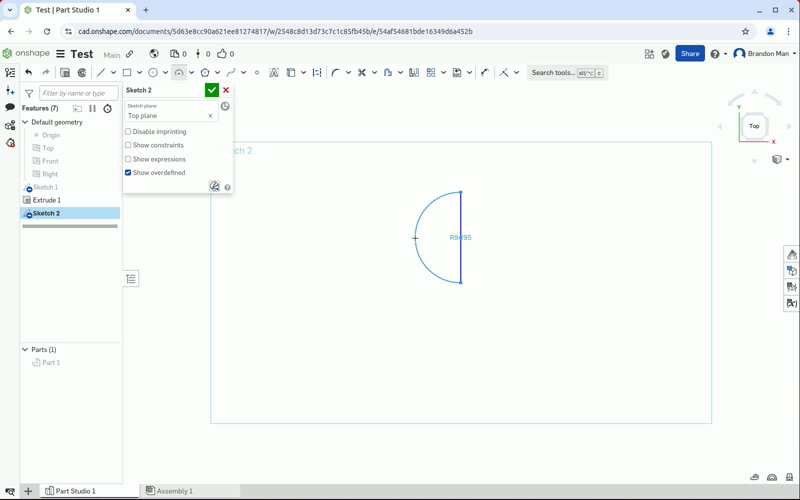
key_up(shift)
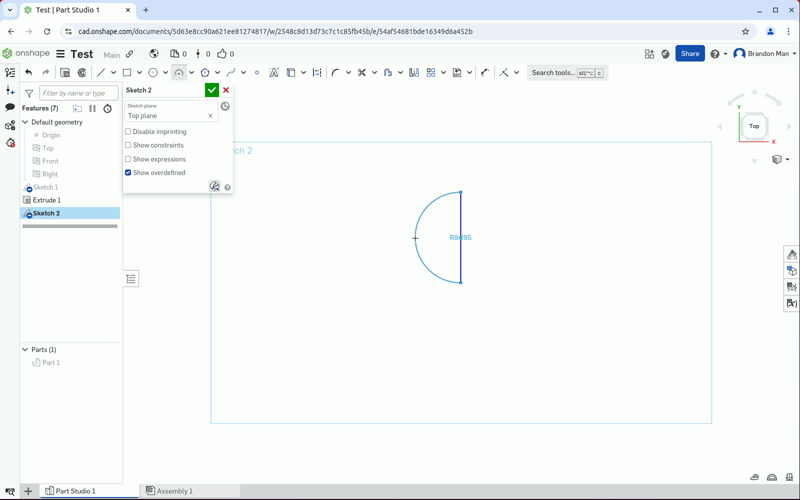
key(esc)
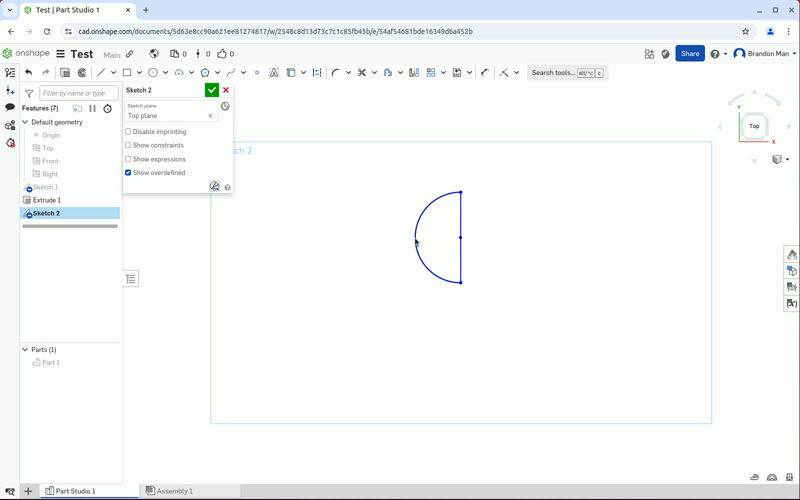
mouse_move(455, 202)
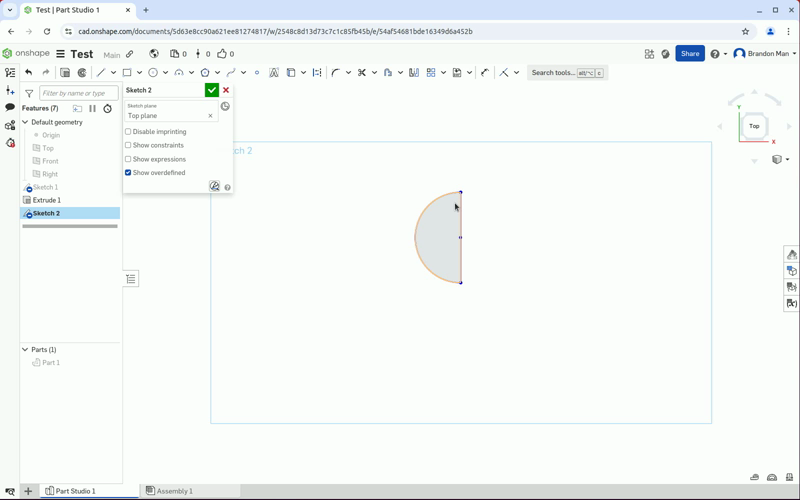
scroll(6)
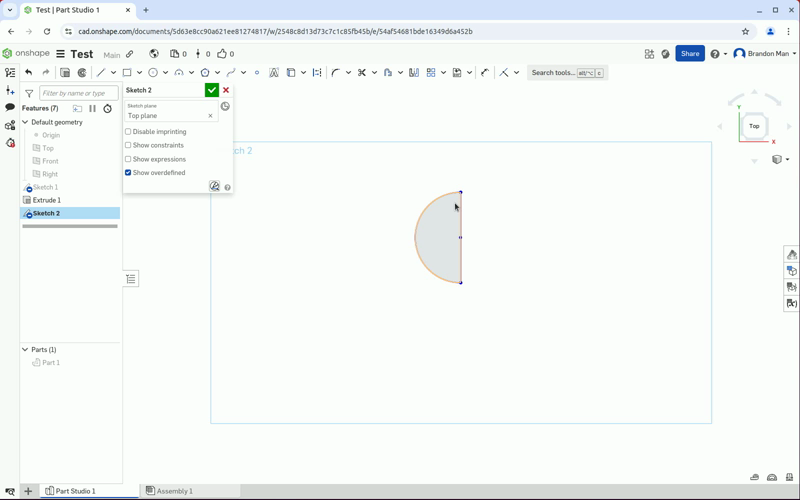
scroll(6)
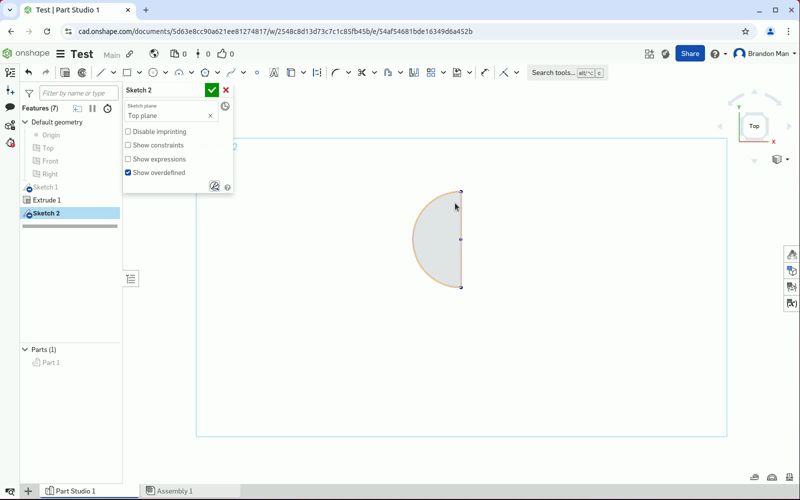
scroll(6)
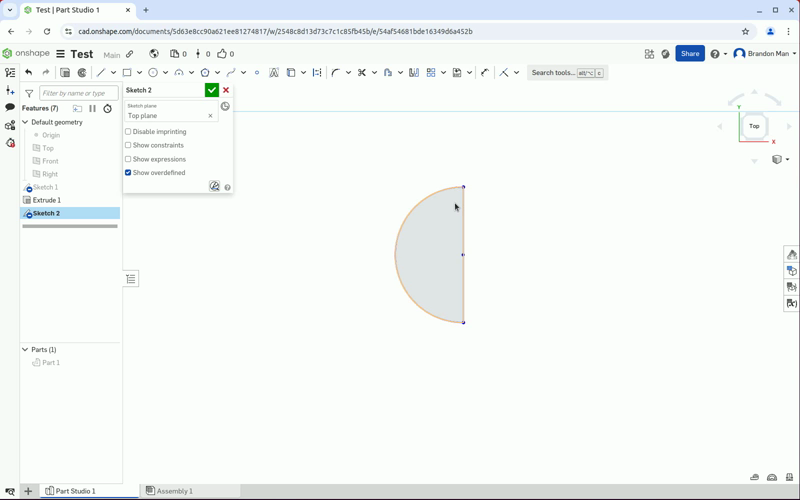
scroll(6)
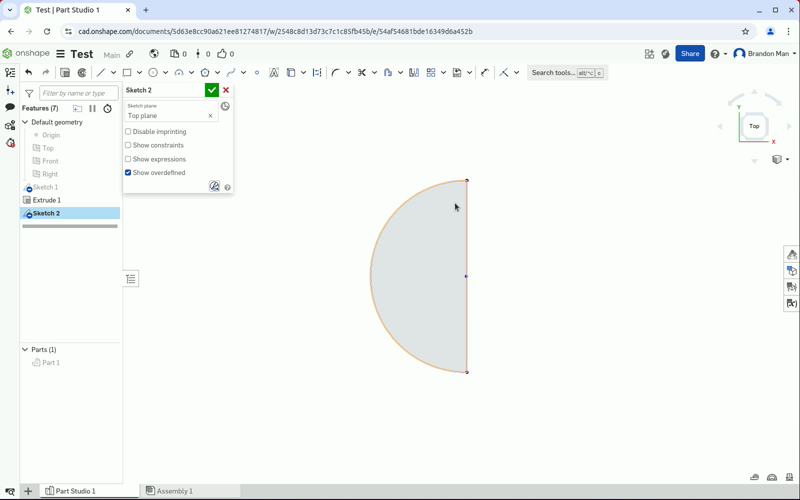
scroll(6)
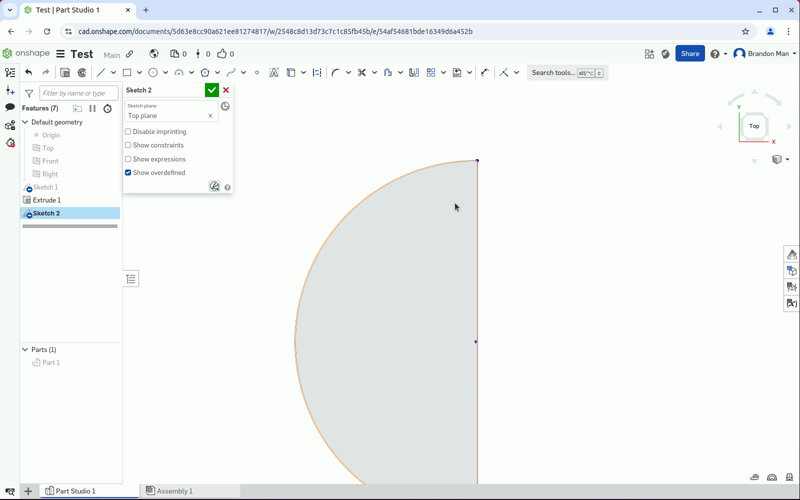
scroll(6)
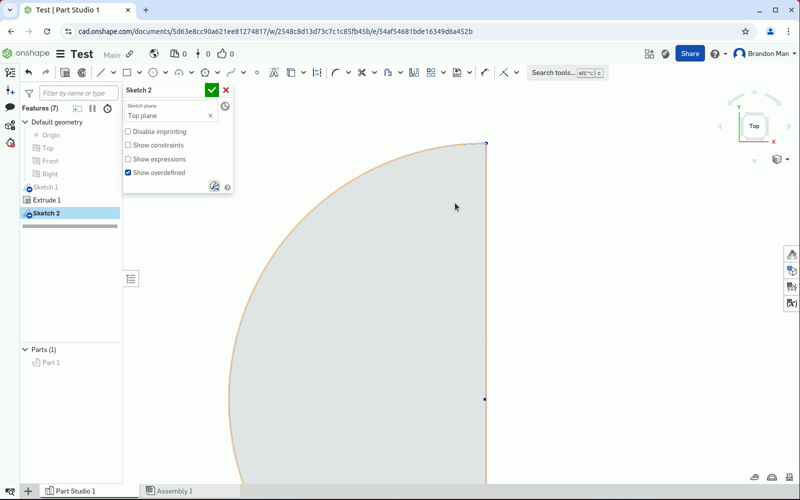
scroll(6)
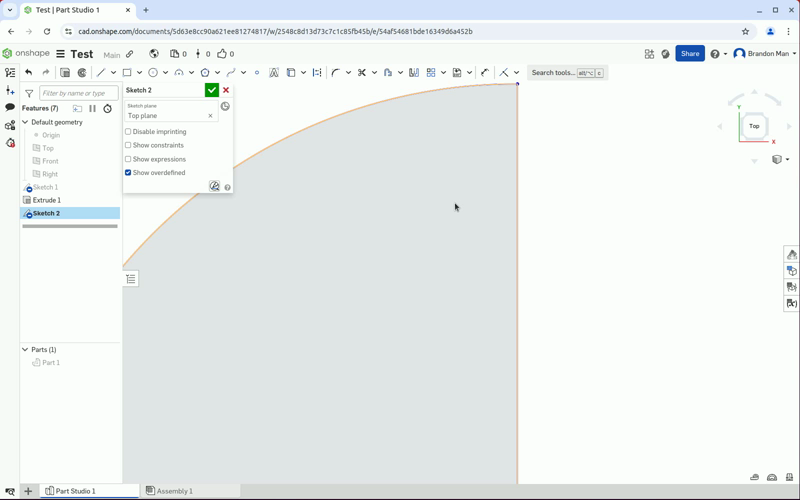
click(455, 202)
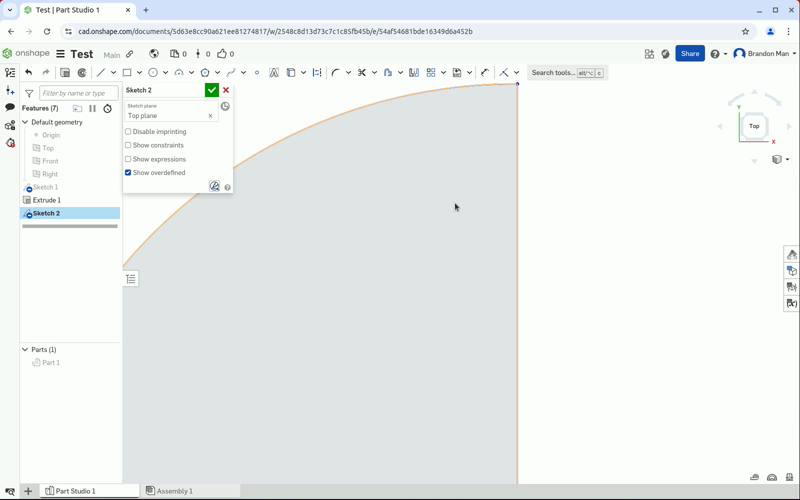
scroll(-6)
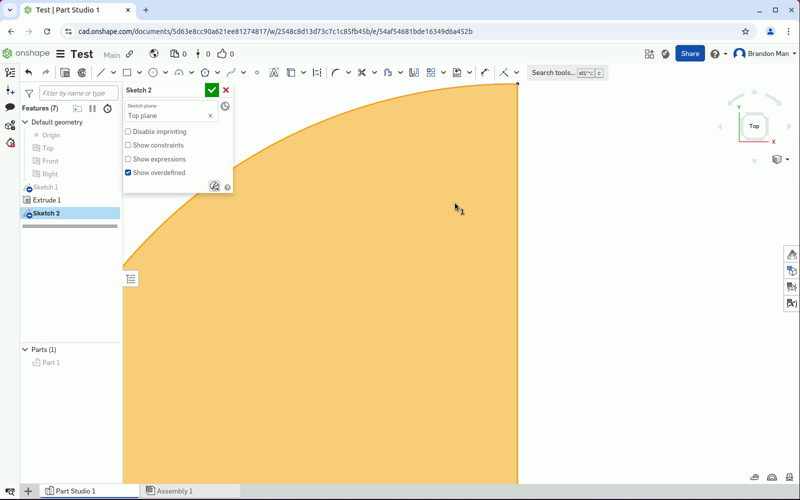
scroll(-6)
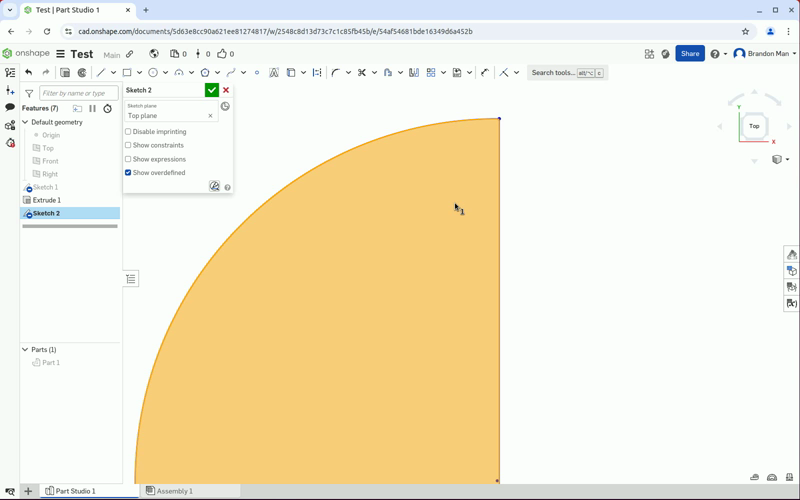
scroll(-6)
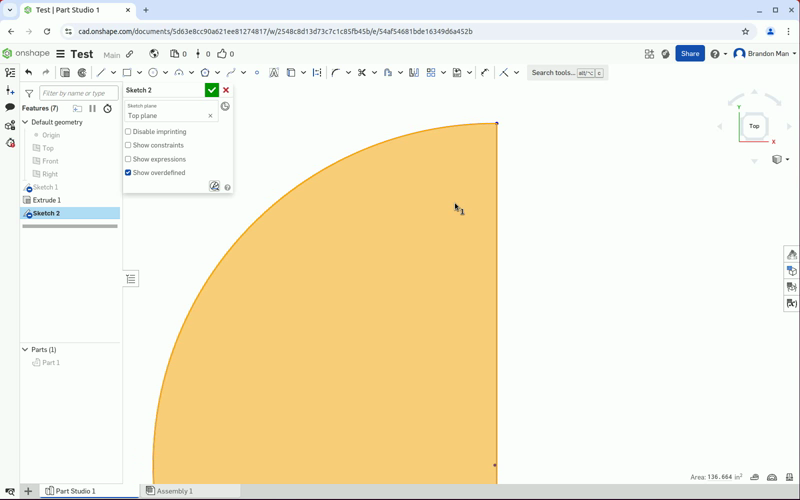
scroll(-6)
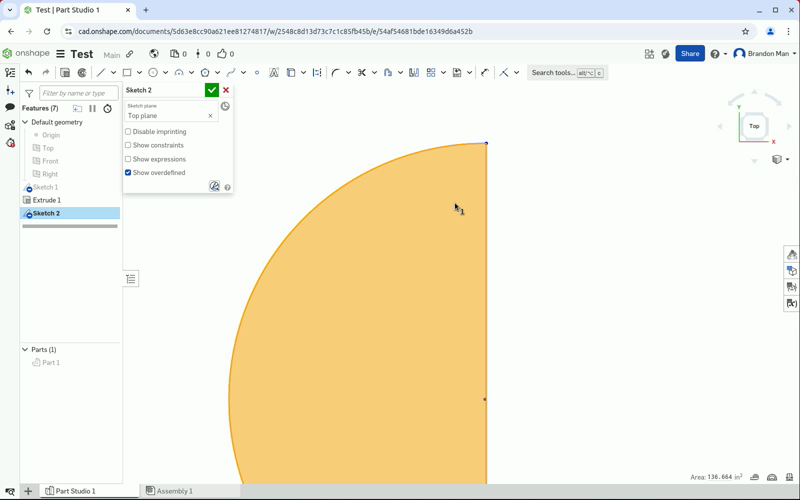
scroll(-6)
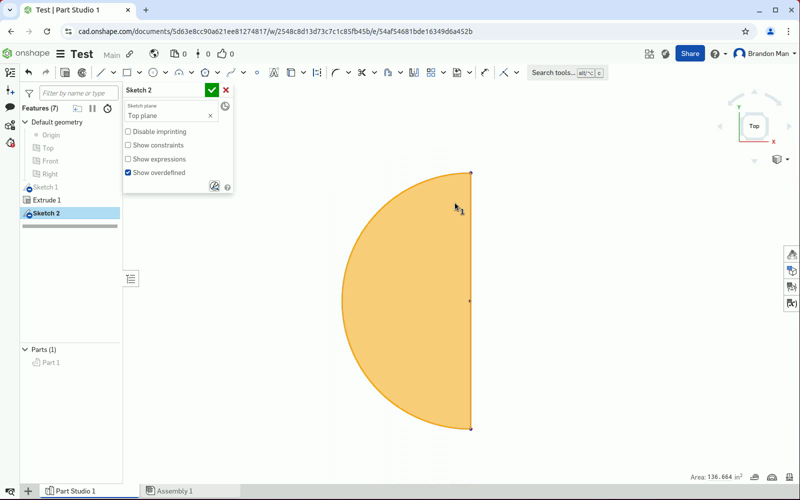
scroll(-6)
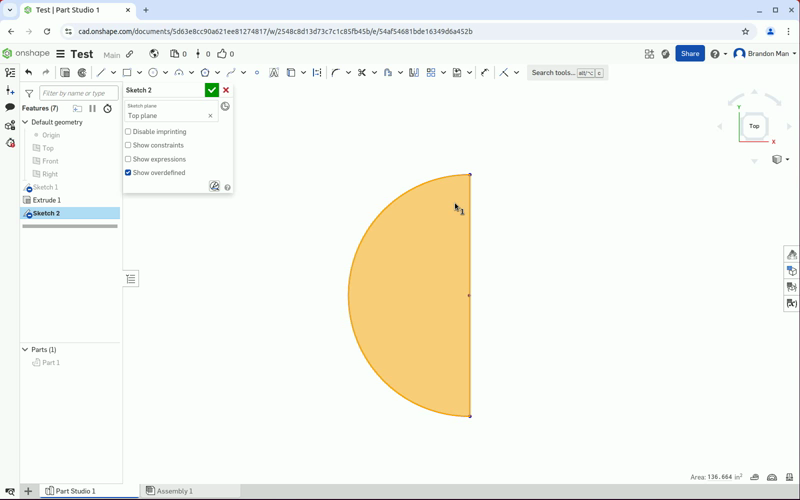
scroll(-6)
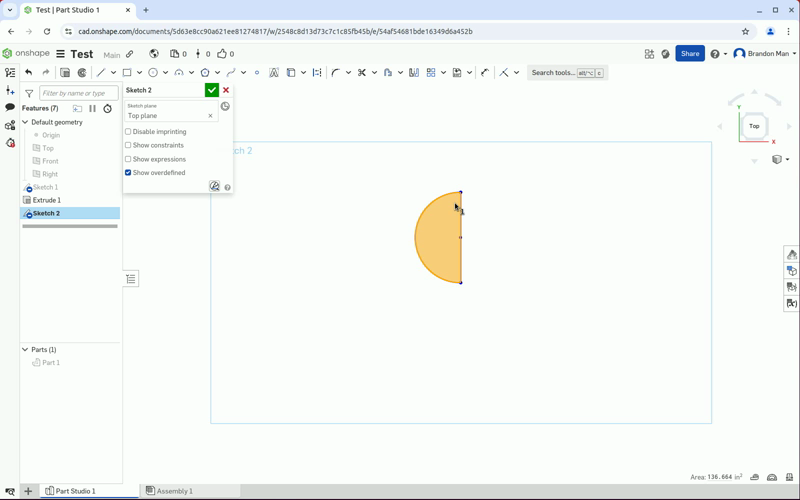
mouse_move(73, 352)
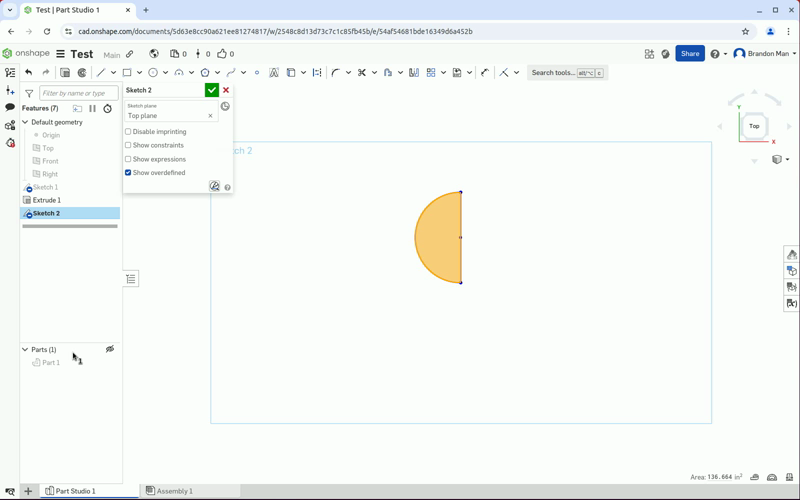
key(shift+y)
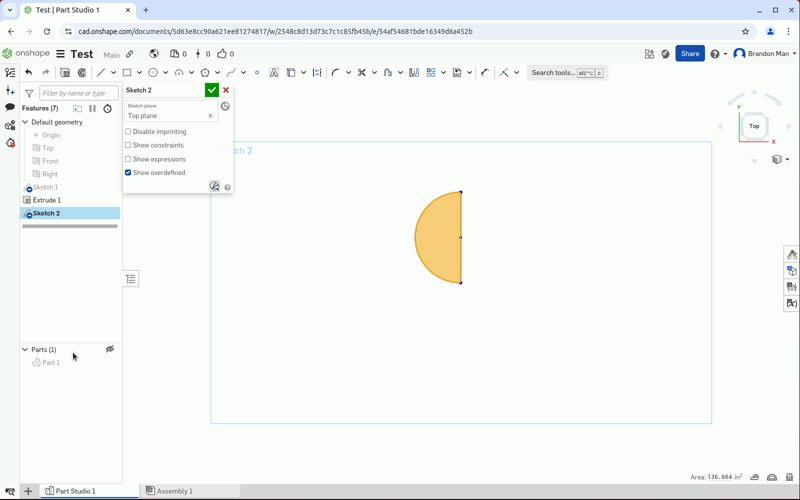
key(shift+e)
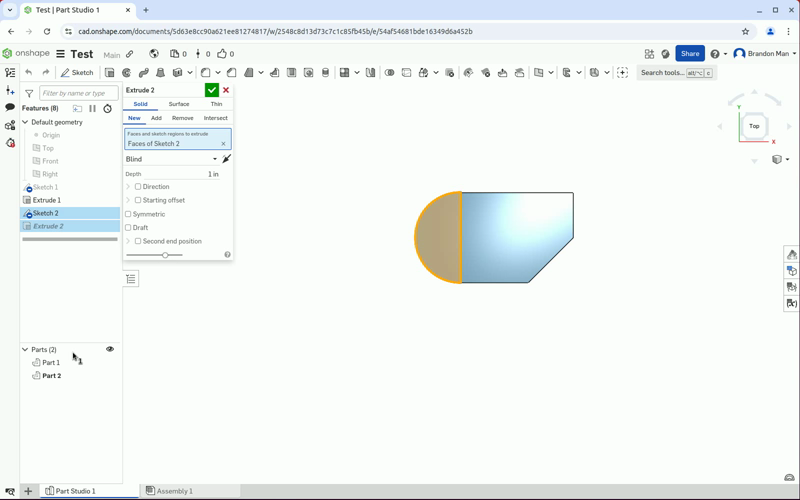
mouse_move(143, 106)
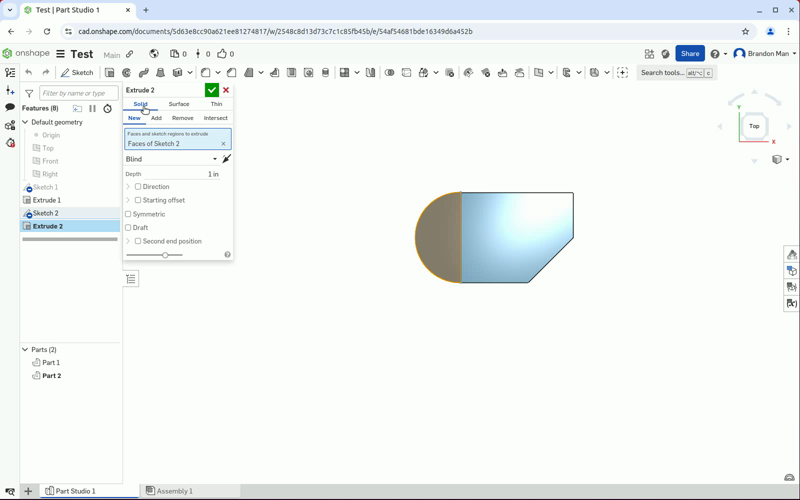
click(143, 106)
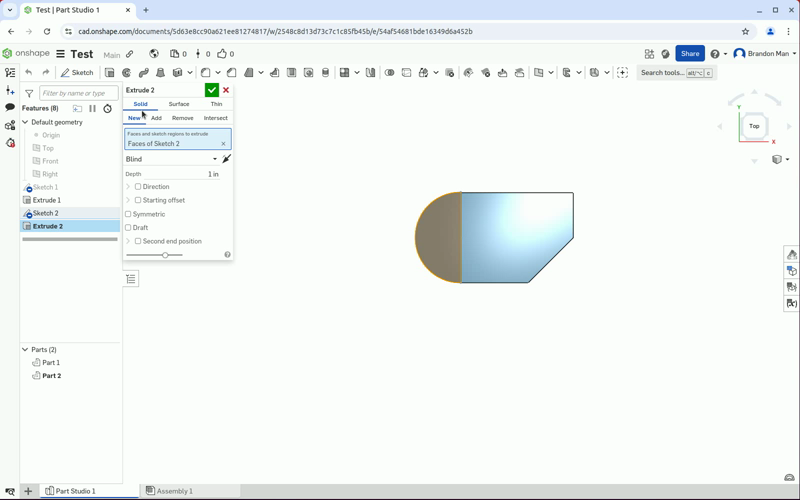
mouse_move(137, 120)
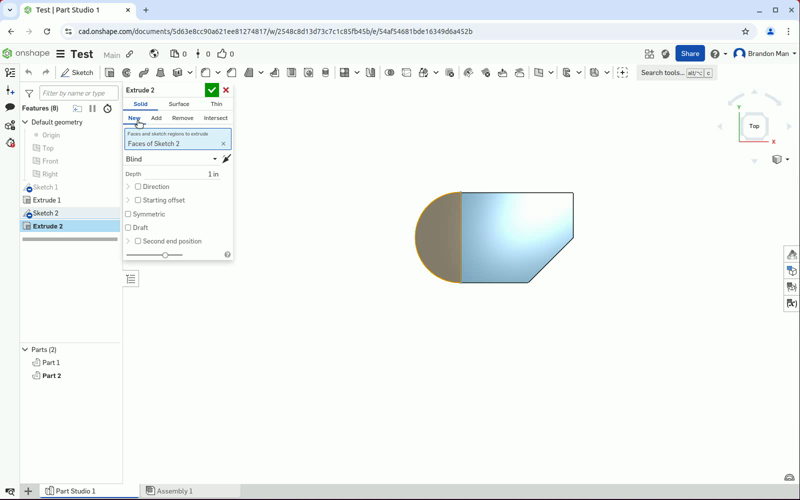
click(137, 120)
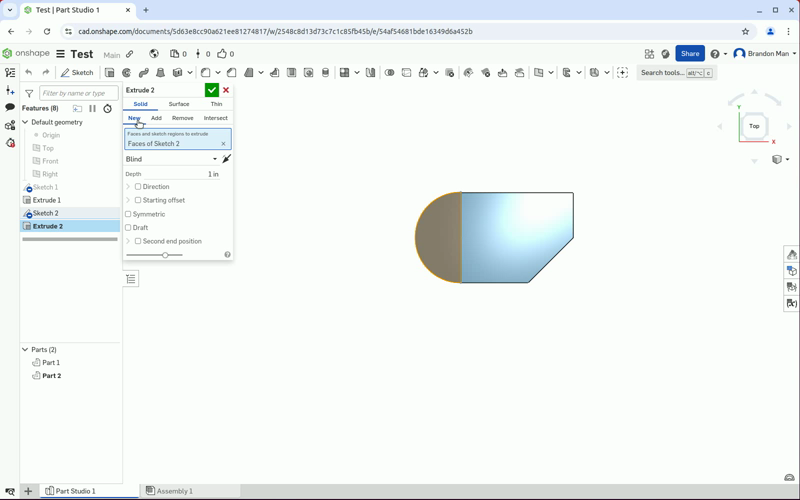
key(tab, 4)
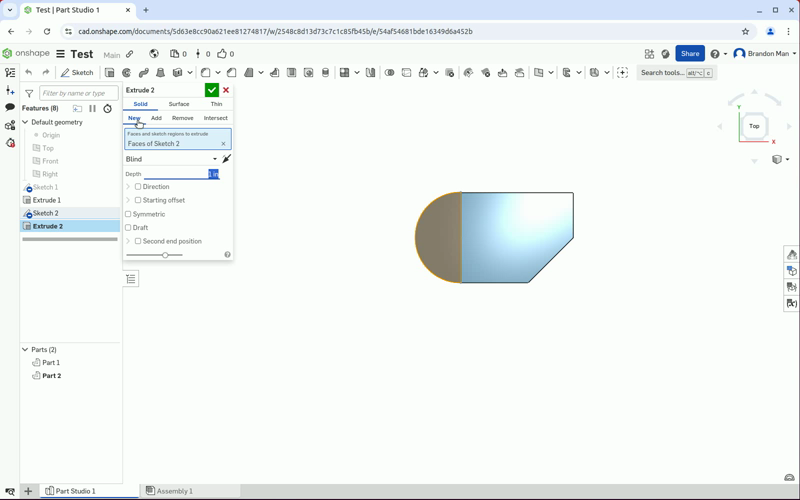
text(-4.574)
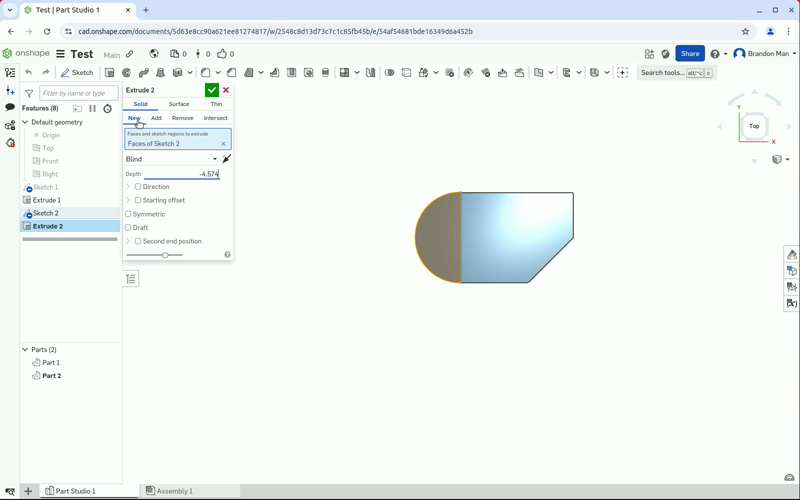
key(enter)
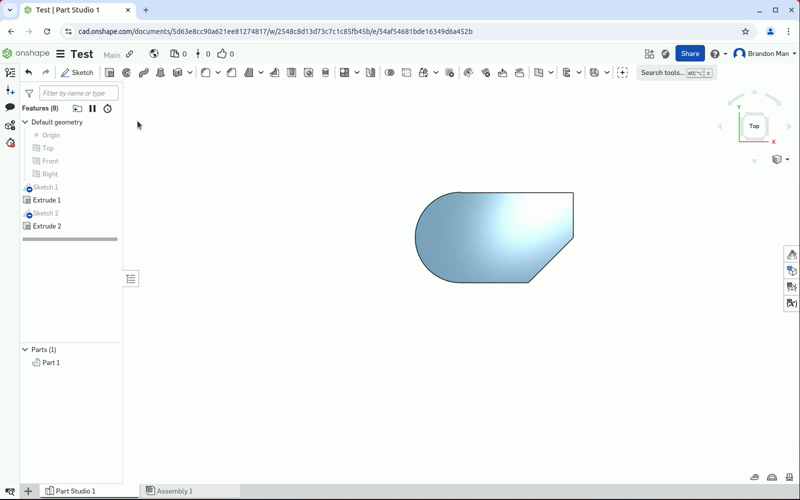
key(shift+h)
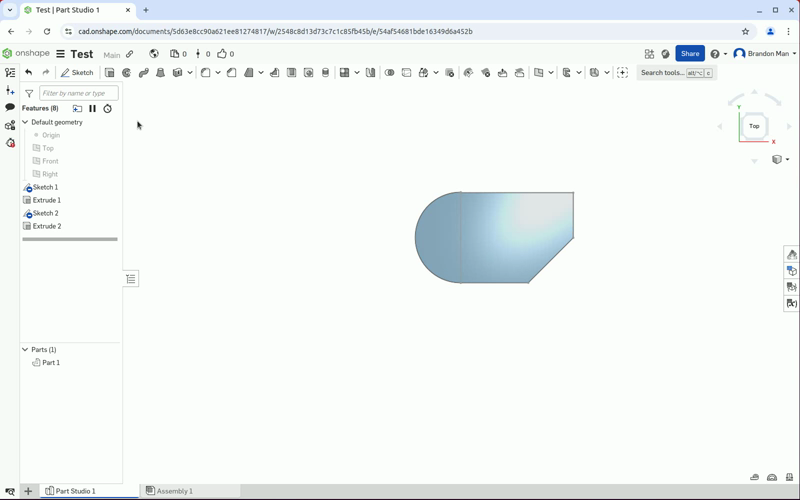
key(shift+h)
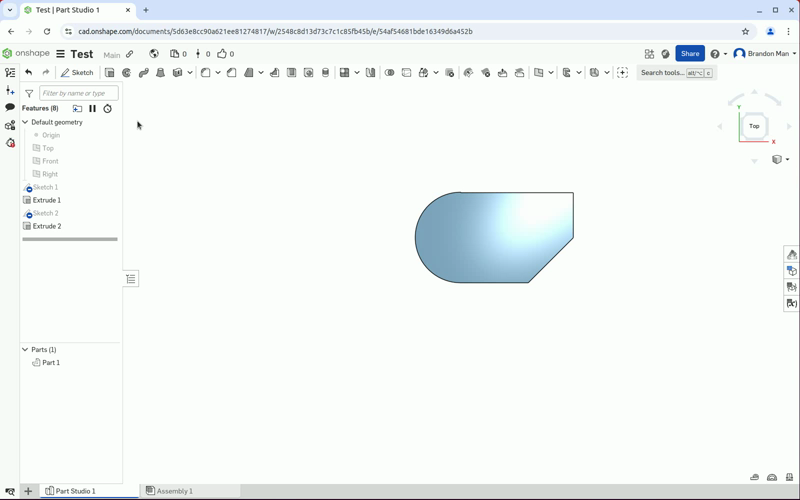
mouse_move(73, 189)
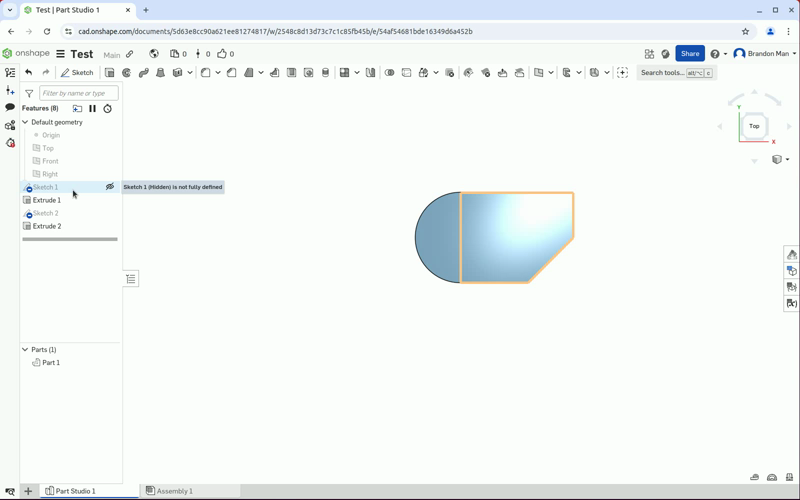
click(73, 189)
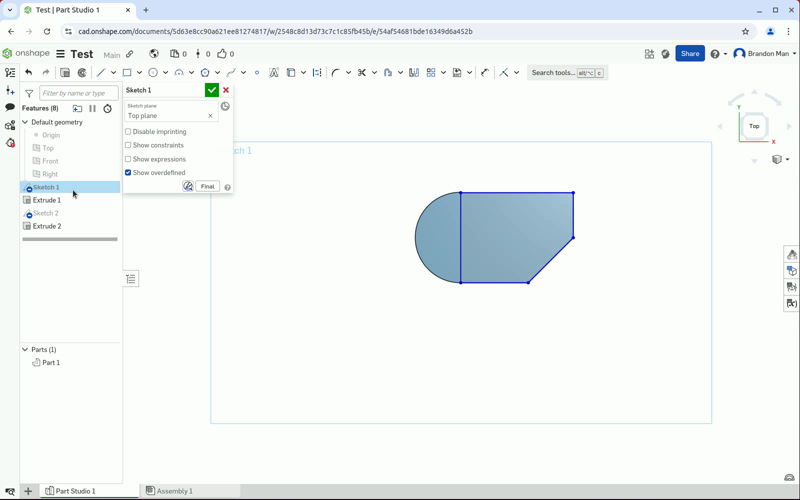
mouse_move(229, 92)
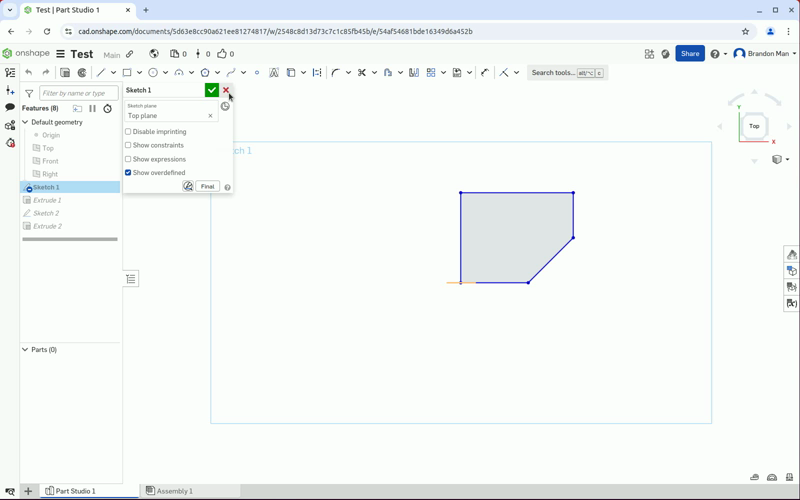
click(229, 92)
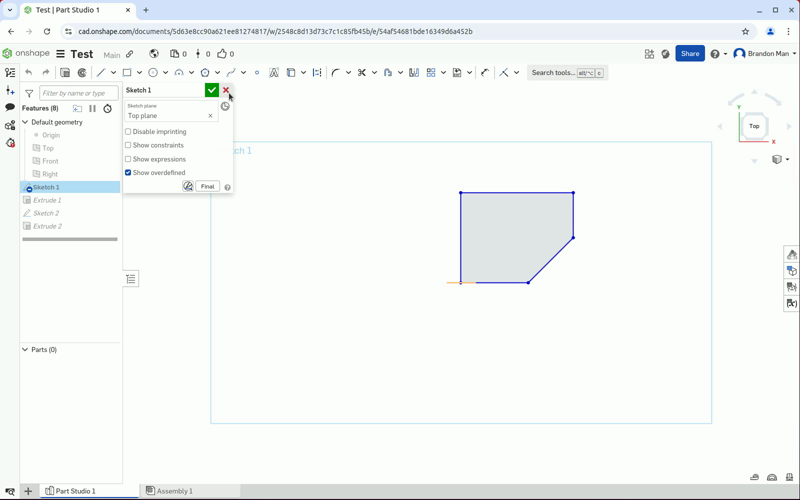
key(shift+s)
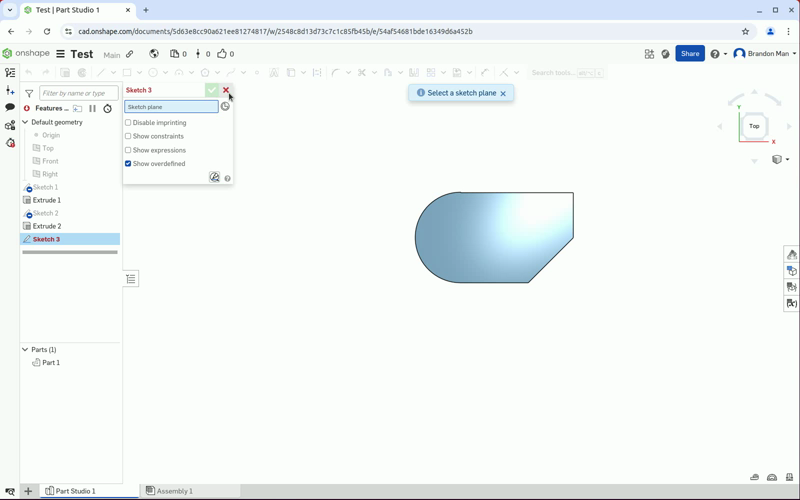
mouse_move(73, 150)
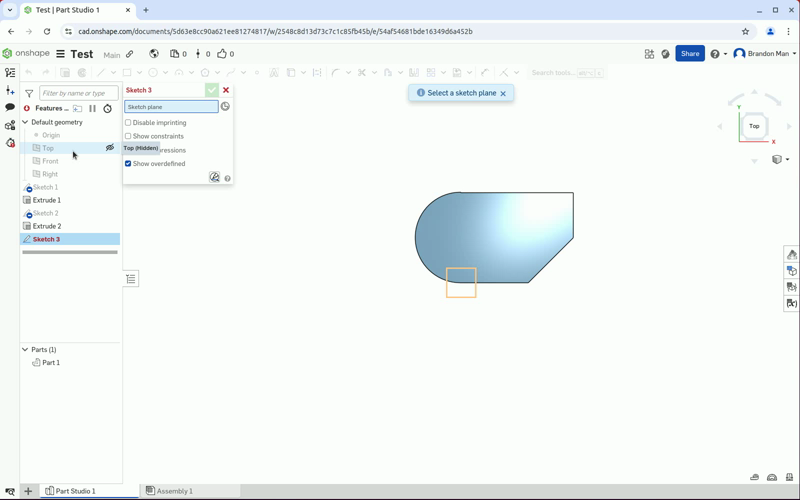
click(73, 150)
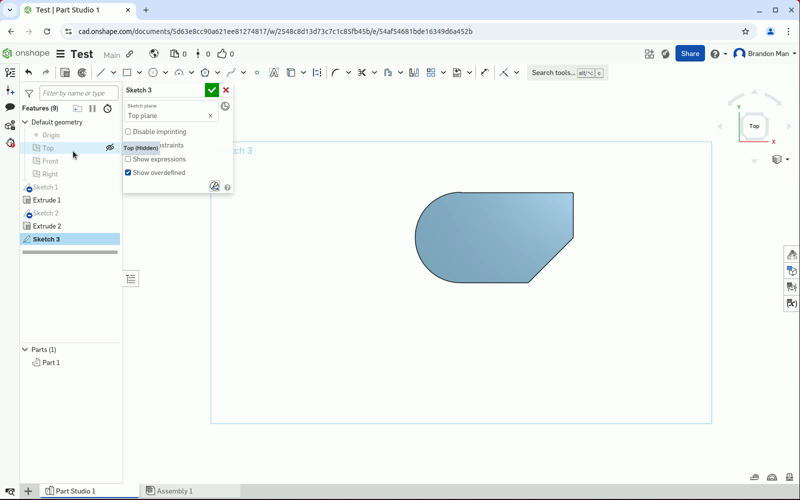
mouse_move(73, 352)
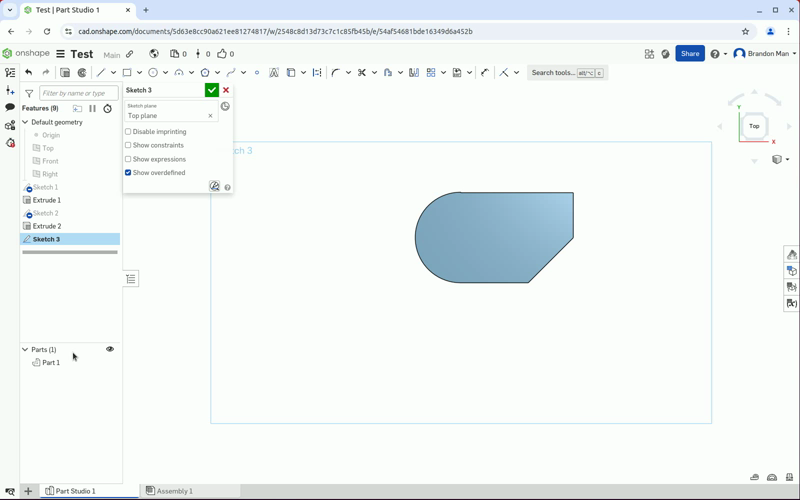
key(y)
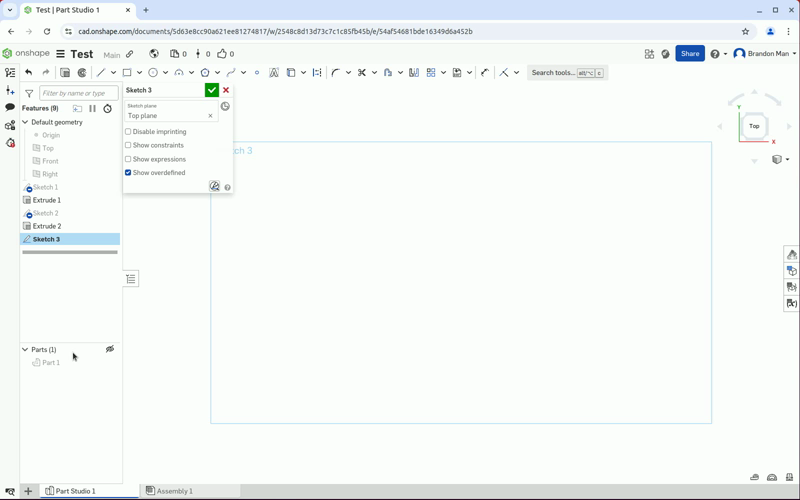
key(l)
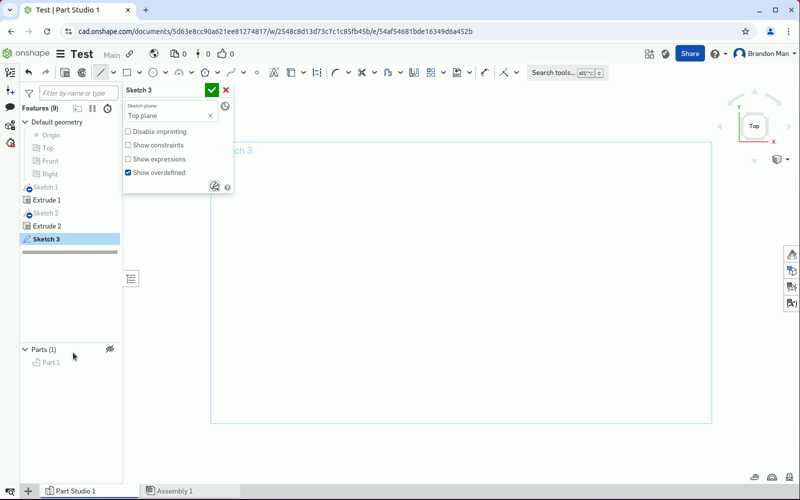
key_down(shift)
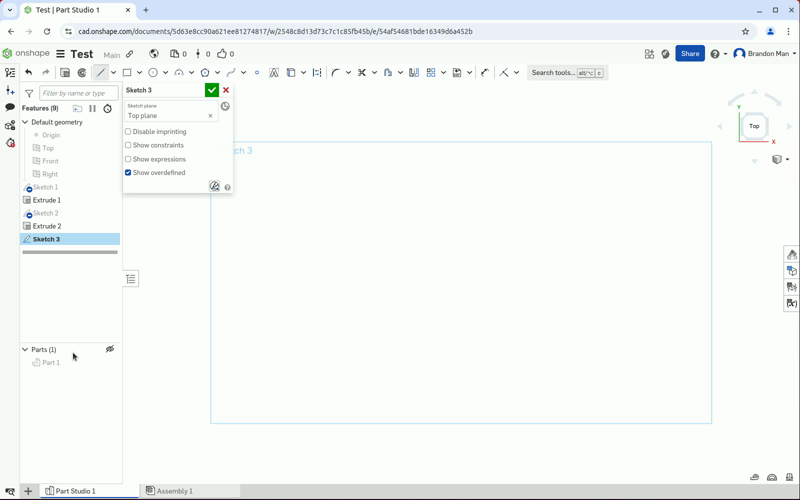
mouse_move(460, 282)
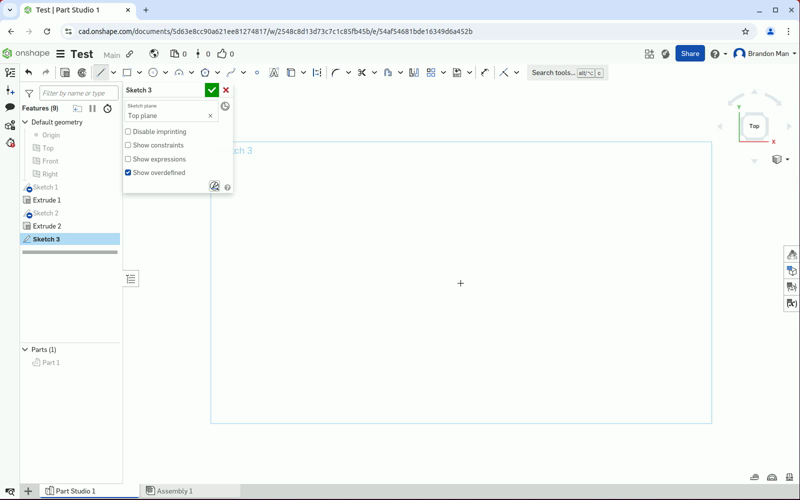
click(460, 282)
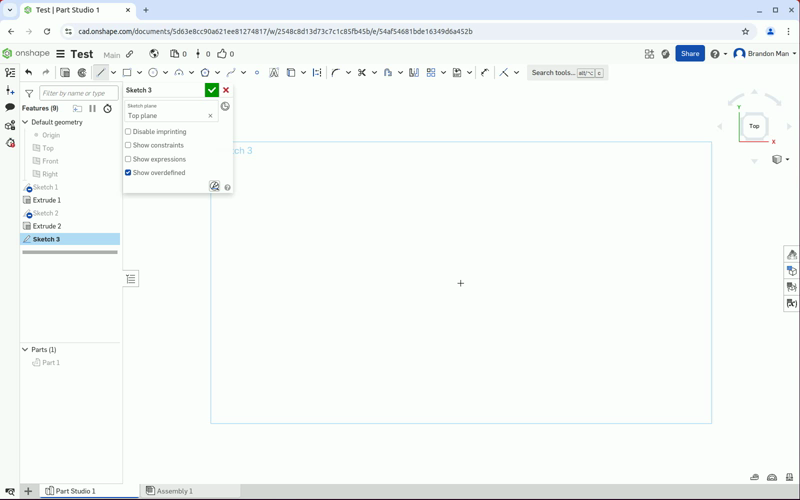
key_up(shift)
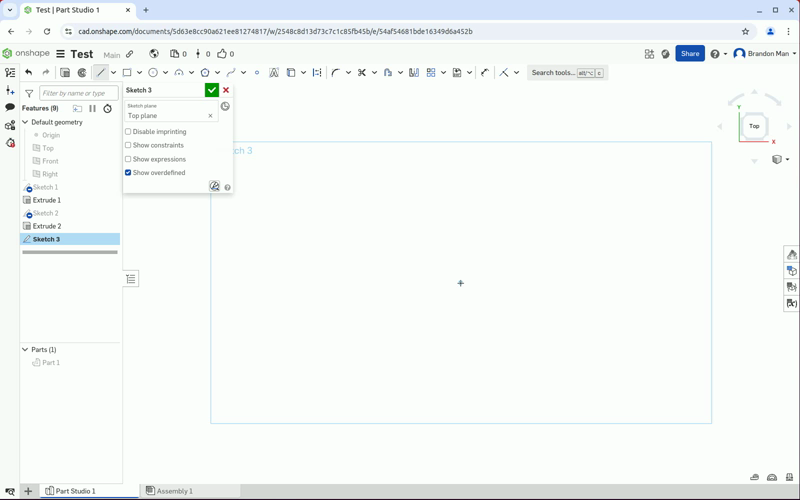
key_down(shift)
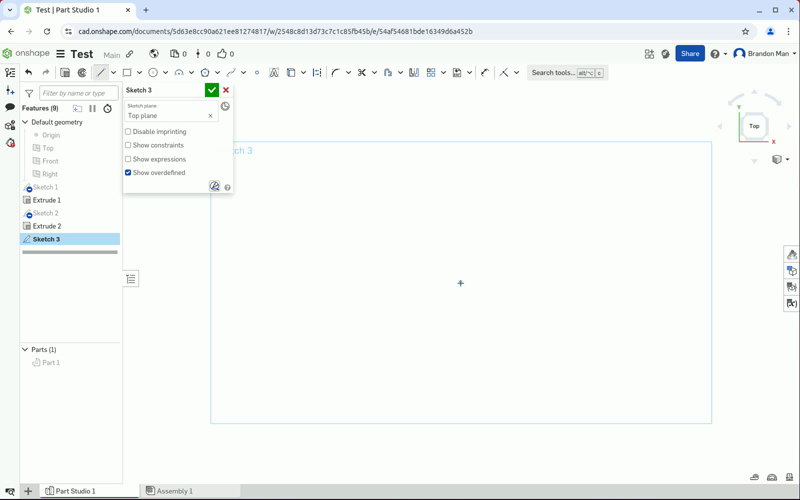
mouse_move(460, 192)
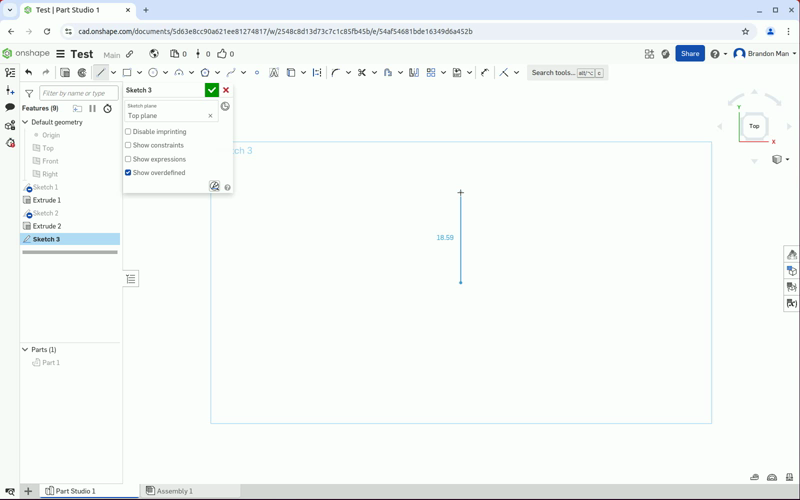
click(460, 192)
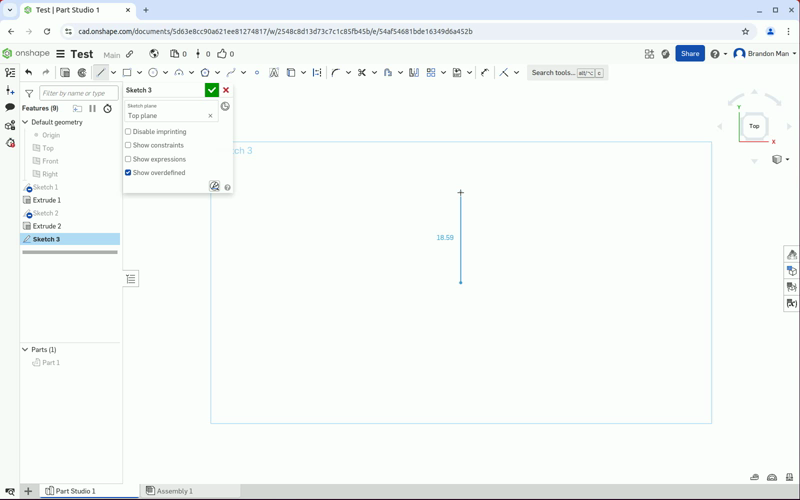
key_up(shift)
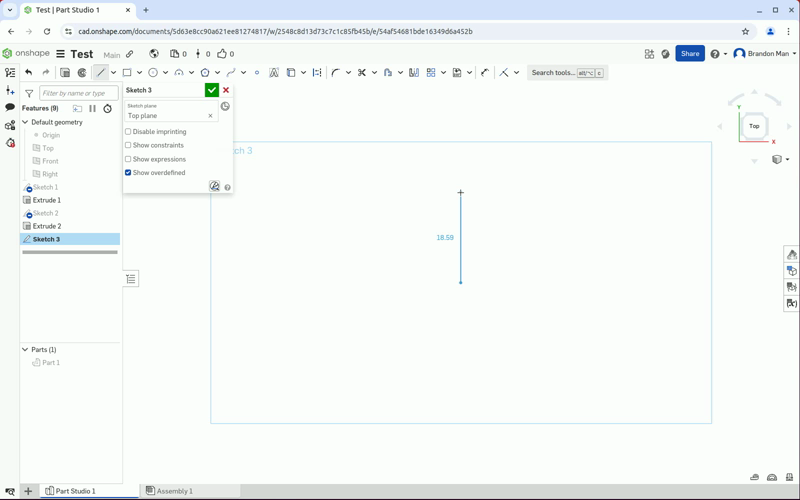
key(esc)
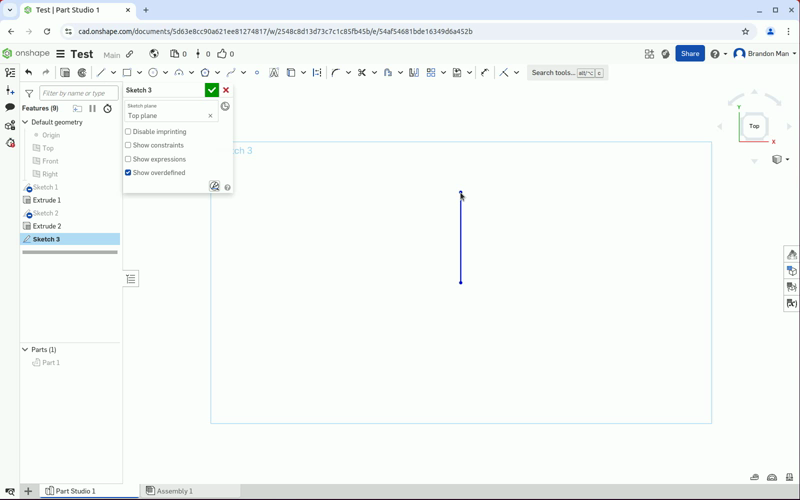
key(a)
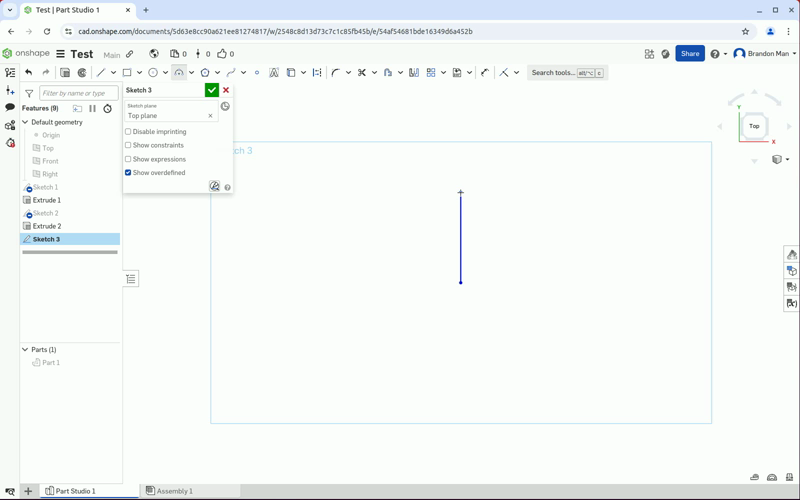
mouse_move(460, 192)
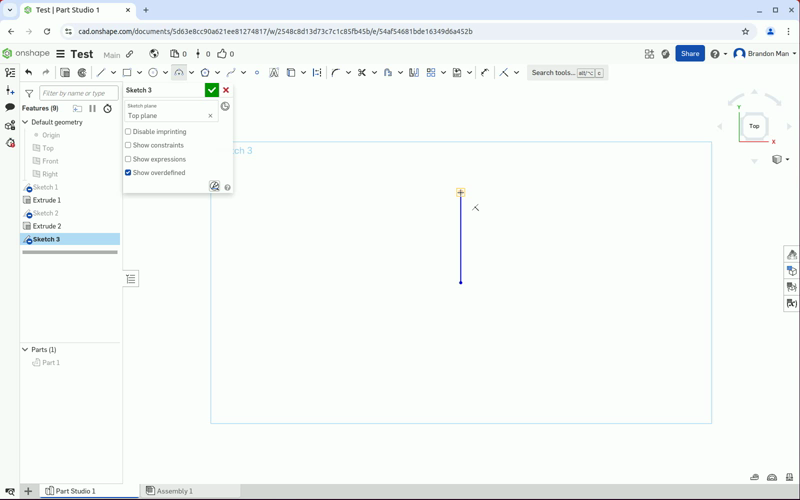
click(460, 192)
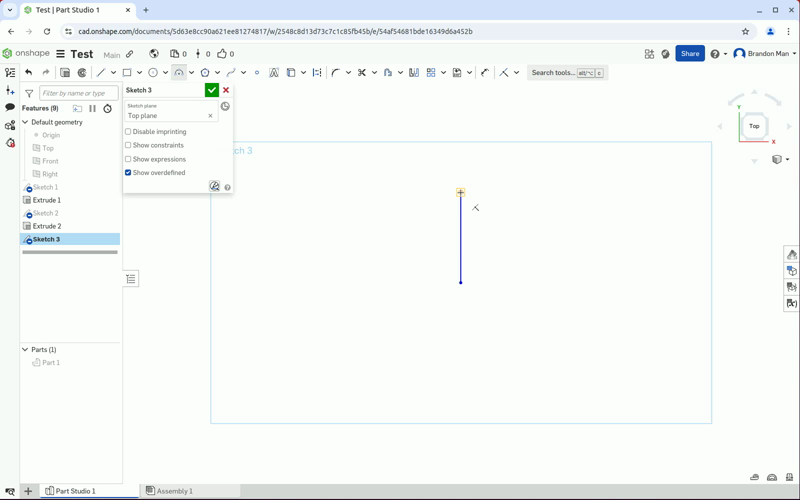
mouse_move(460, 282)
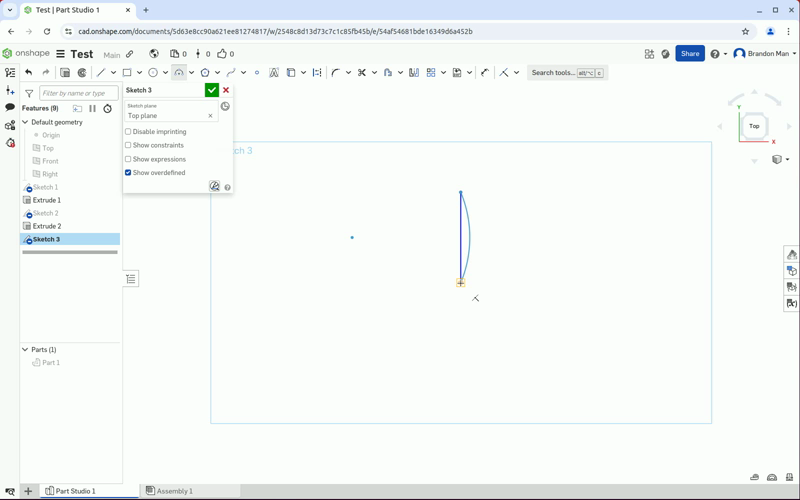
click(460, 282)
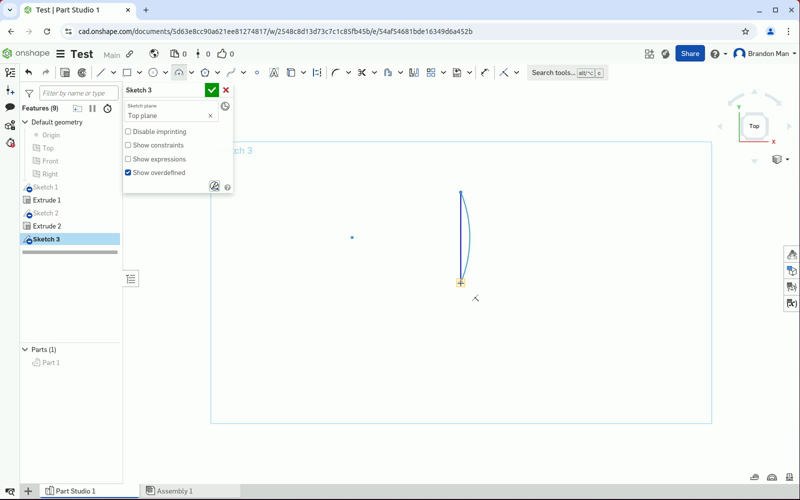
key_down(shift)
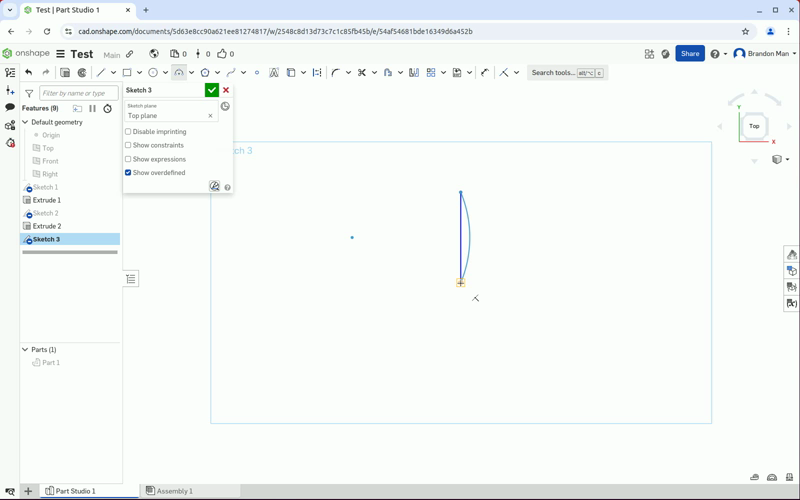
mouse_move(415, 237)
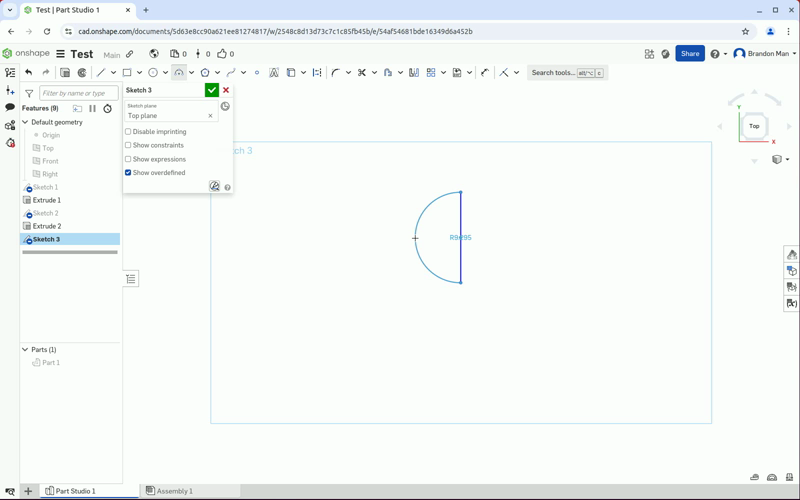
click(415, 237)
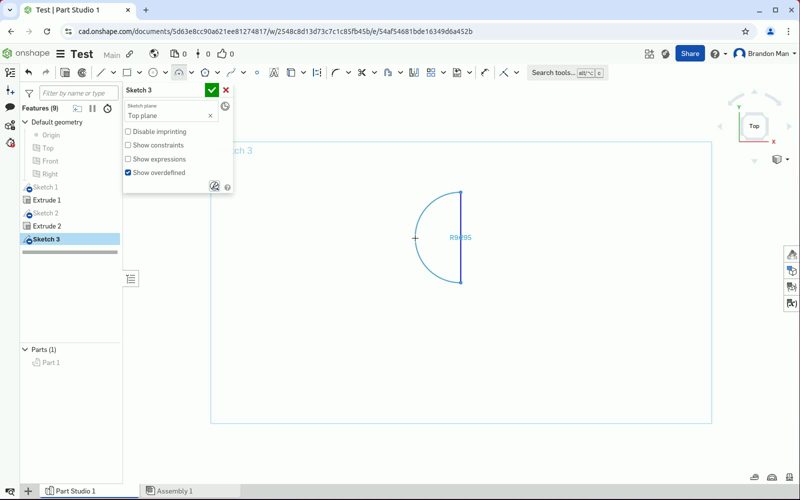
key_up(shift)
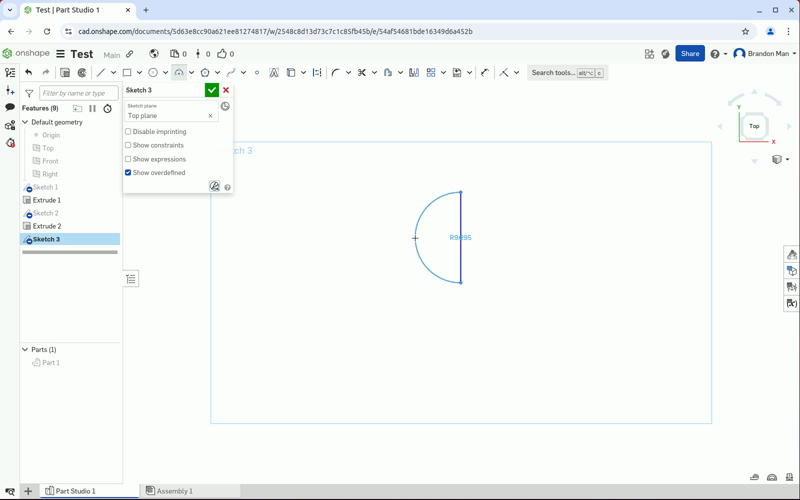
key(esc)
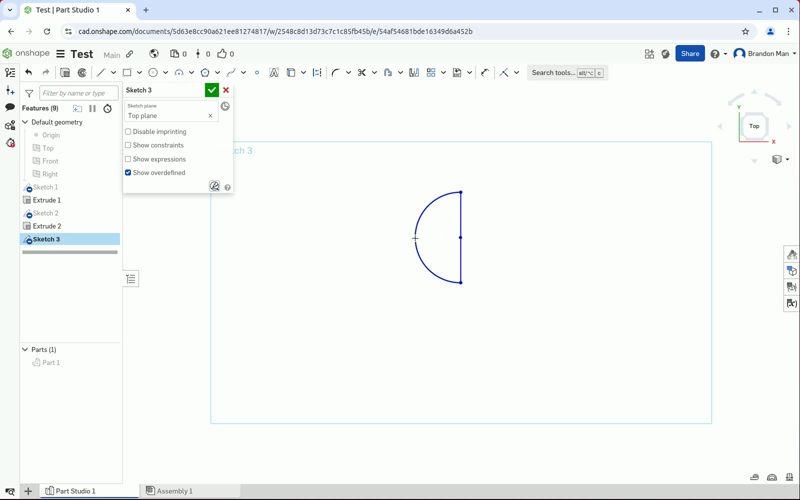
mouse_move(424, 244)
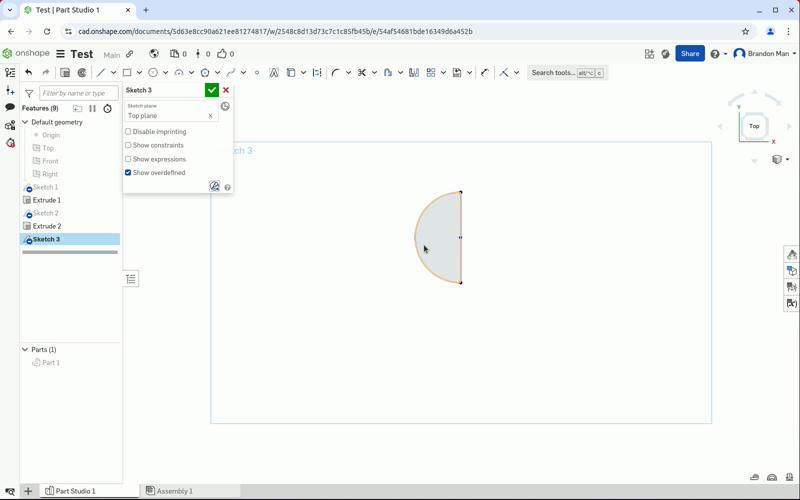
scroll(6)
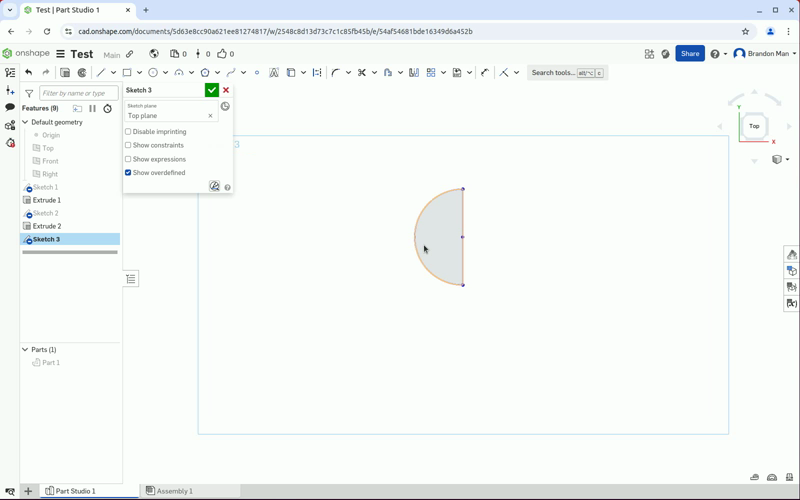
scroll(6)
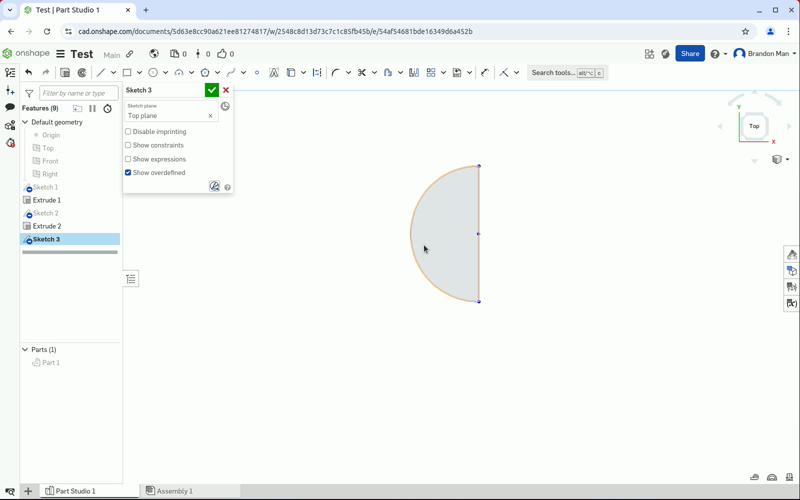
scroll(6)
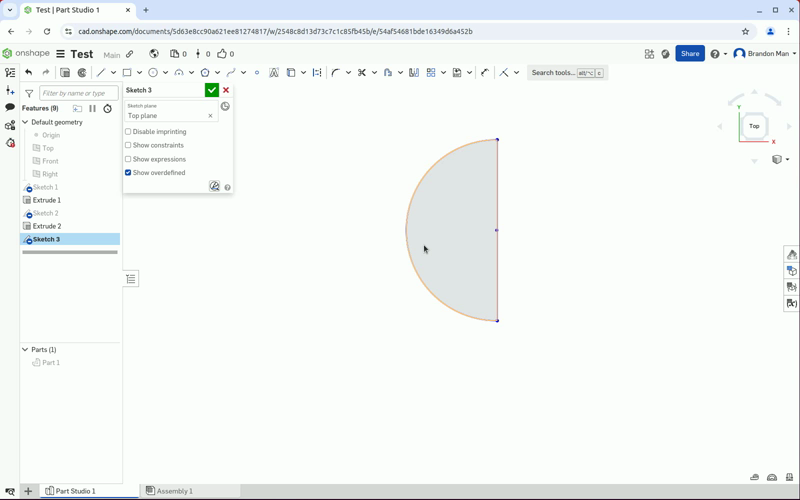
scroll(6)
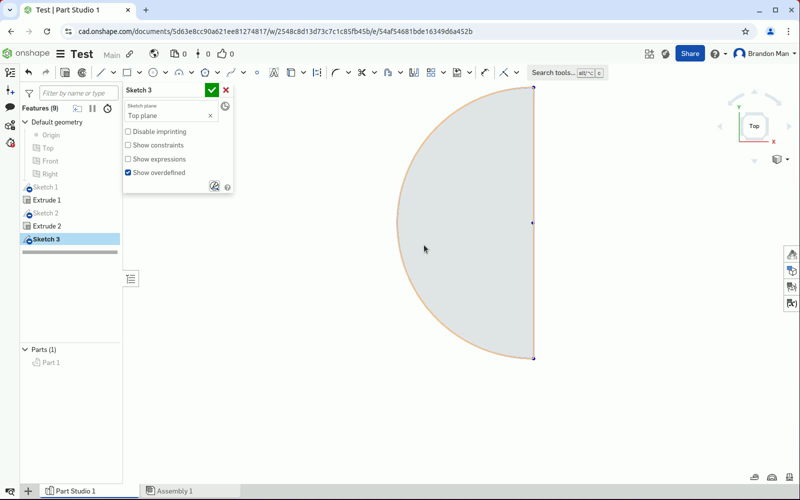
scroll(6)
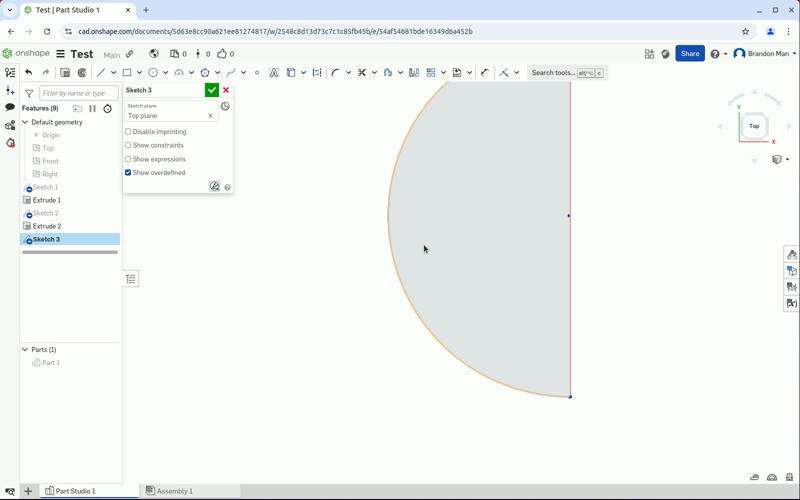
scroll(6)
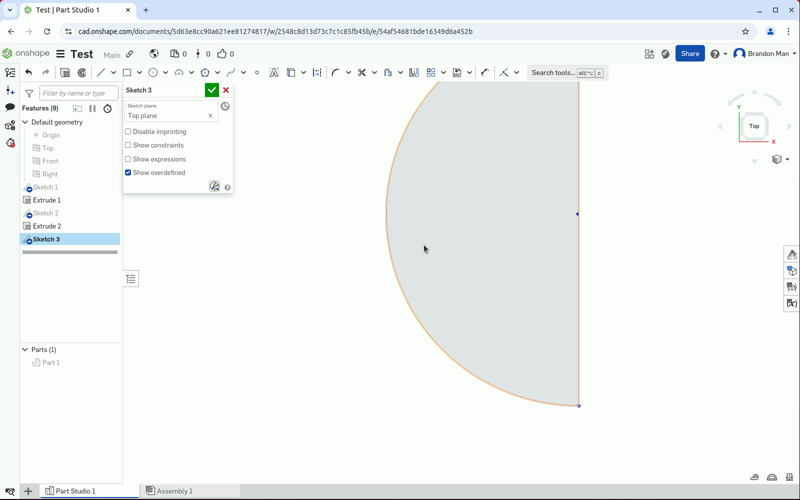
scroll(6)
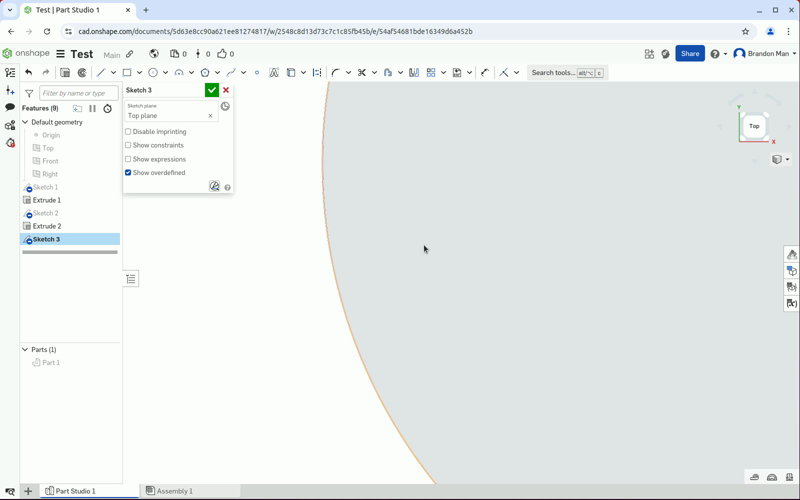
click(424, 244)
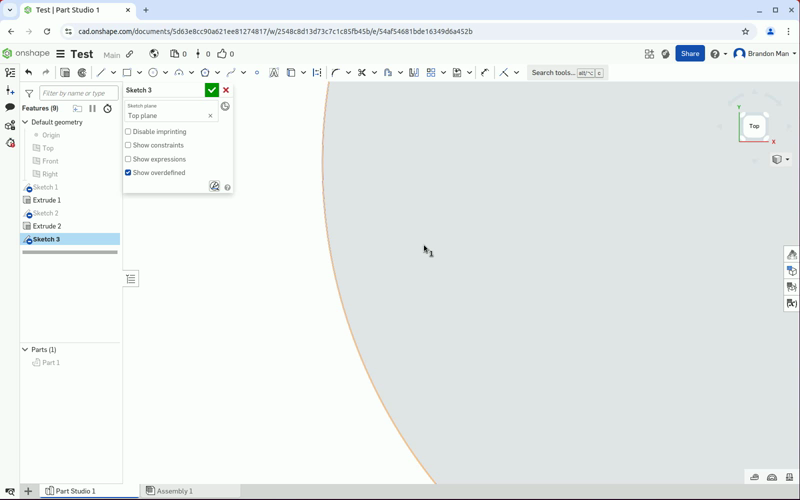
scroll(-6)
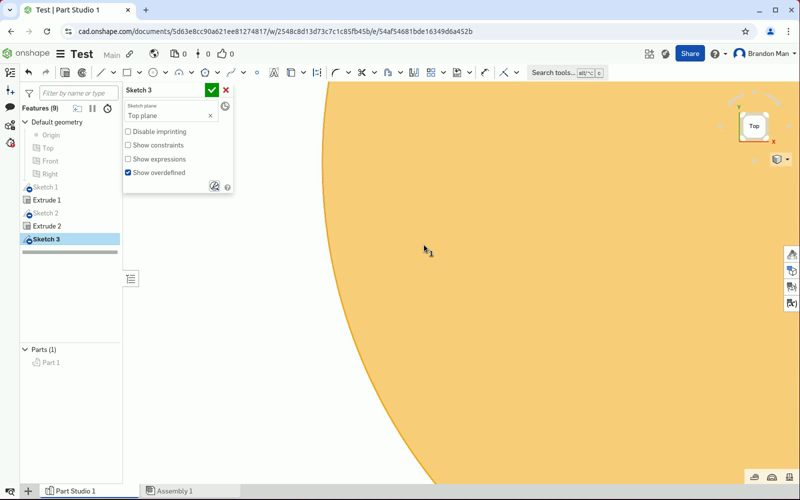
scroll(-6)
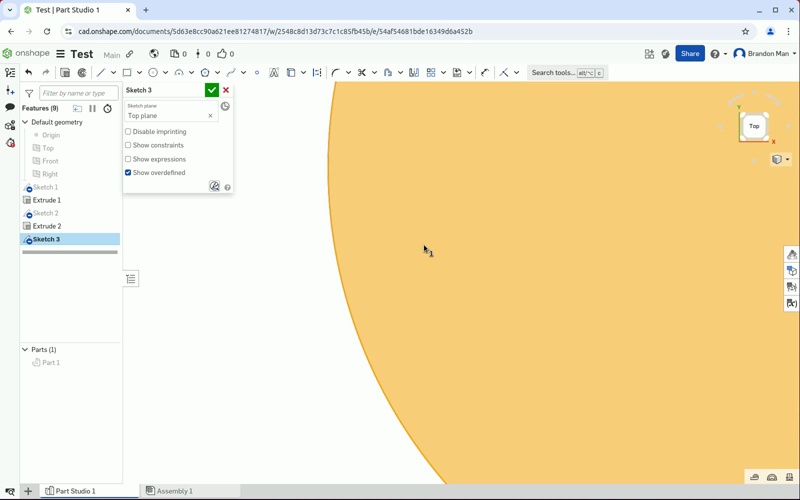
scroll(-6)
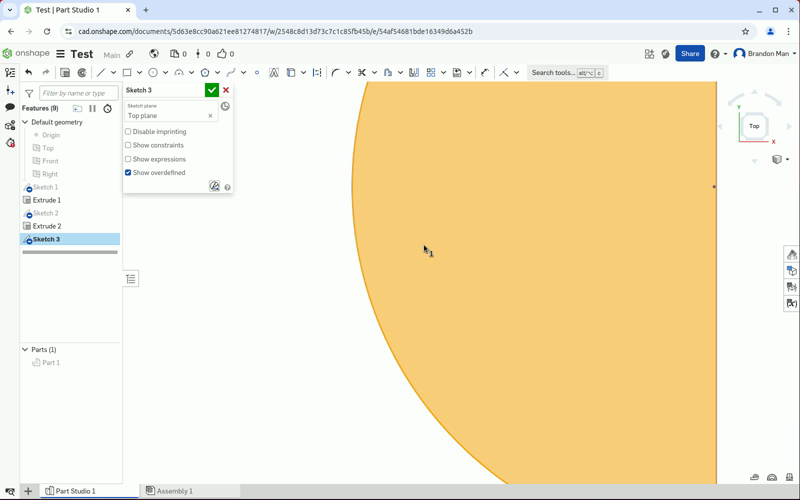
scroll(-6)
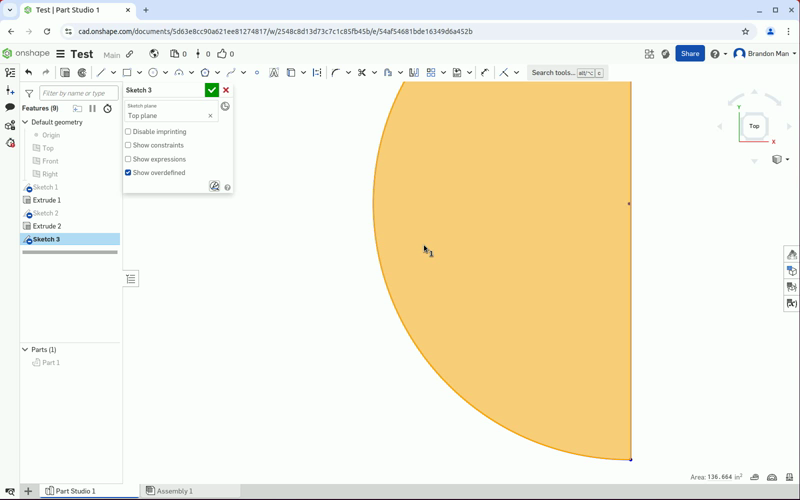
scroll(-6)
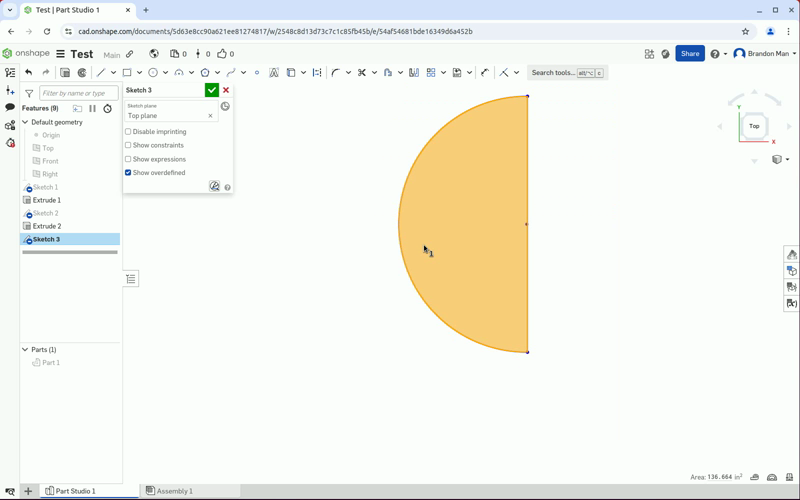
scroll(-6)
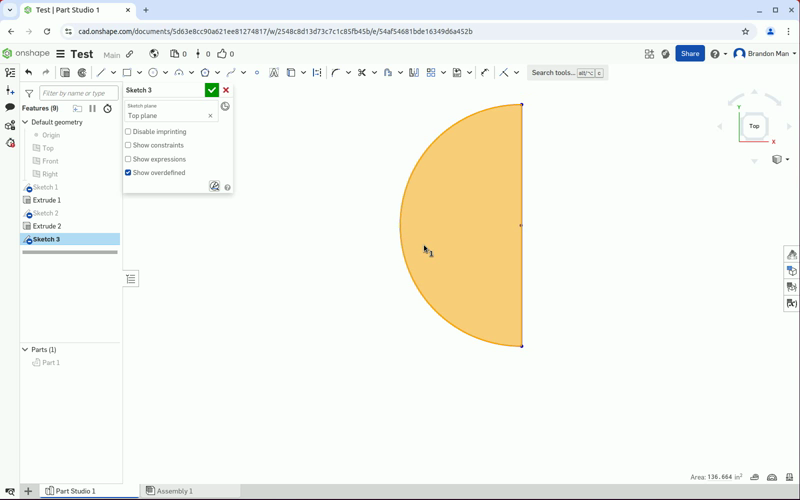
scroll(-6)
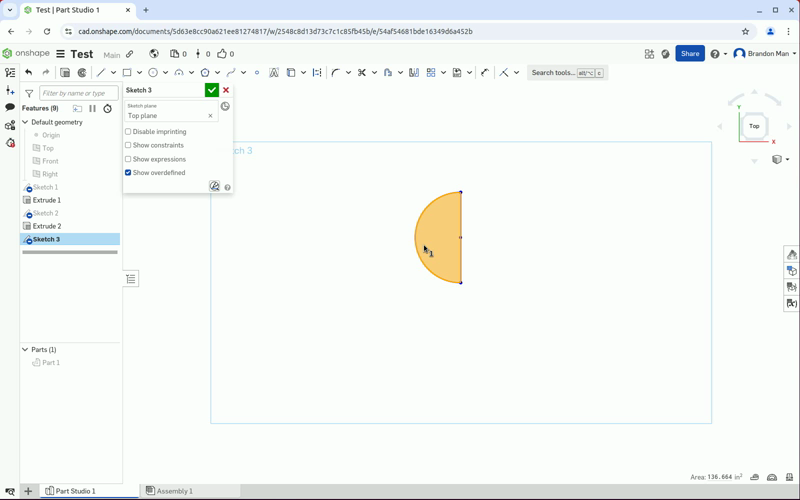
mouse_move(73, 352)
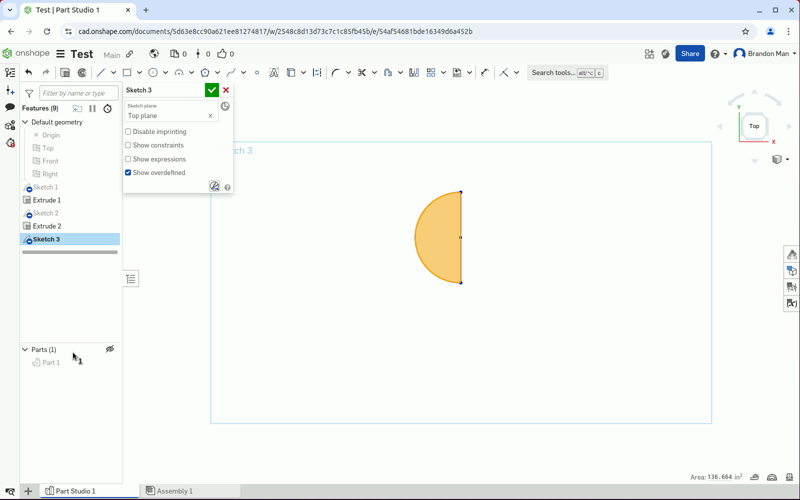
key(shift+y)
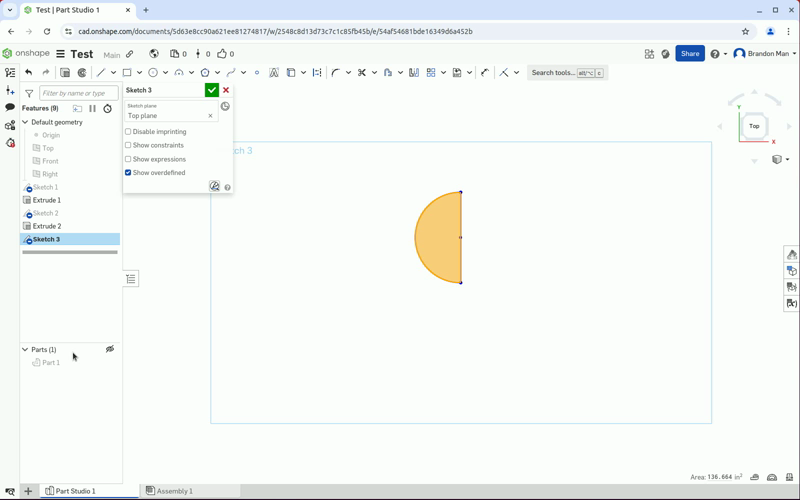
key(shift+e)
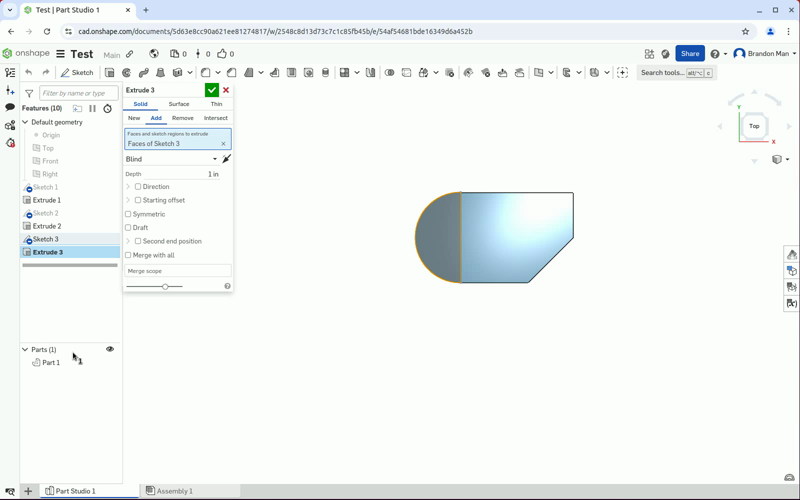
mouse_move(143, 106)
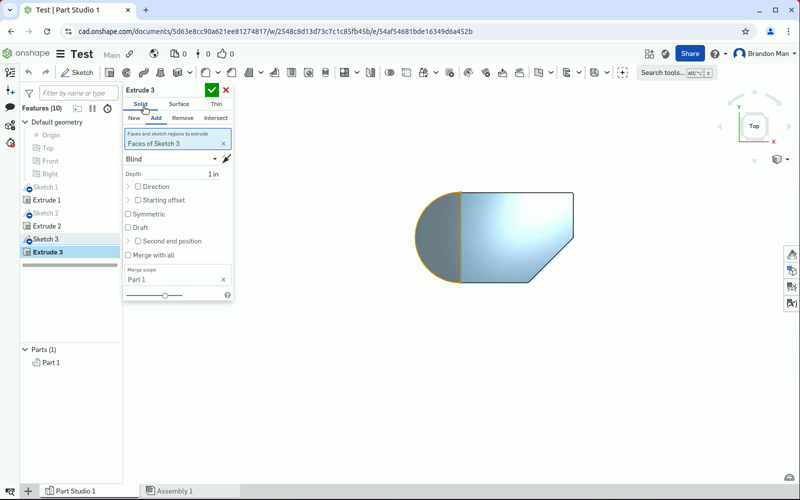
click(143, 106)
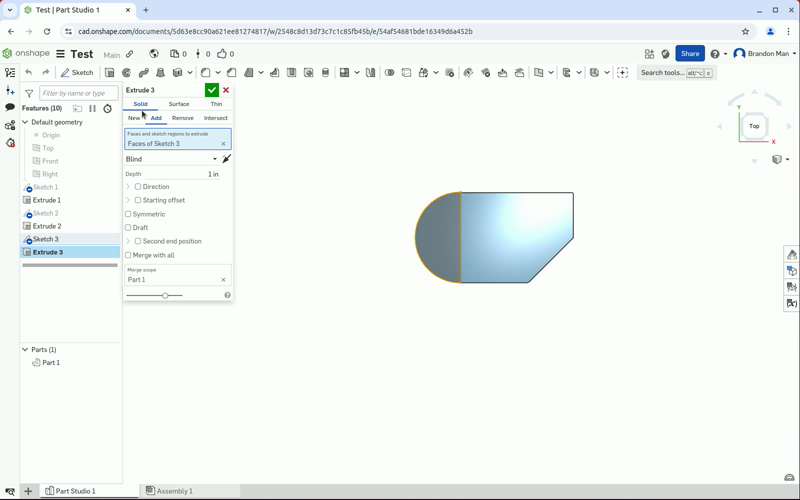
mouse_move(137, 120)
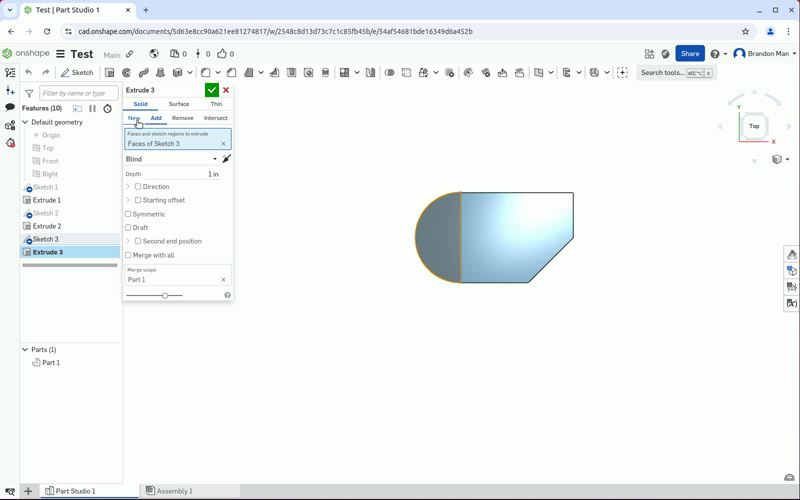
click(137, 120)
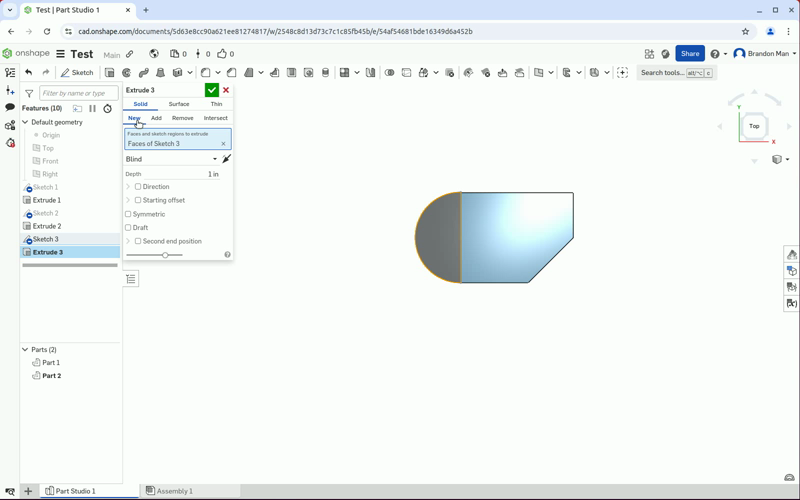
key(tab, 4)
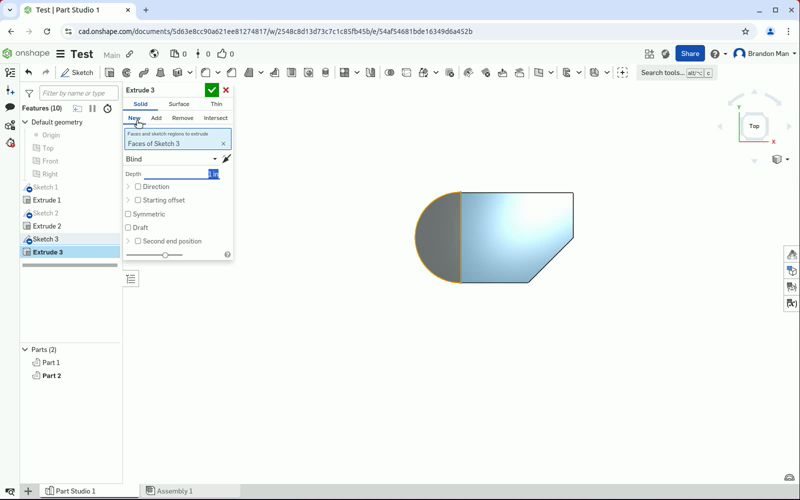
text(9.147)
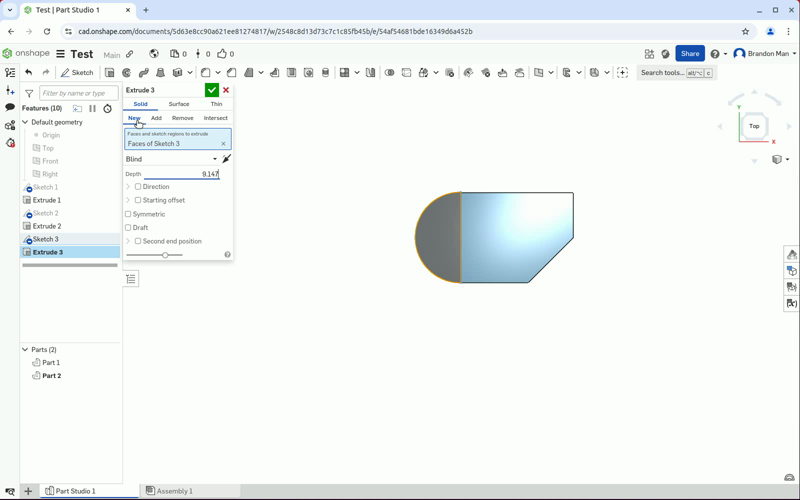
key(enter)
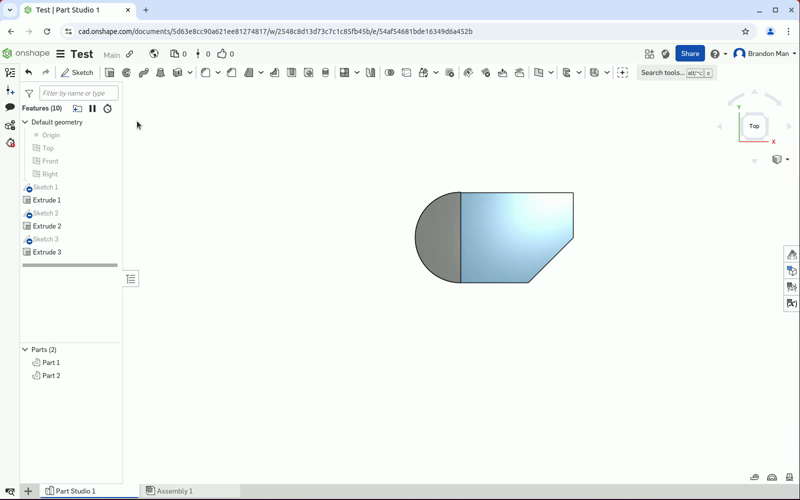
key(shift+h)
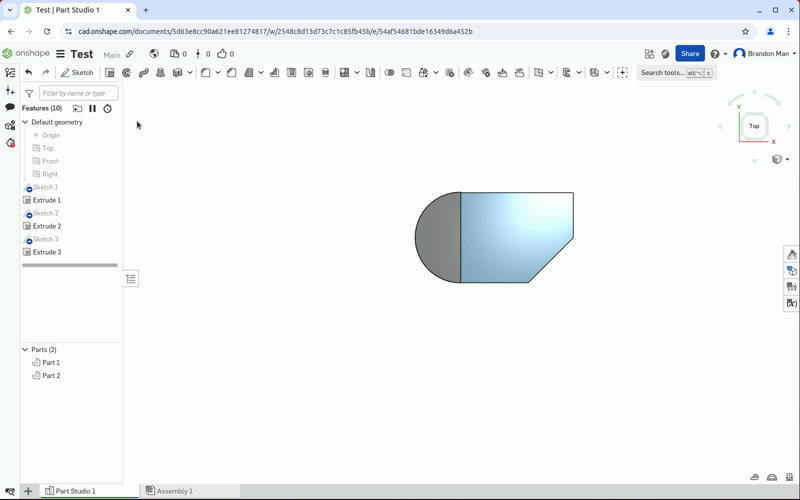
key(shift+h)
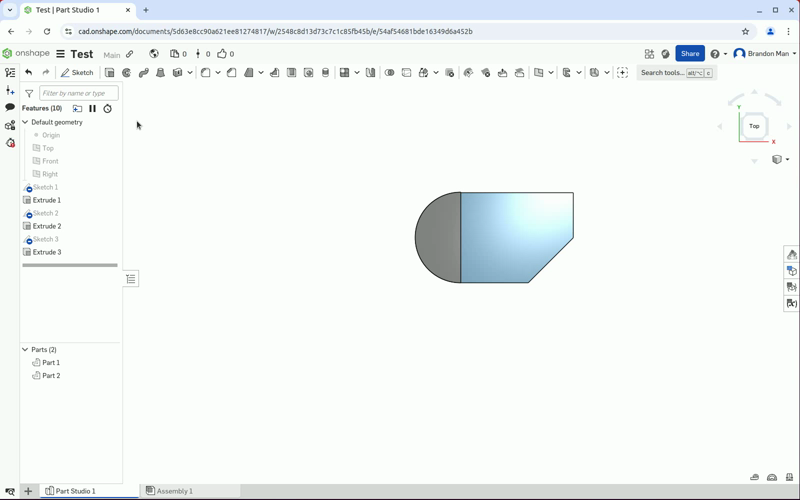
mouse_move(73, 189)
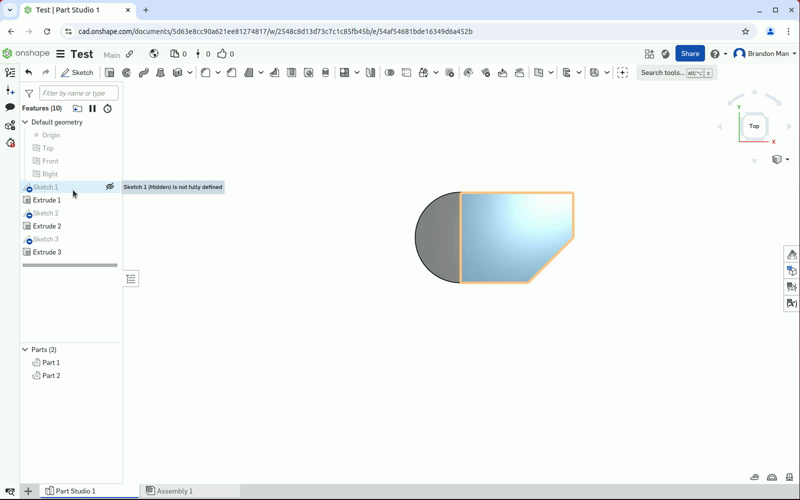
click(73, 189)
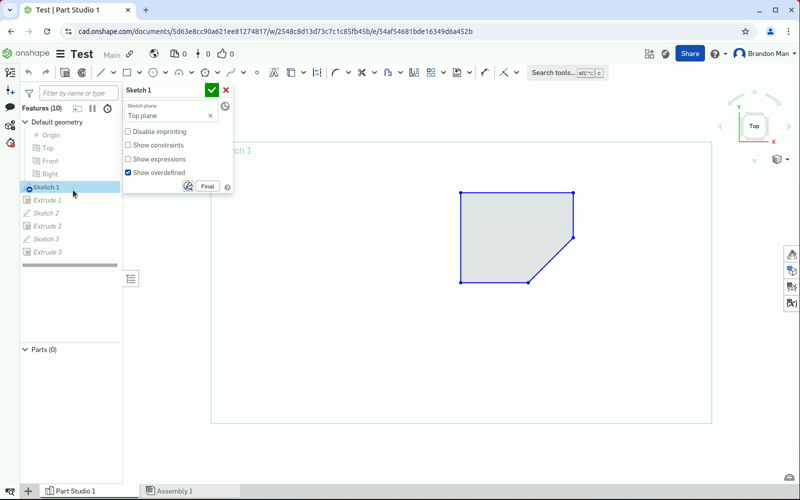
mouse_move(229, 92)
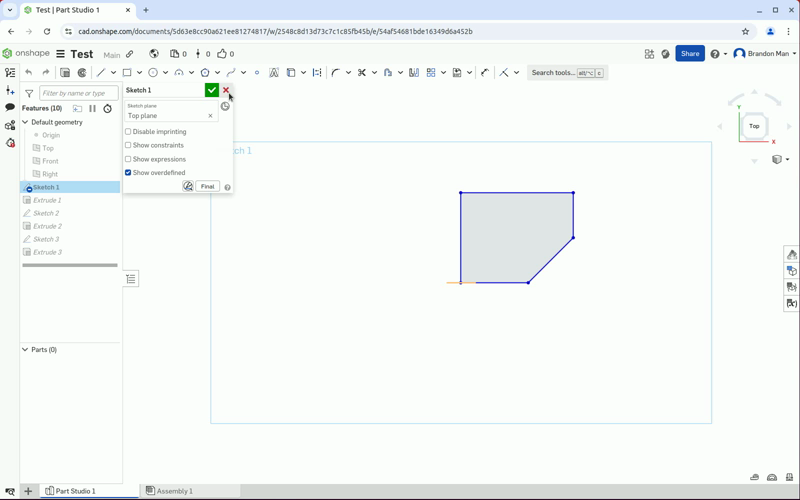
click(229, 92)
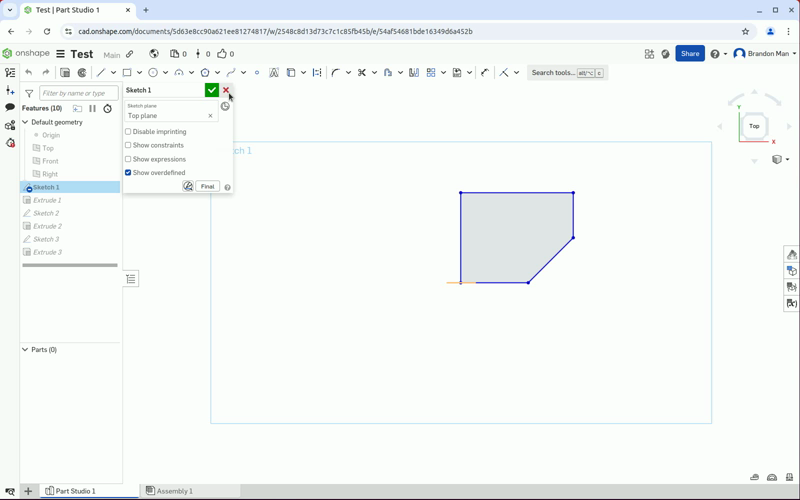
key(shift+s)
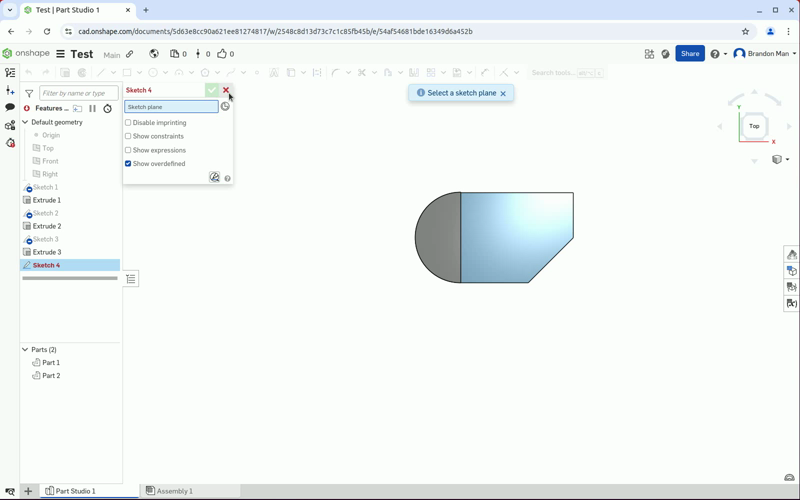
mouse_move(73, 150)
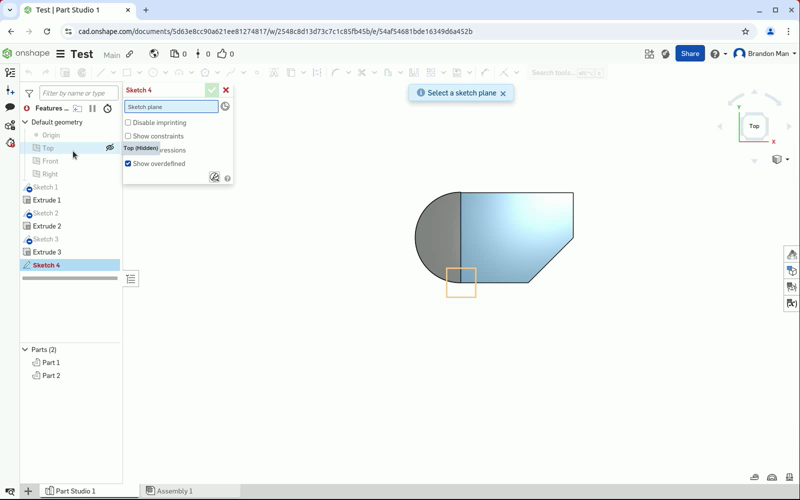
click(73, 150)
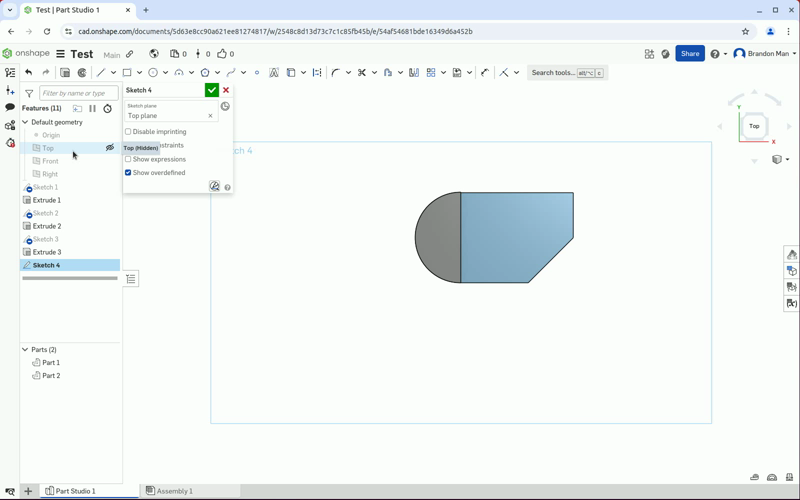
mouse_move(73, 352)
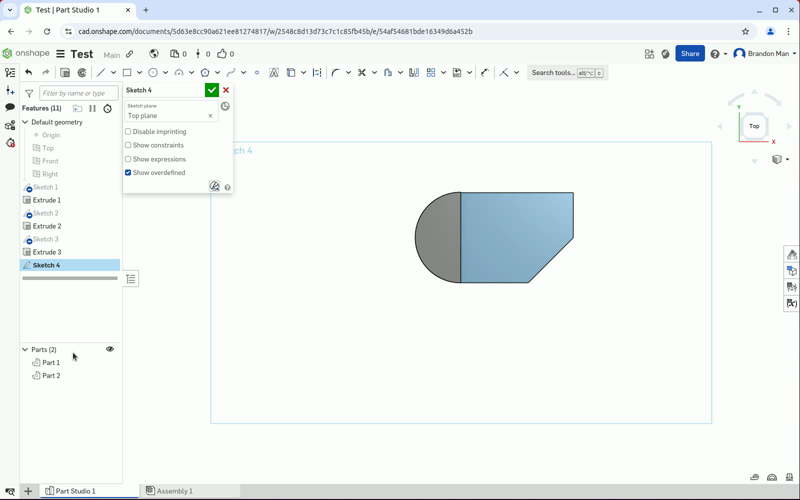
key(y)
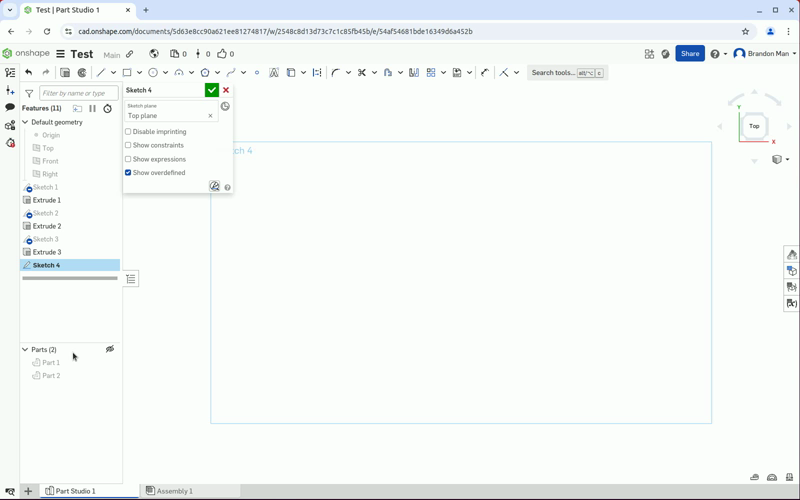
key(a)
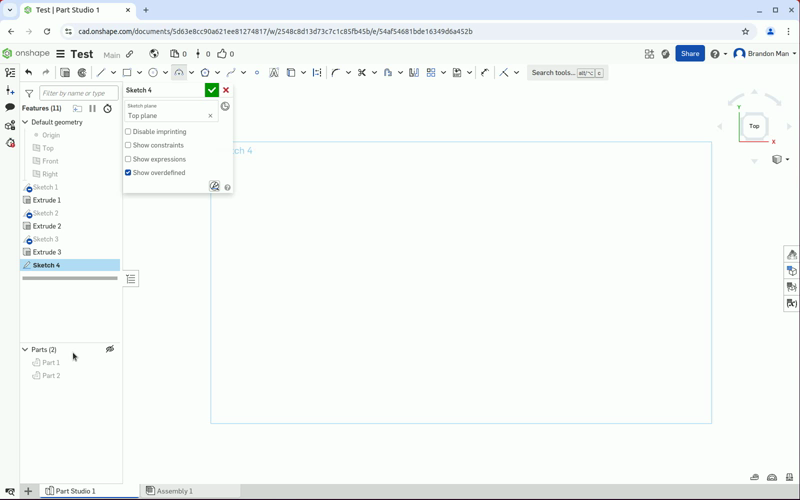
key_down(shift)
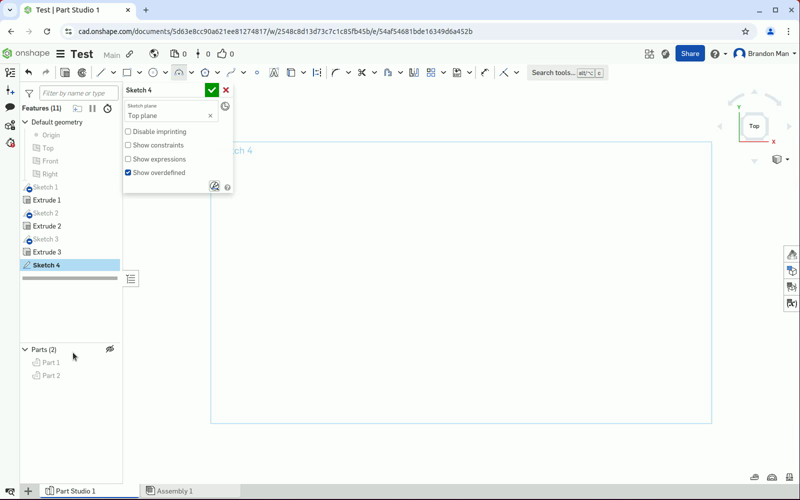
mouse_move(460, 282)
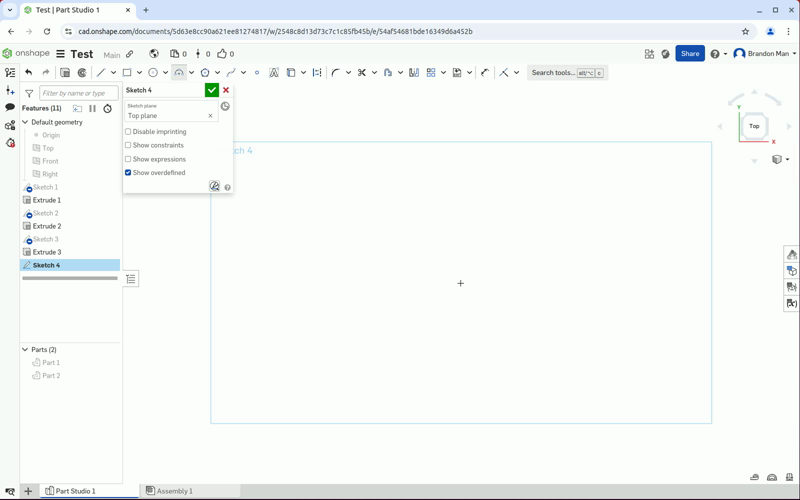
click(460, 282)
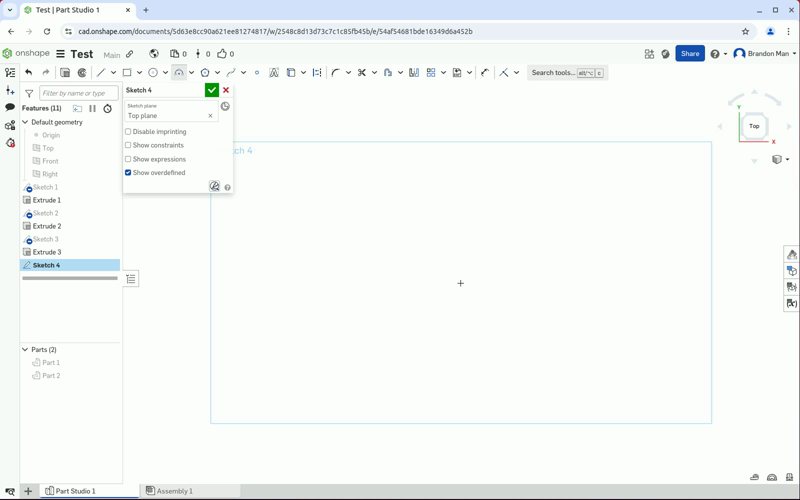
key_up(shift)
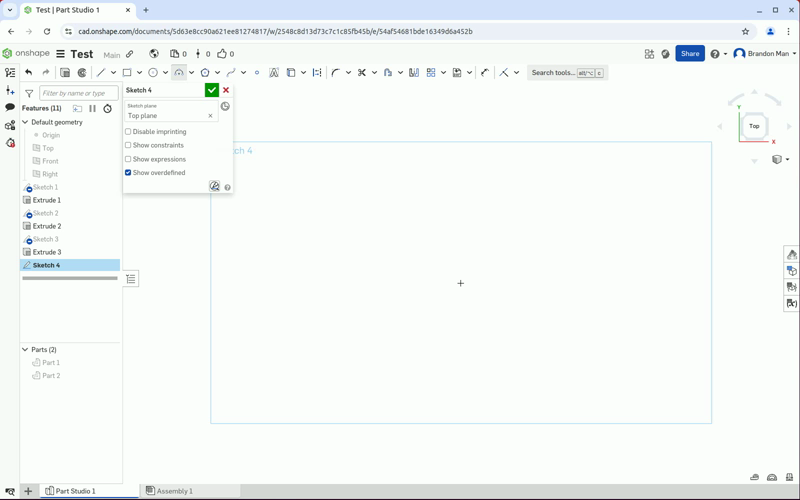
key_down(shift)
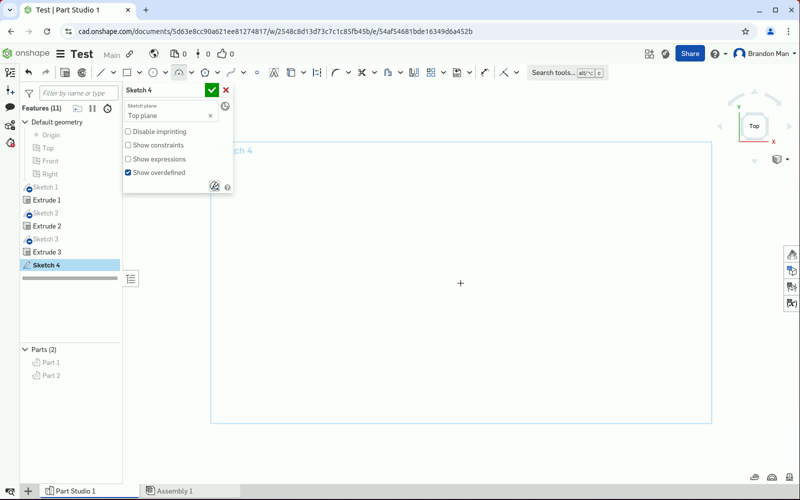
mouse_move(460, 192)
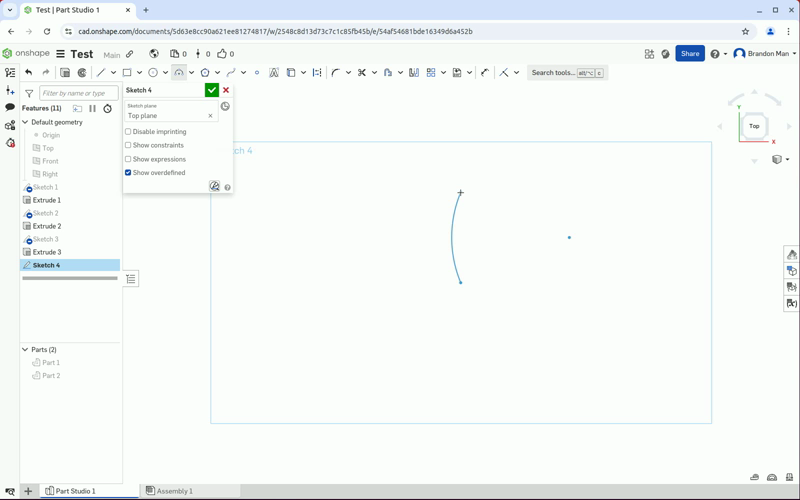
click(460, 192)
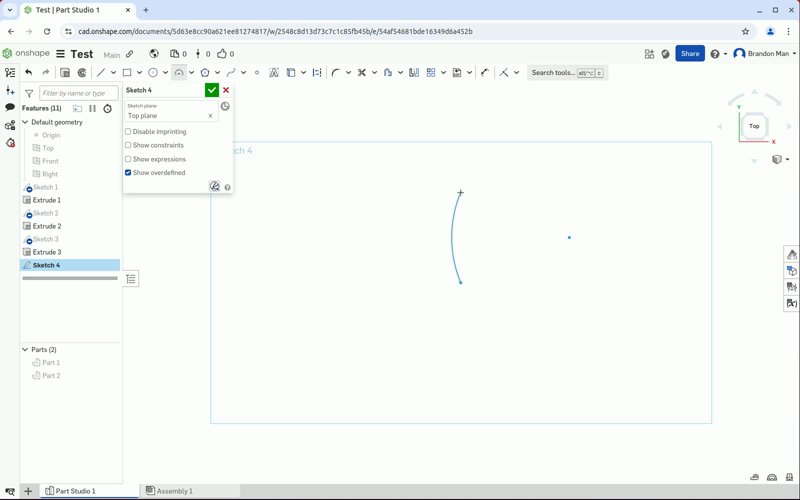
mouse_move(506, 237)
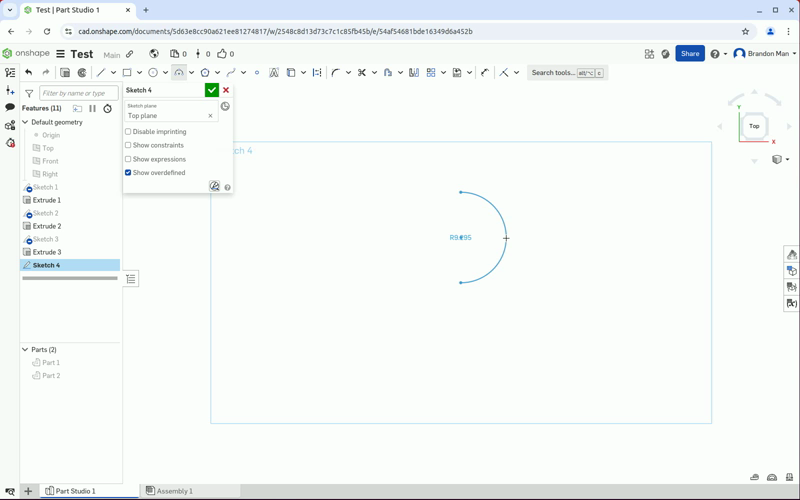
click(506, 237)
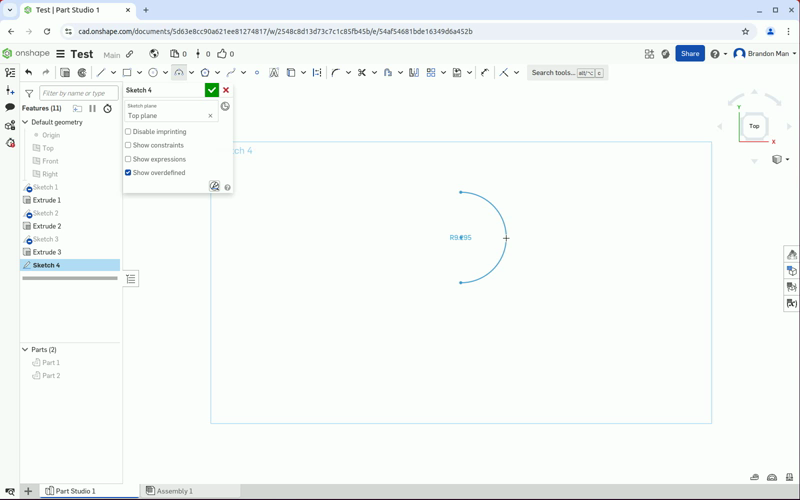
key_up(shift)
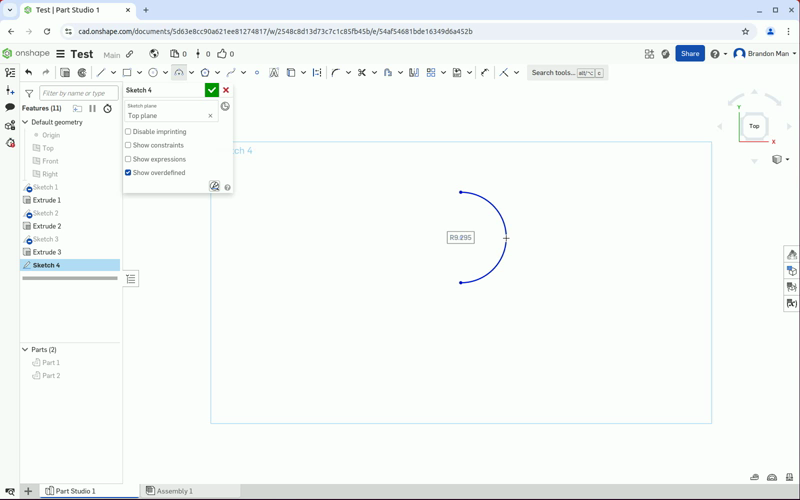
key(esc)
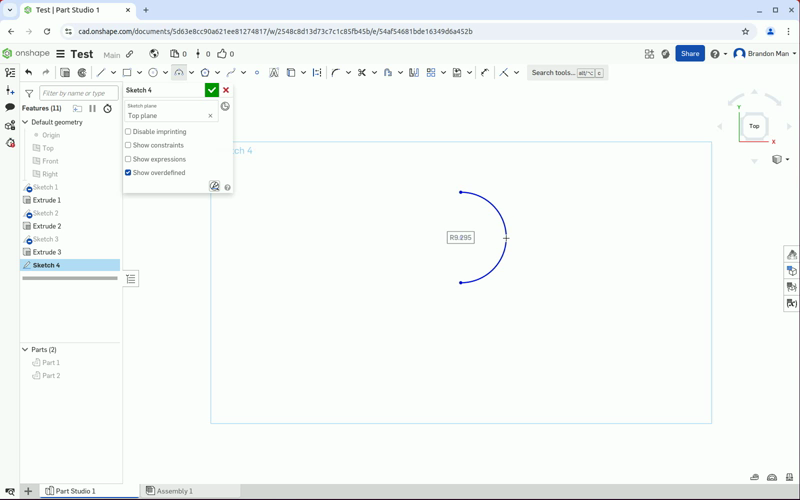
key(l)
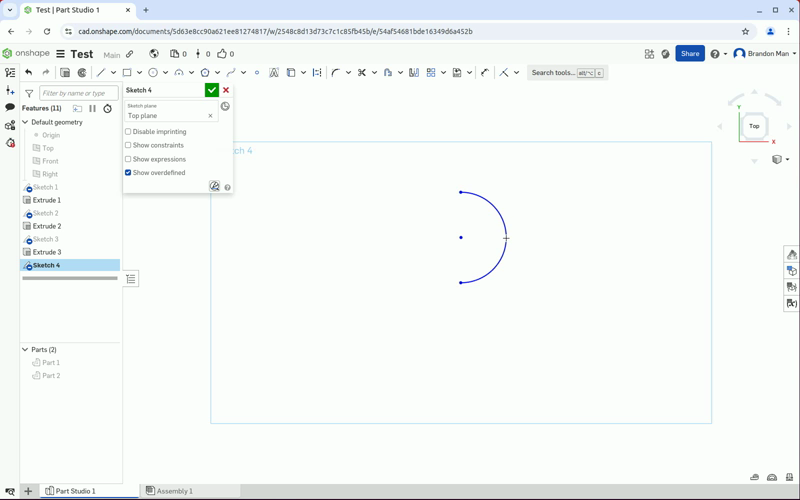
mouse_move(460, 192)
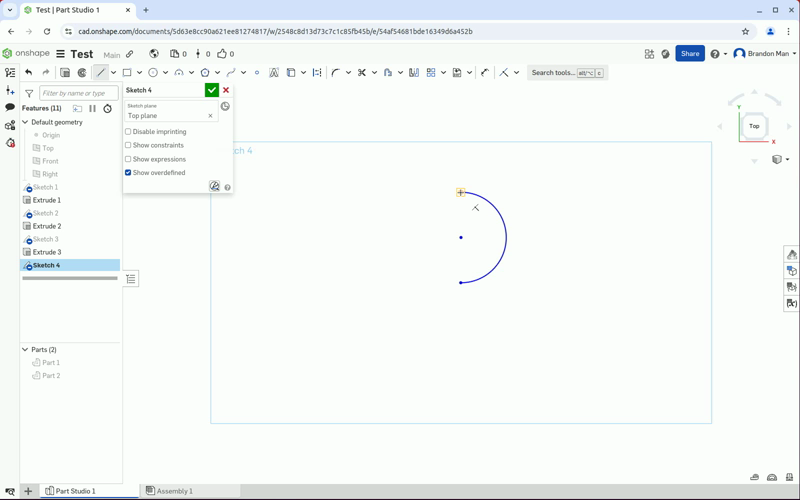
click(460, 192)
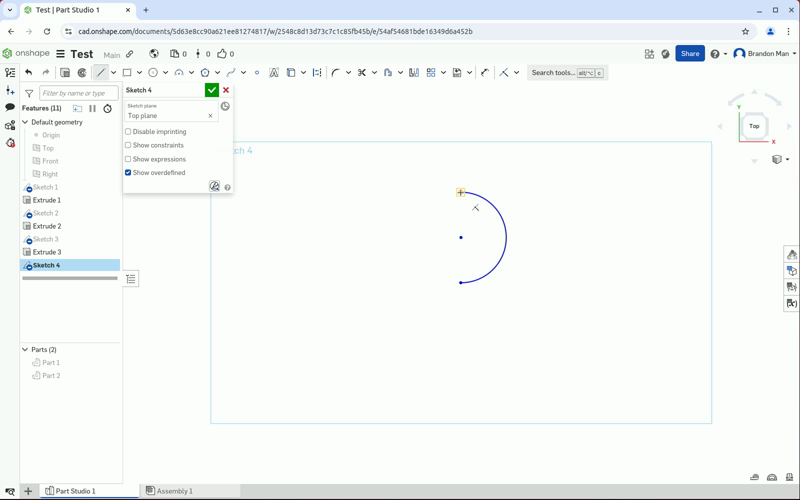
key_down(shift)
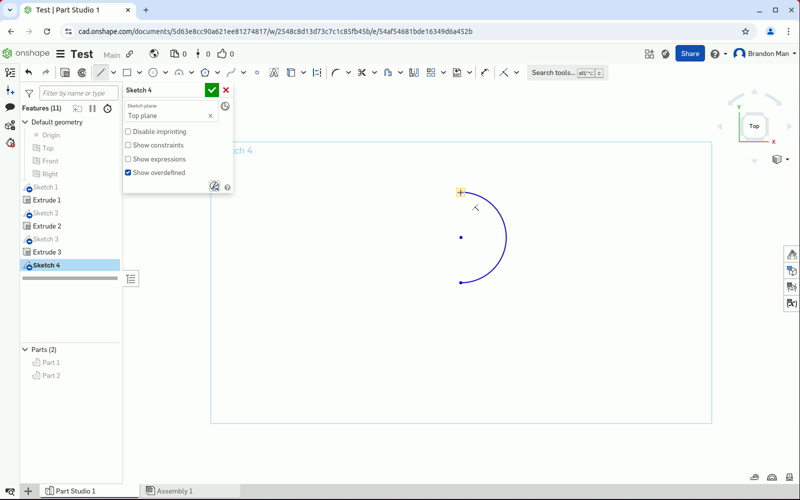
mouse_move(460, 282)
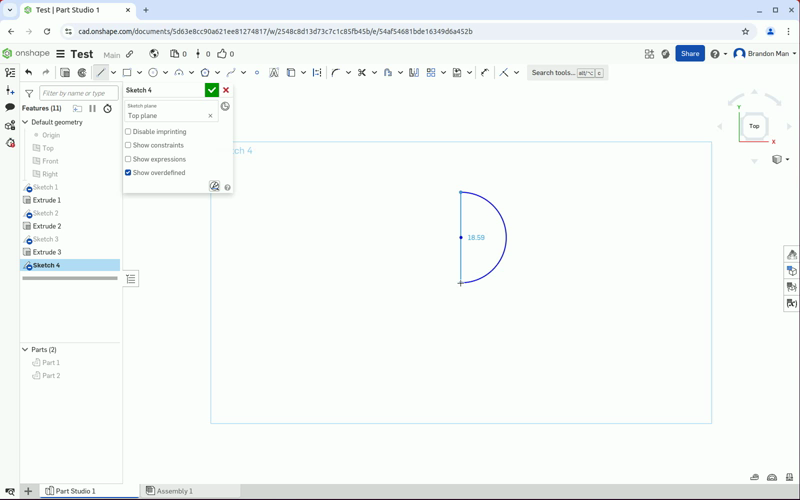
key_up(shift)
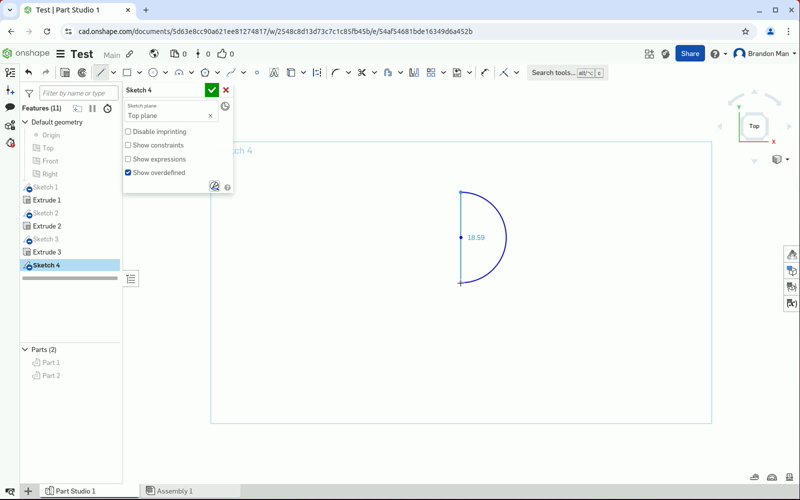
click(460, 282)
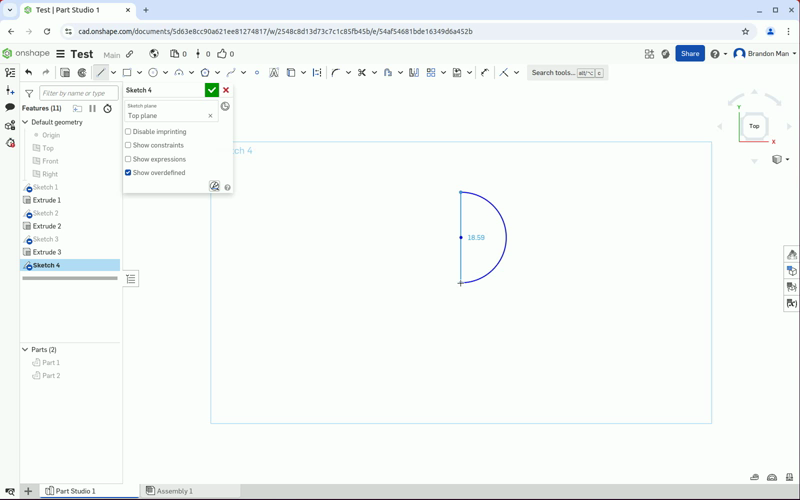
key(esc)
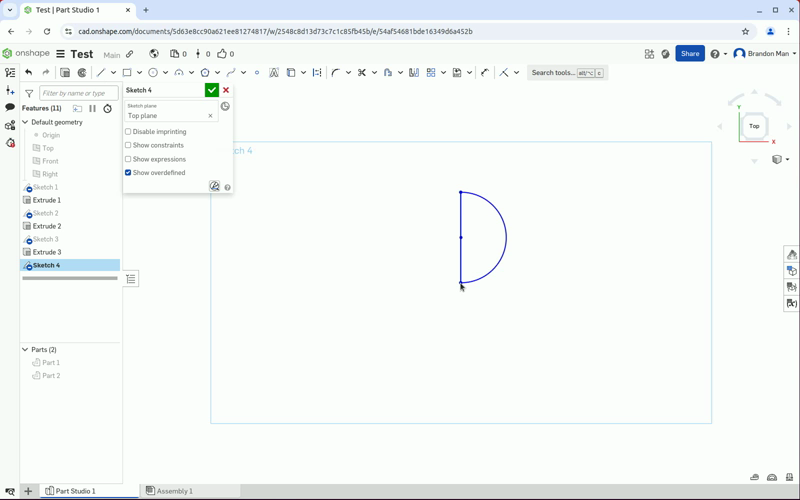
mouse_move(481, 212)
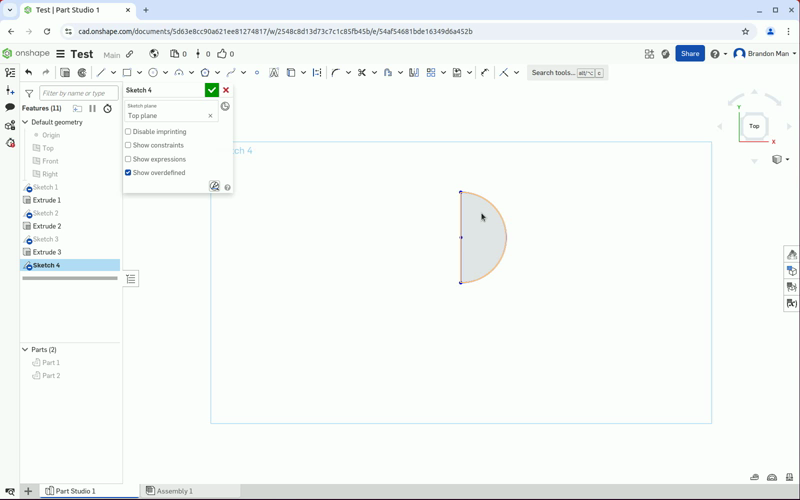
scroll(6)
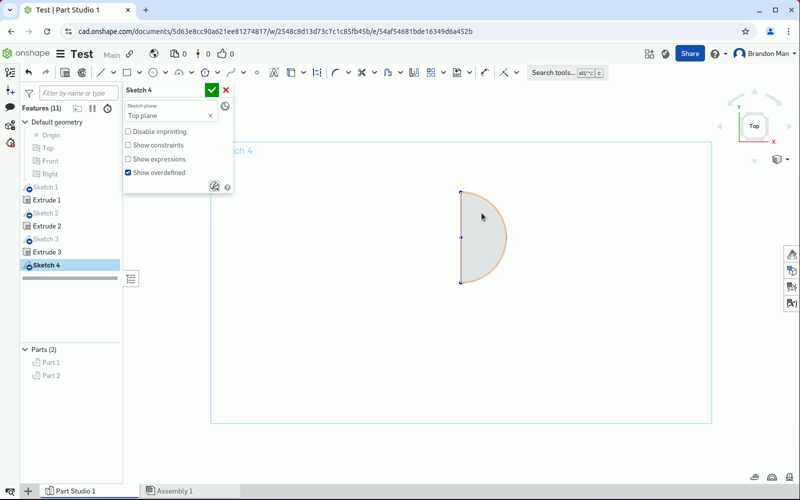
scroll(6)
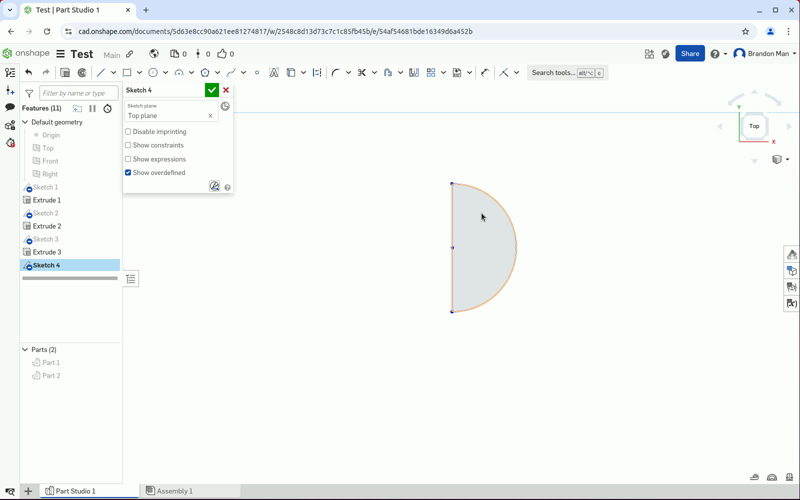
scroll(6)
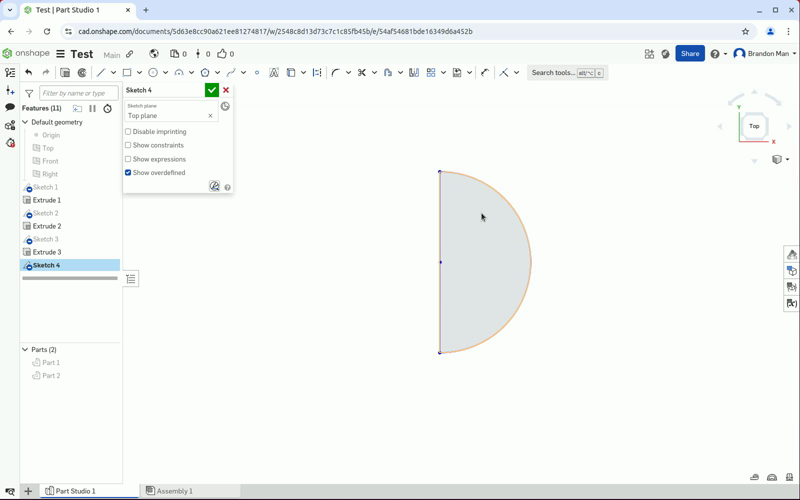
scroll(6)
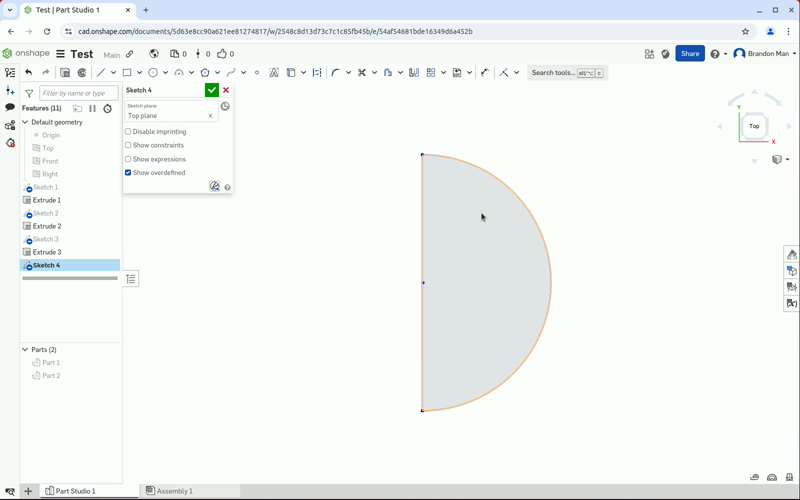
scroll(6)
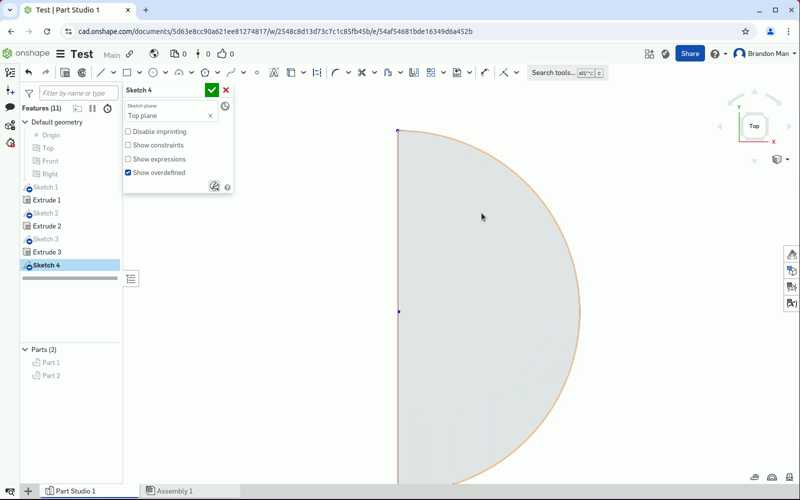
scroll(6)
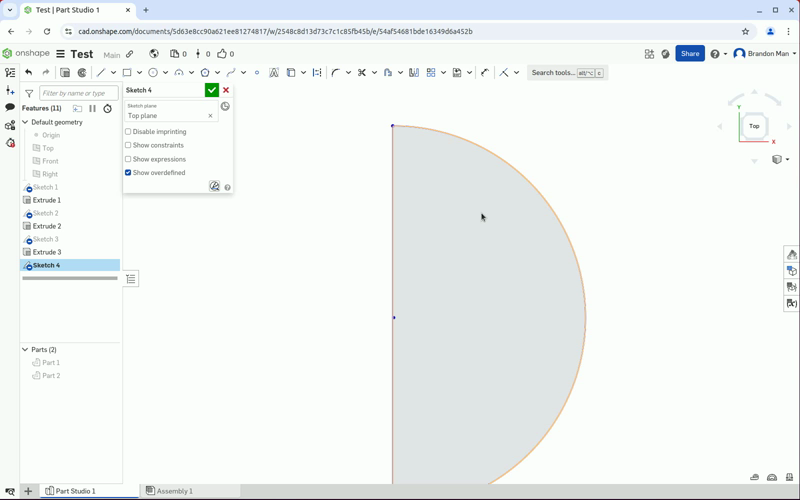
scroll(6)
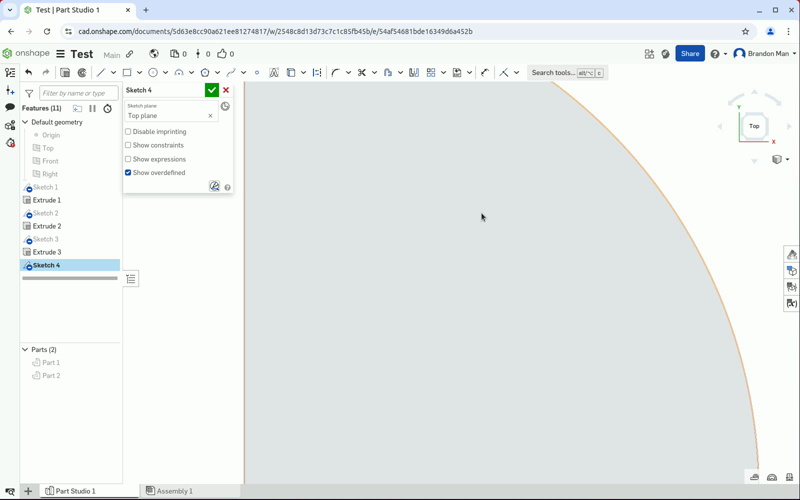
click(481, 212)
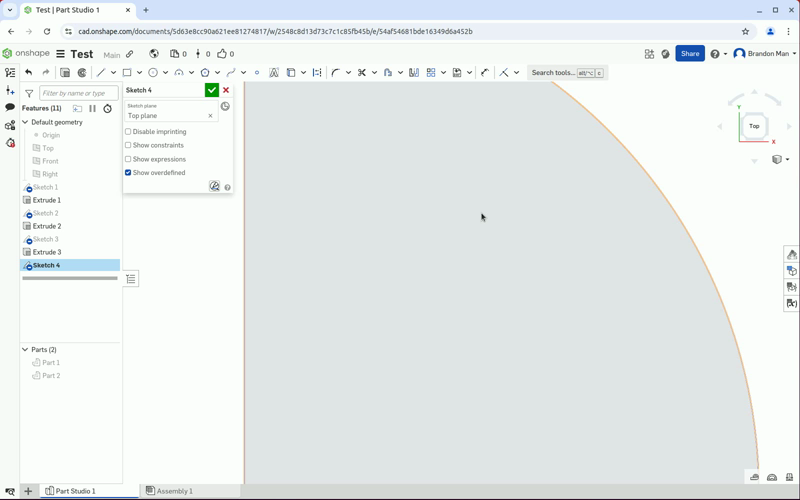
scroll(-6)
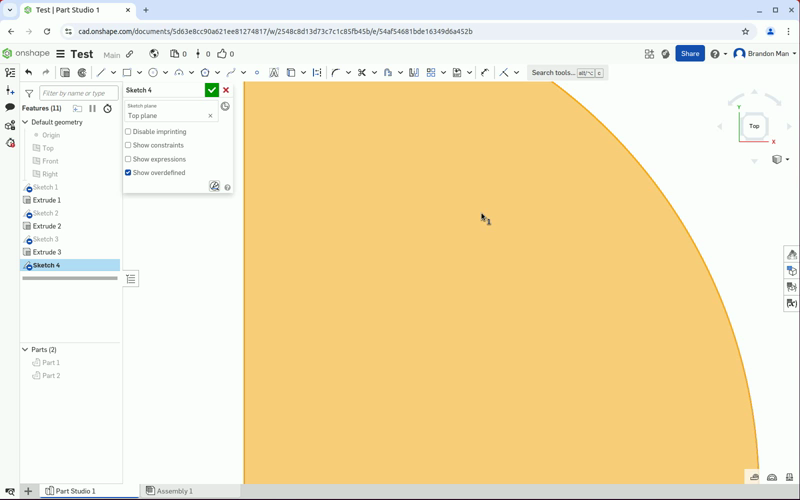
scroll(-6)
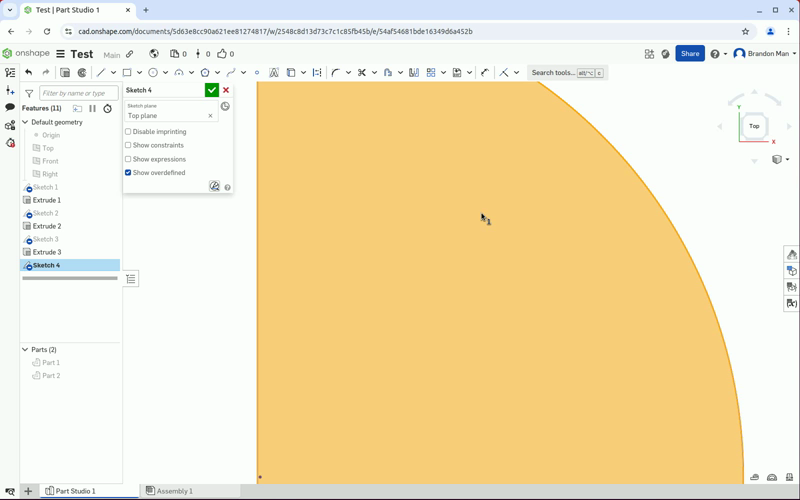
scroll(-6)
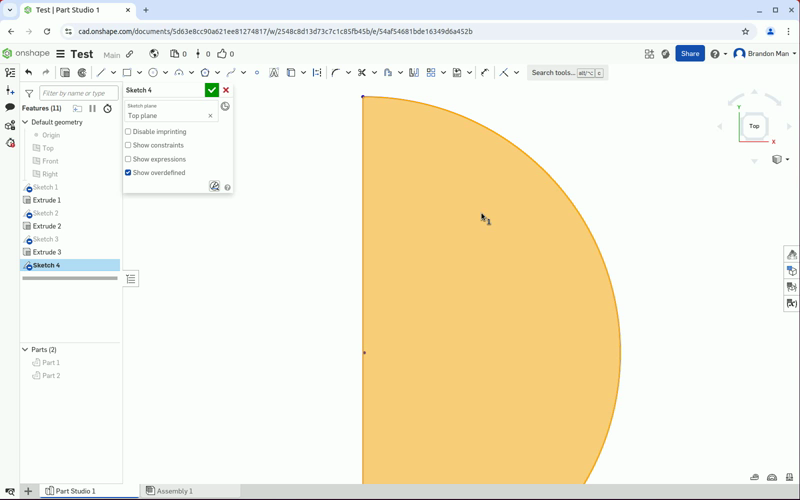
scroll(-6)
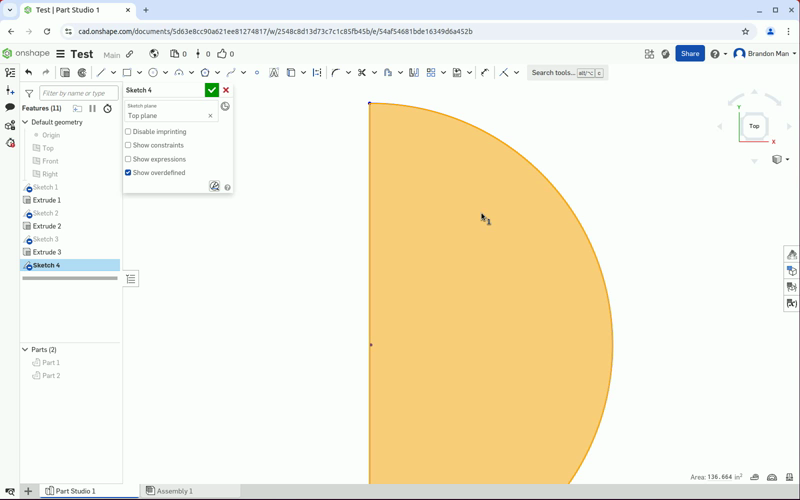
scroll(-6)
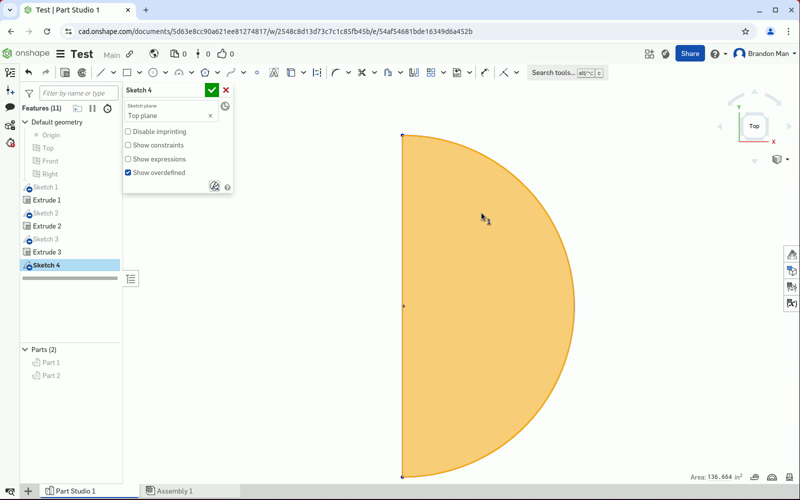
scroll(-6)
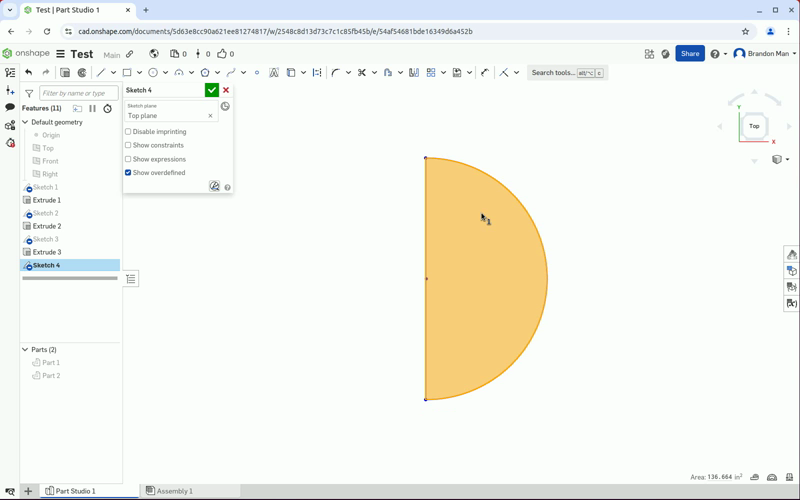
scroll(-6)
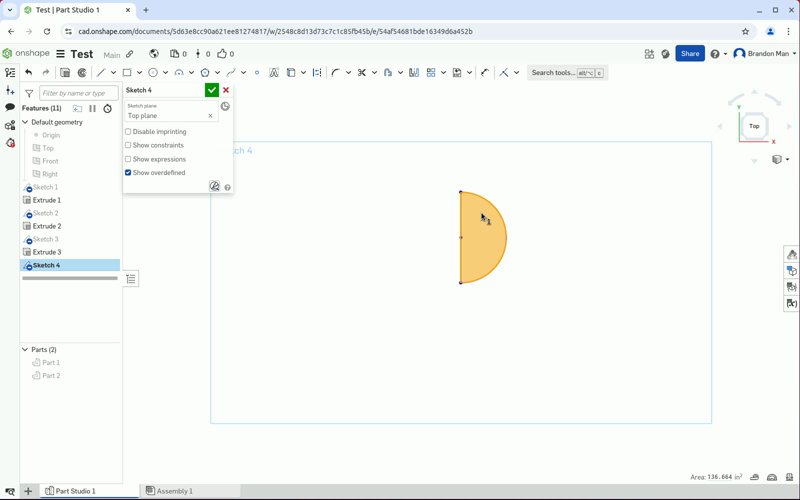
mouse_move(73, 352)
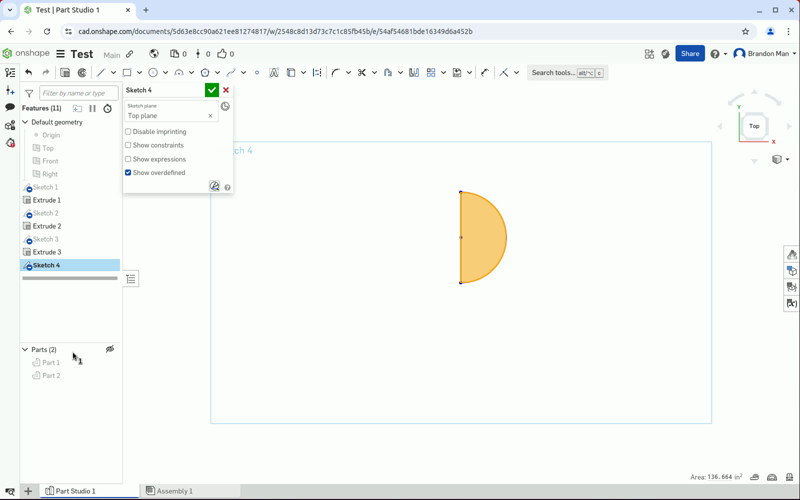
key(shift+y)
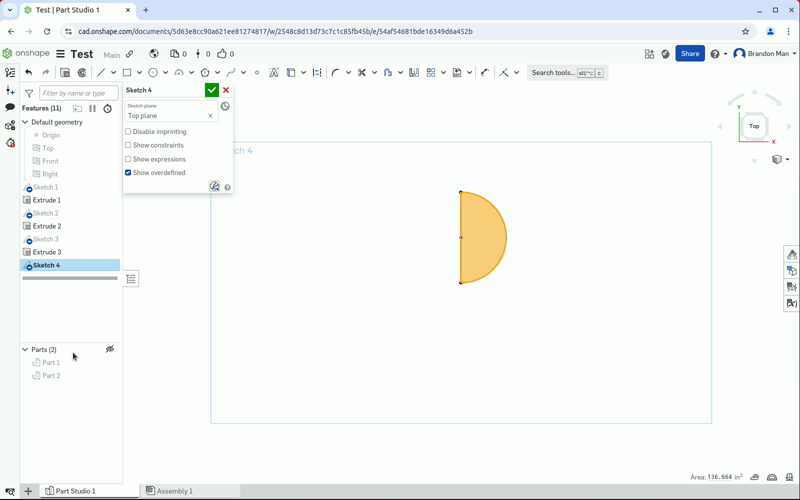
key(shift+e)
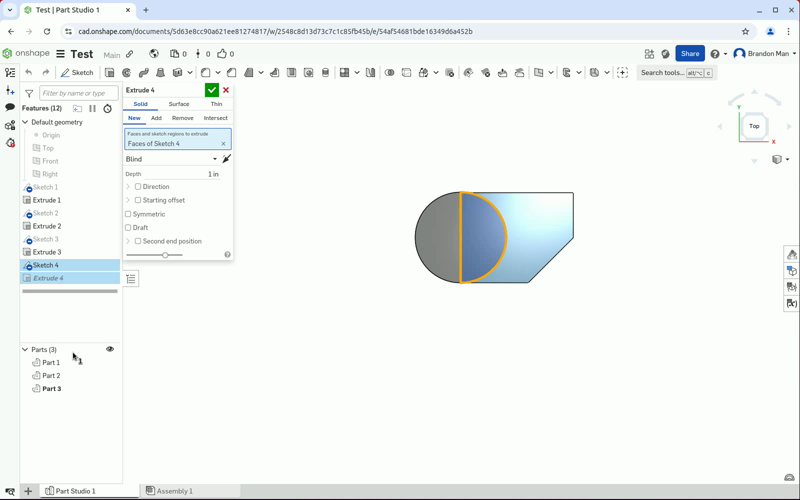
mouse_move(143, 106)
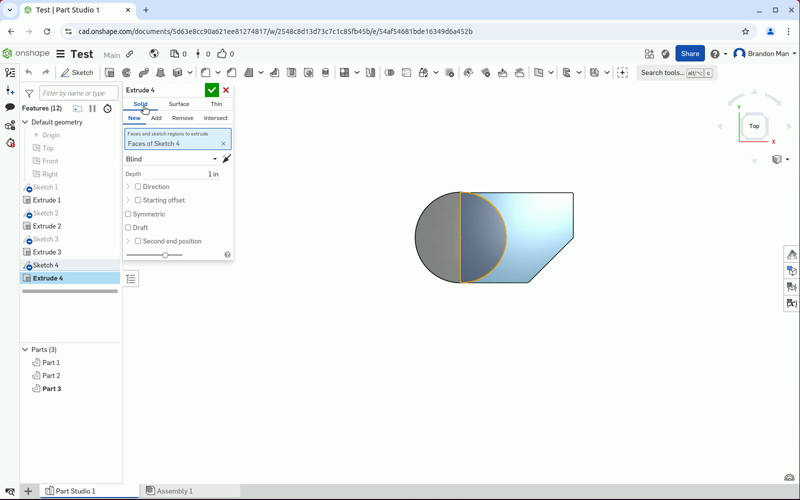
click(143, 106)
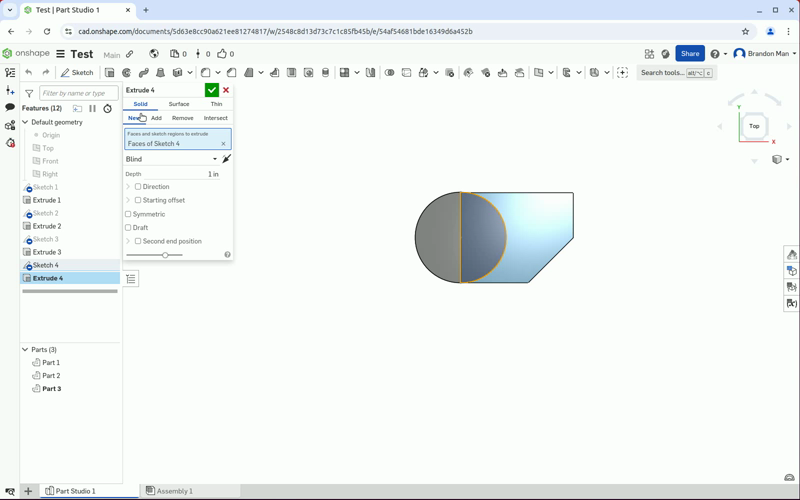
mouse_move(137, 120)
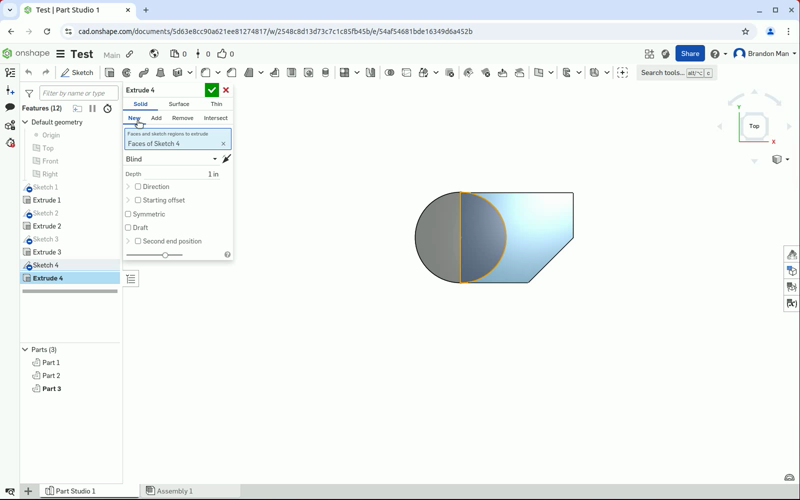
click(137, 120)
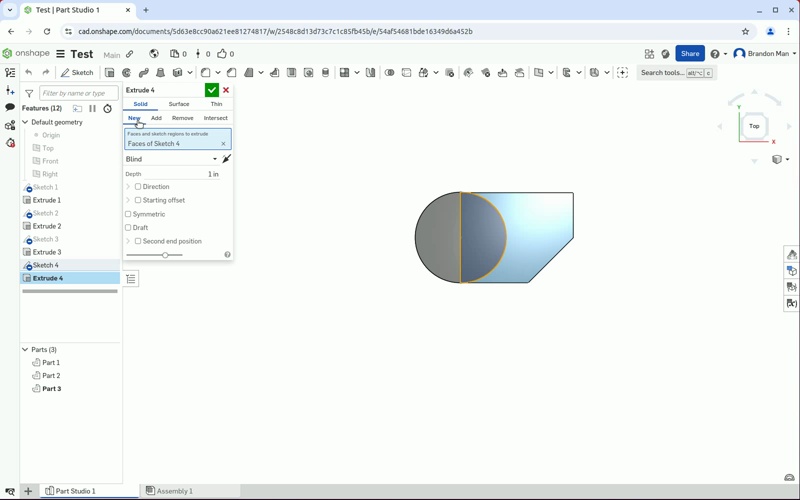
key(tab, 4)
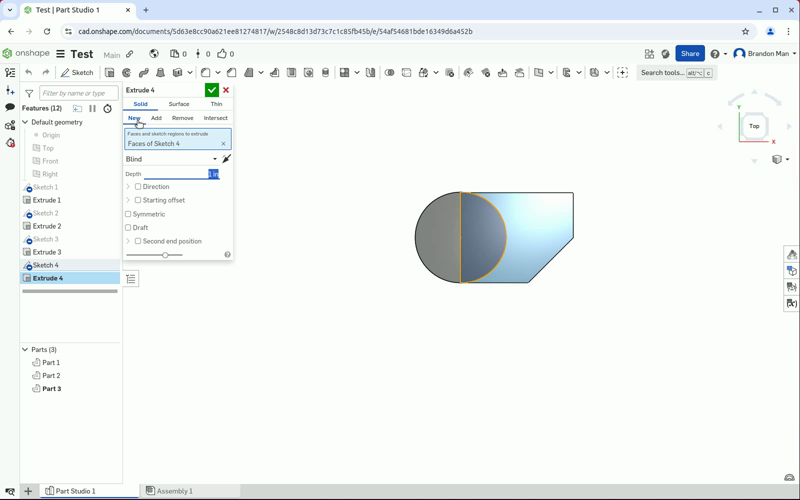
text(9.147)
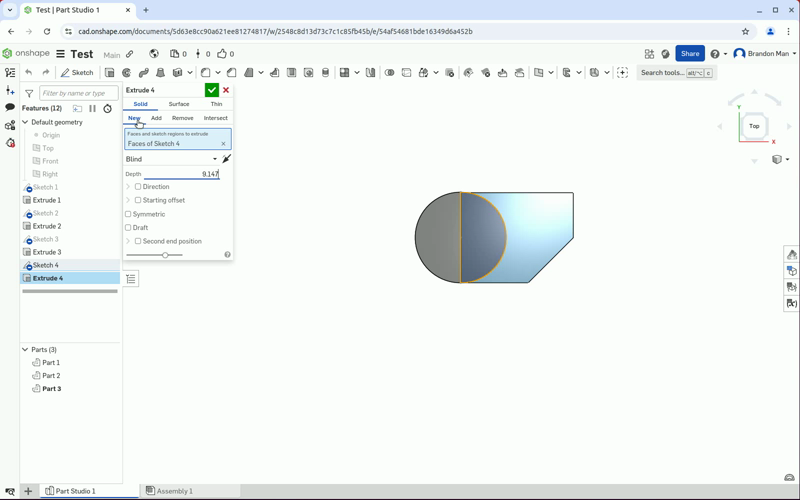
key(enter)
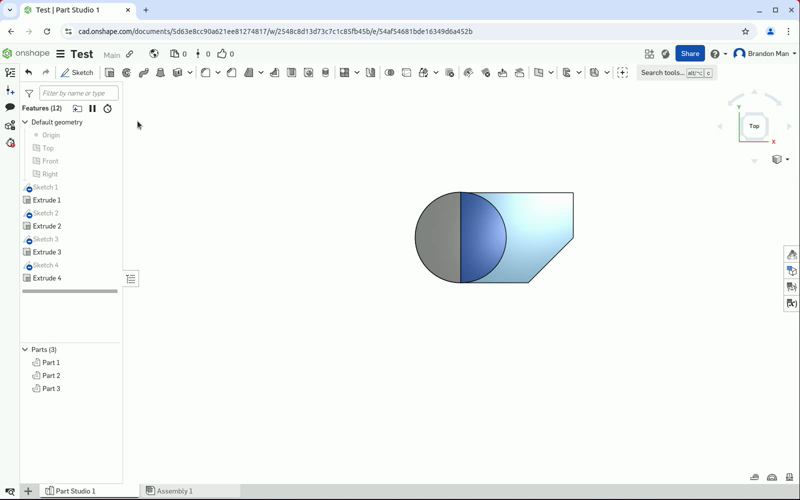
key(shift+h)
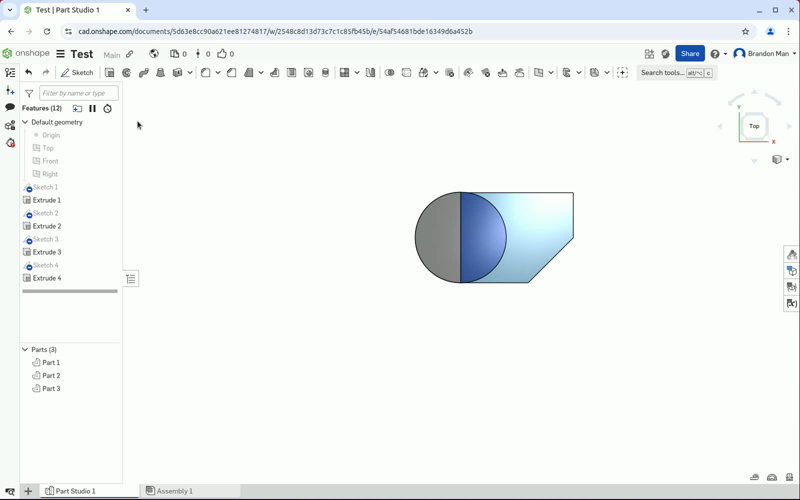
key(shift+h)
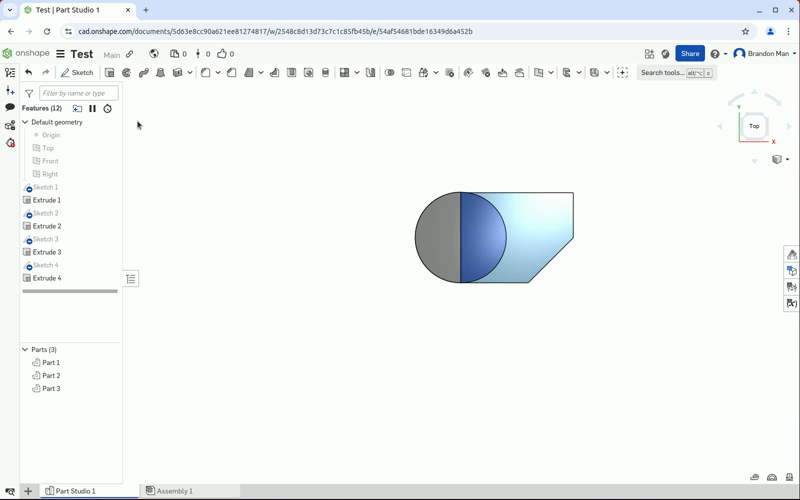
mouse_move(73, 189)
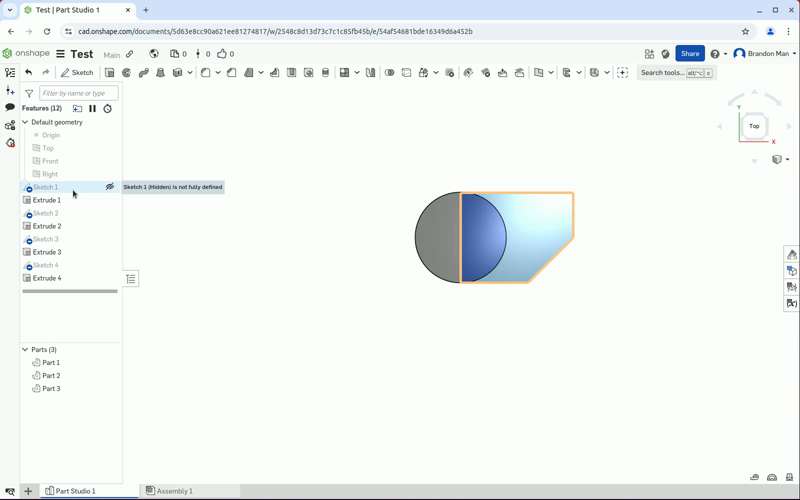
click(73, 189)
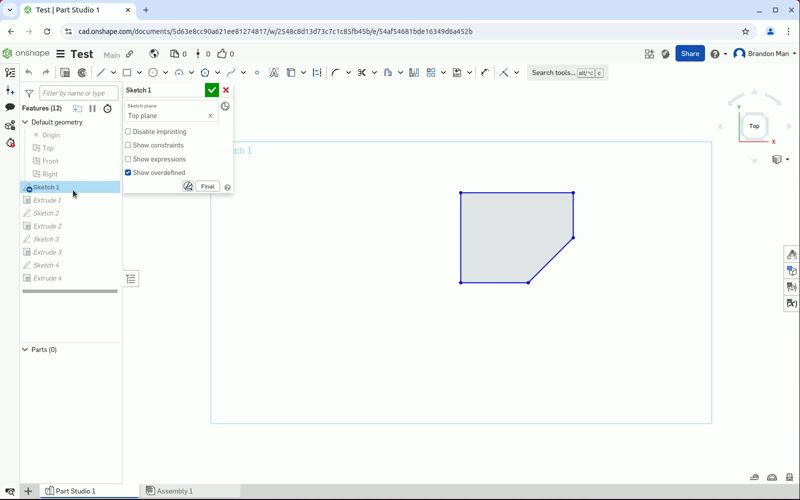
mouse_move(229, 92)
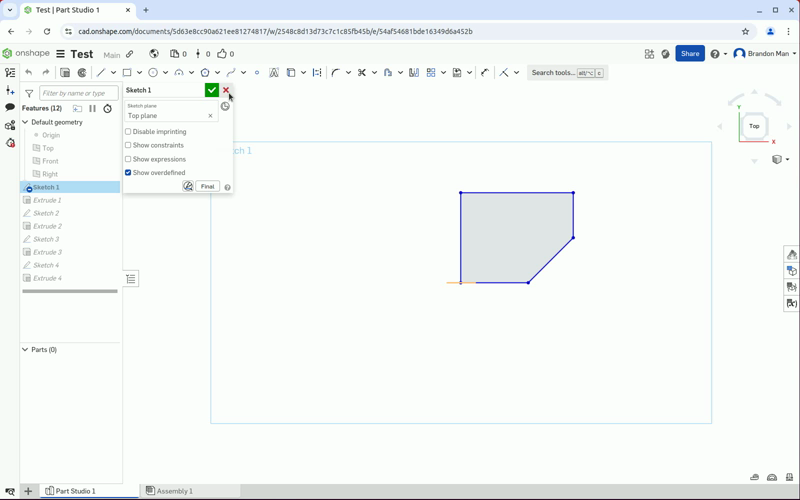
click(229, 92)
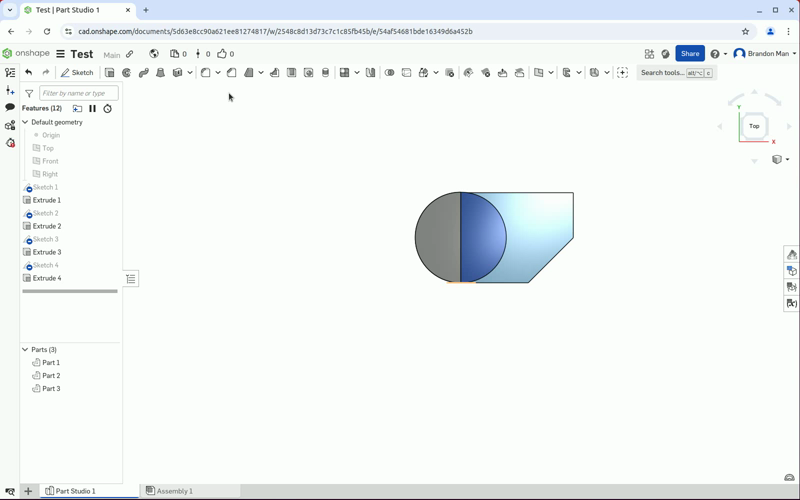
mouse_move(541, 75)
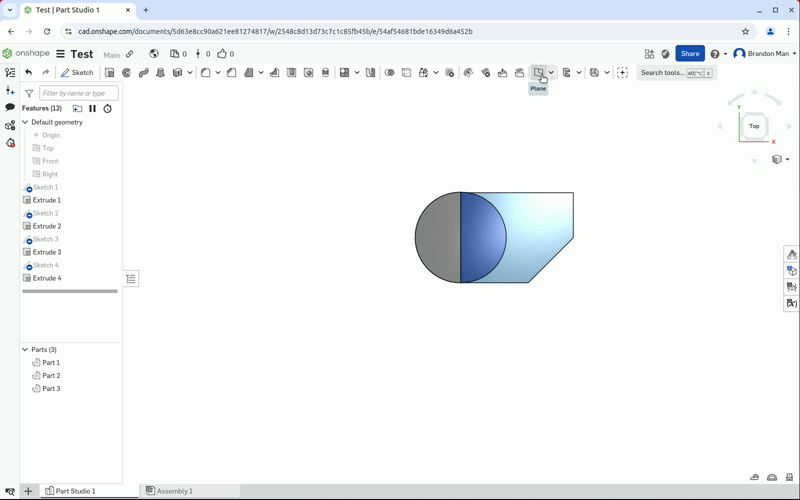
click(541, 75)
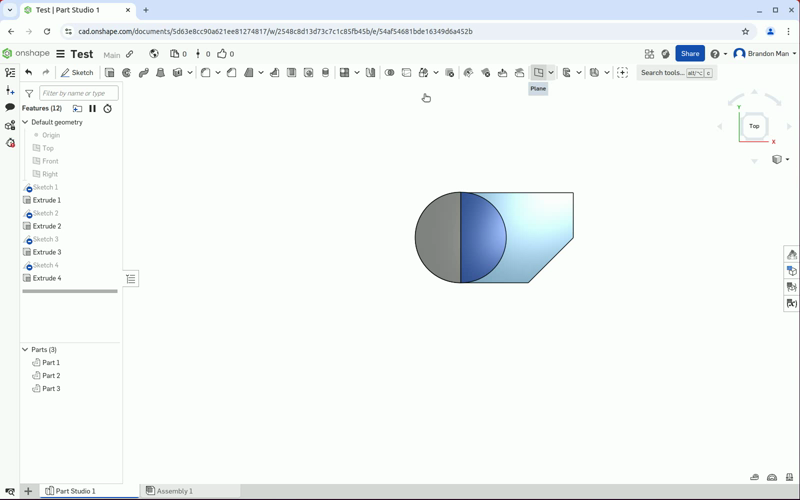
mouse_move(73, 150)
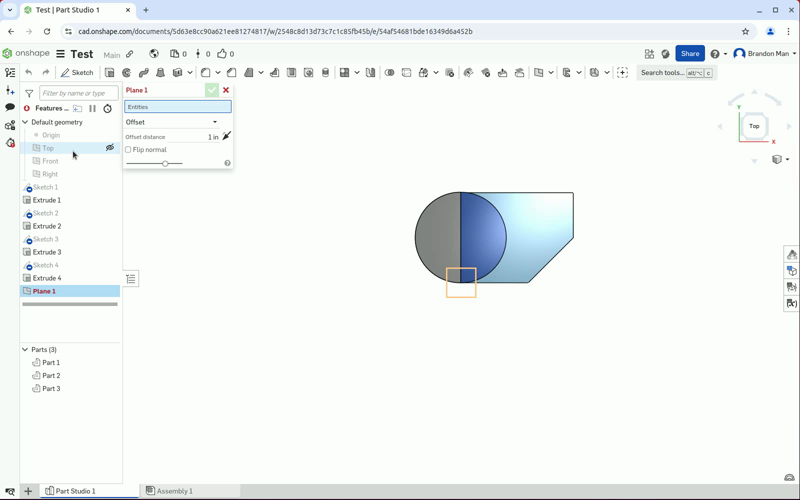
click(73, 150)
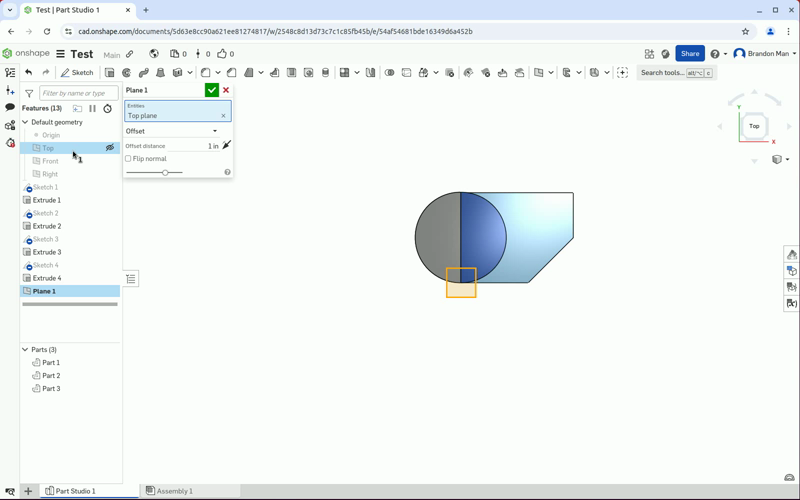
key(tab, 2)
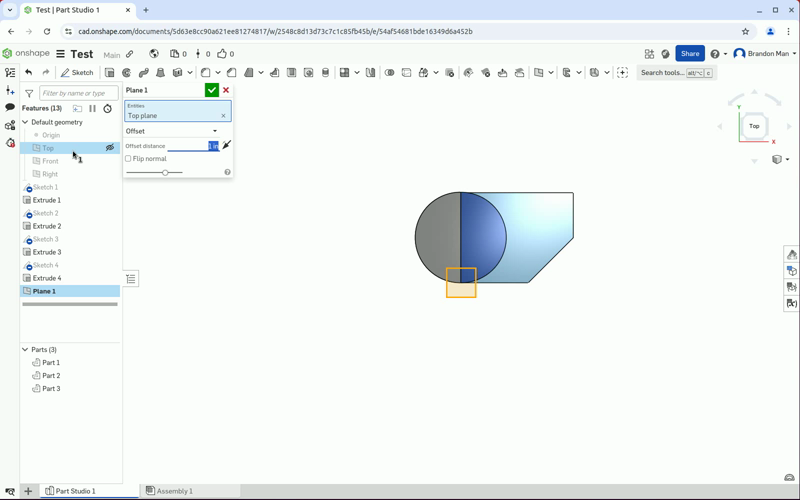
text(9.151)
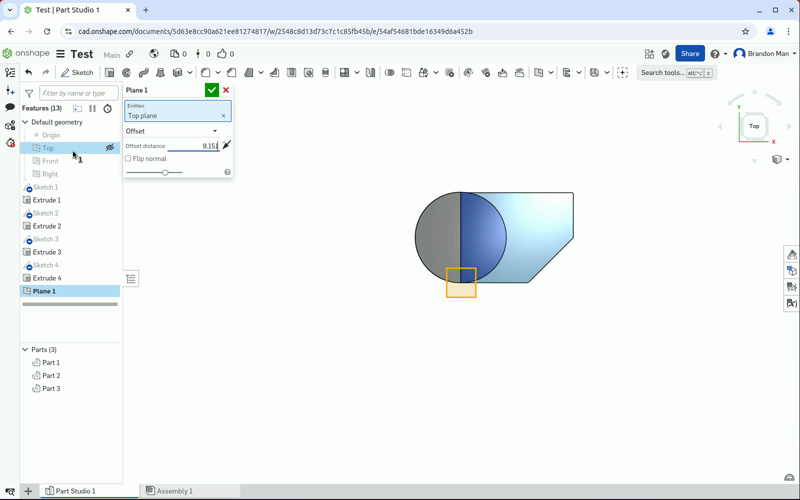
key(enter, 2)
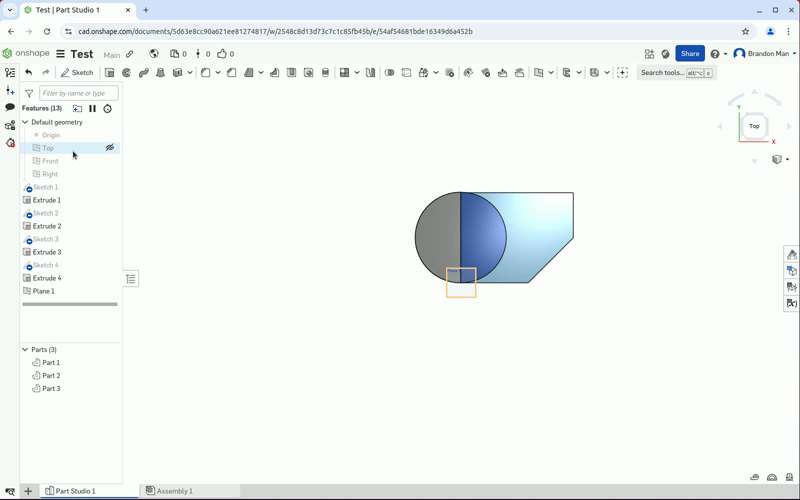
key(shift+s)
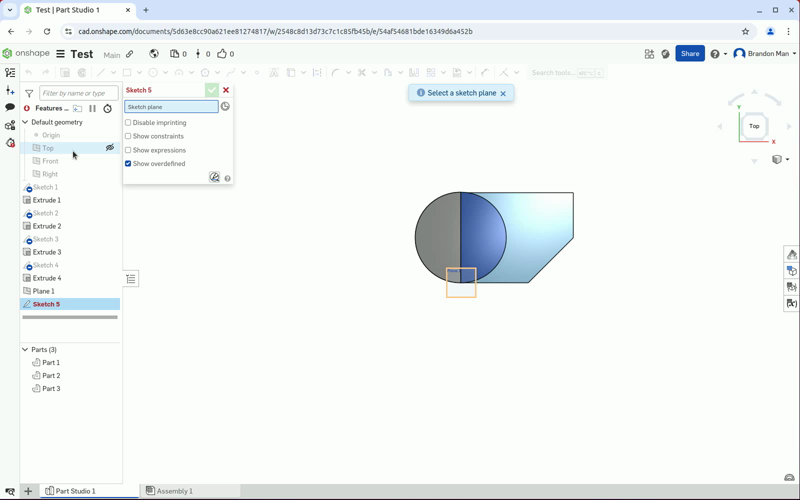
mouse_move(73, 293)
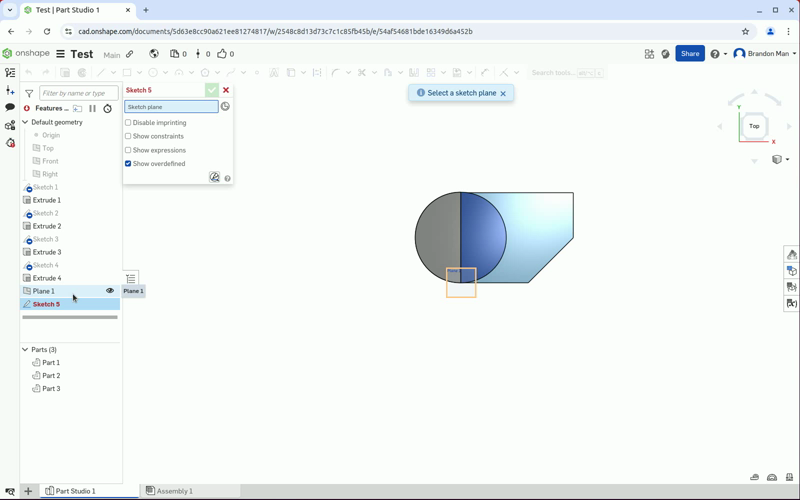
click(73, 293)
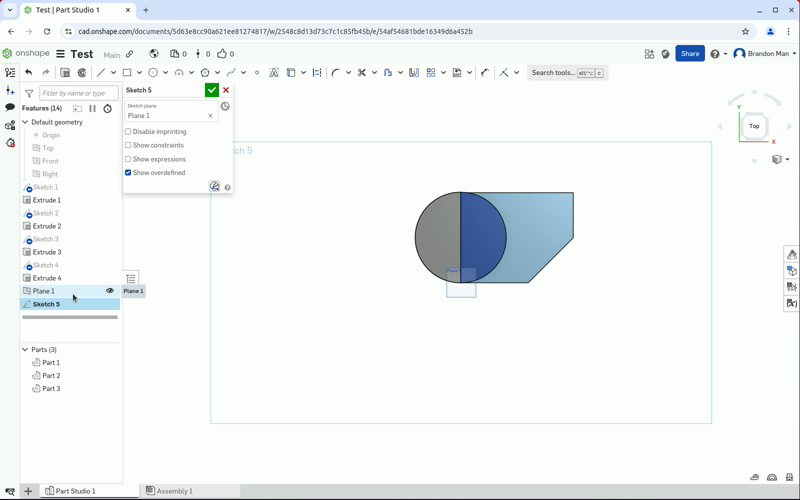
mouse_move(73, 352)
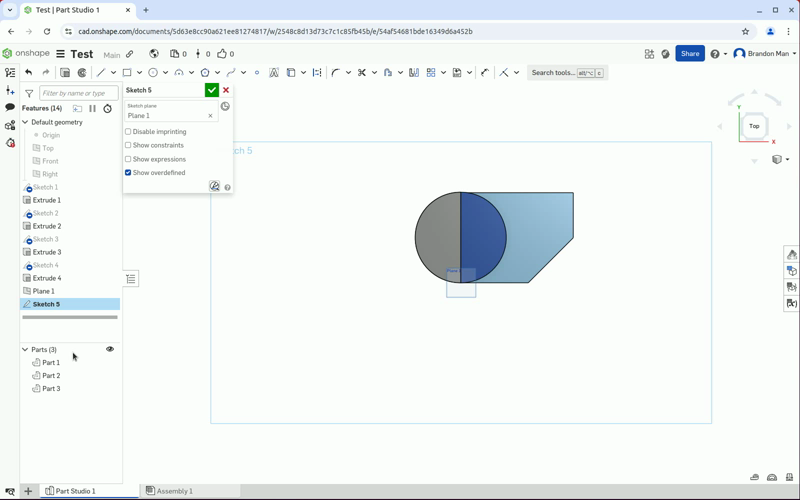
key(y)
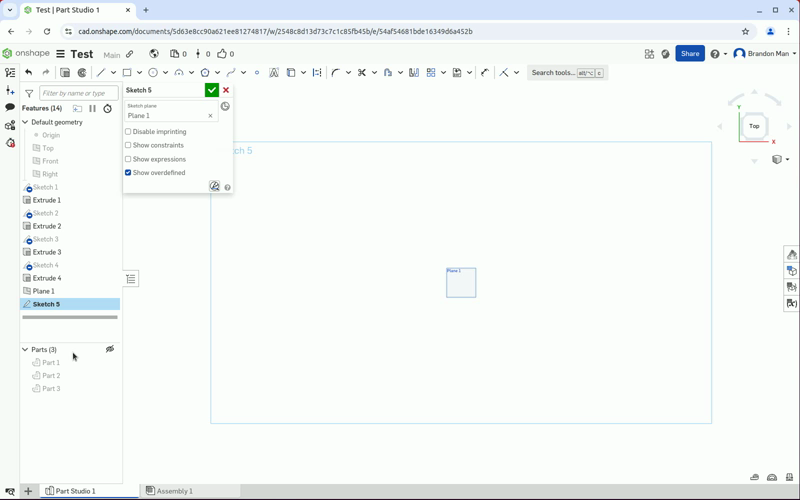
key(c)
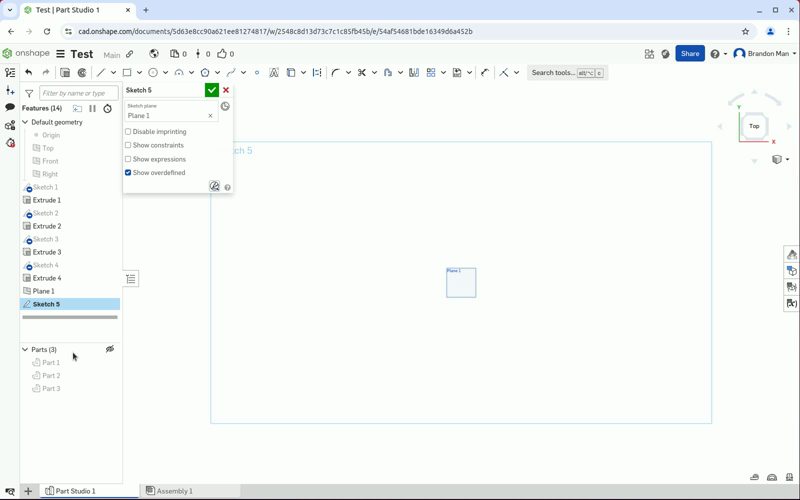
key_down(shift)
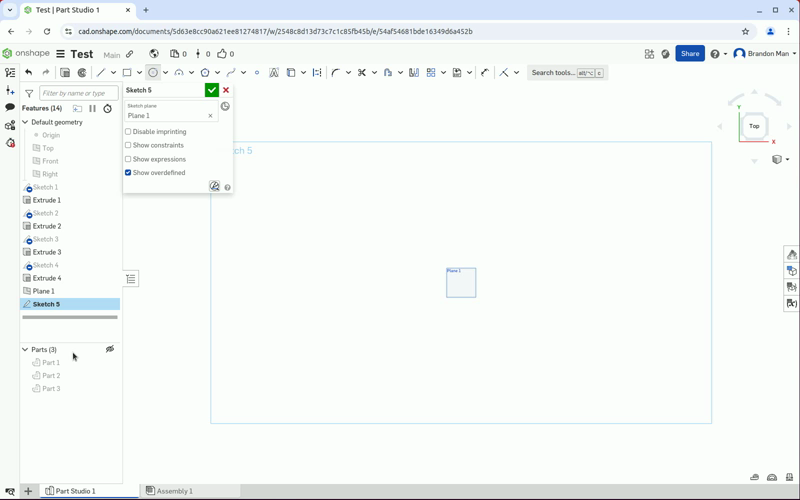
mouse_move(461, 238)
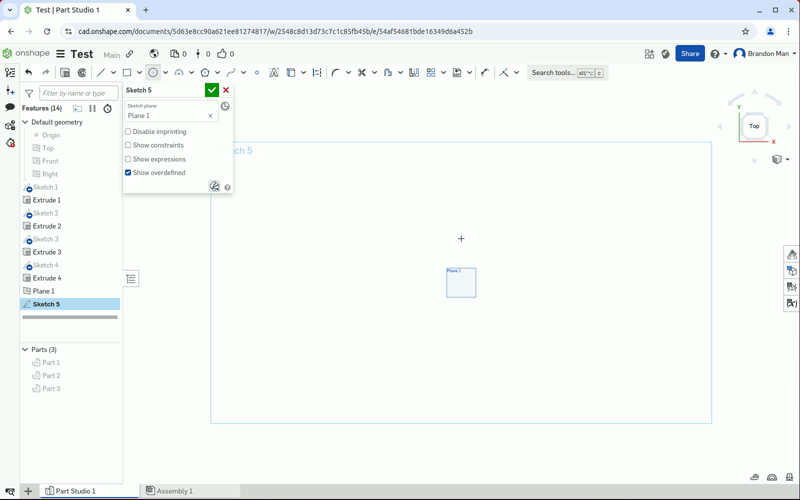
click(461, 238)
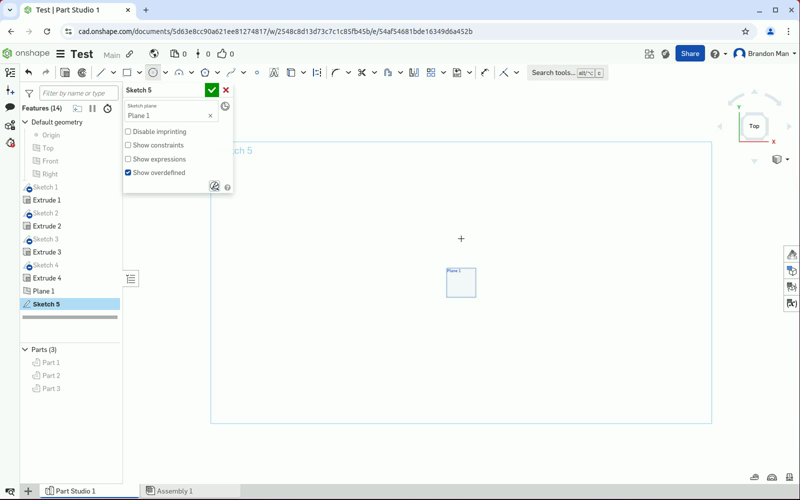
key_up(shift)
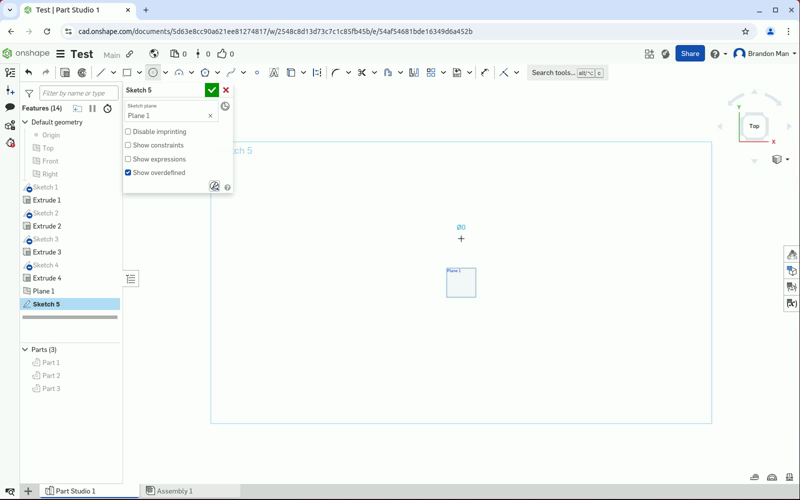
mouse_move(484, 238)
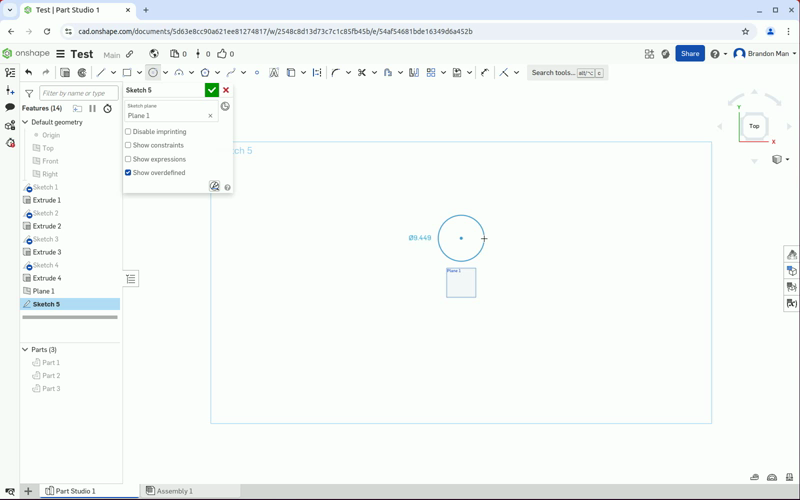
click(484, 238)
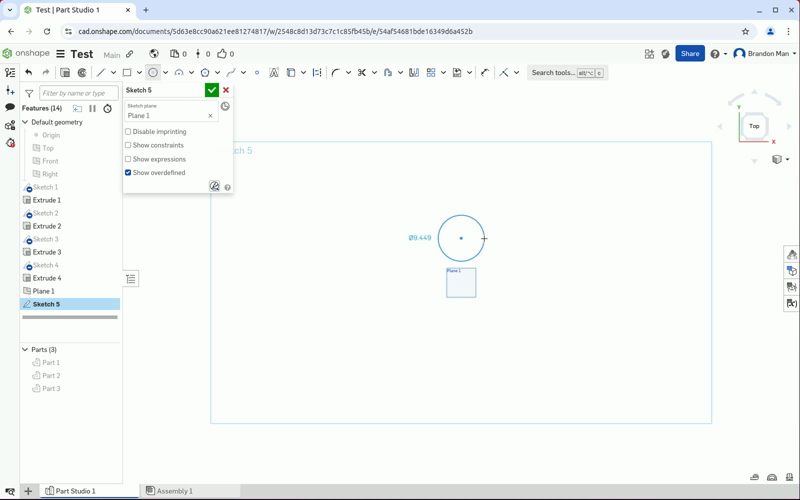
key(esc)
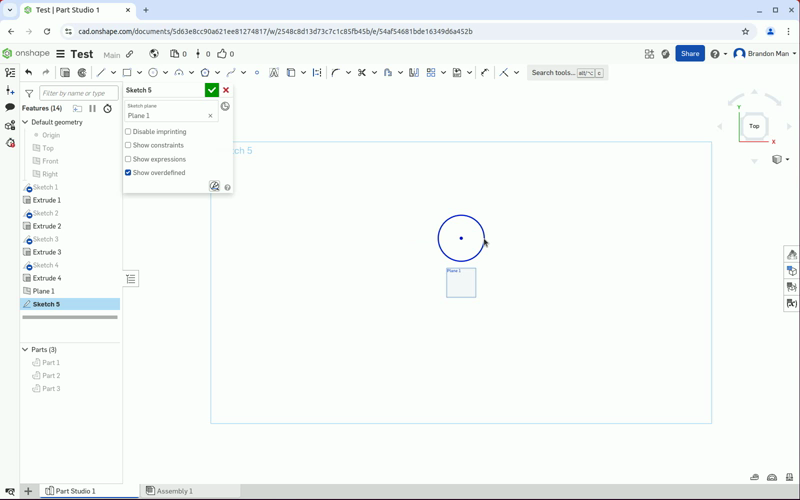
mouse_move(457, 243)
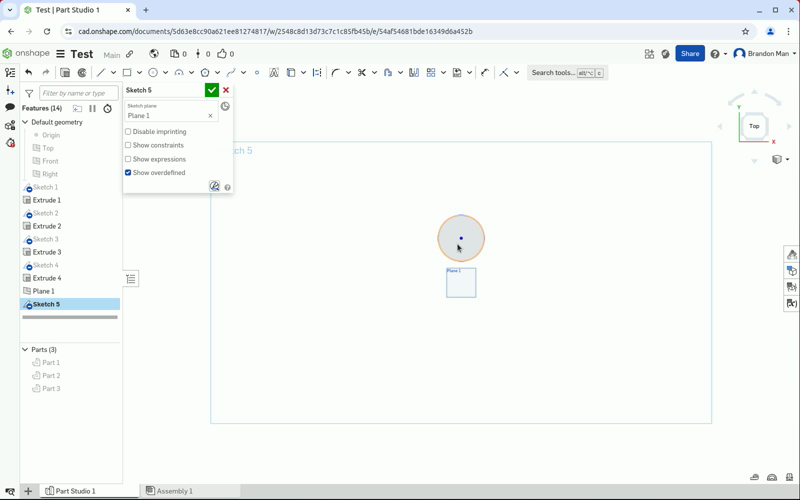
scroll(6)
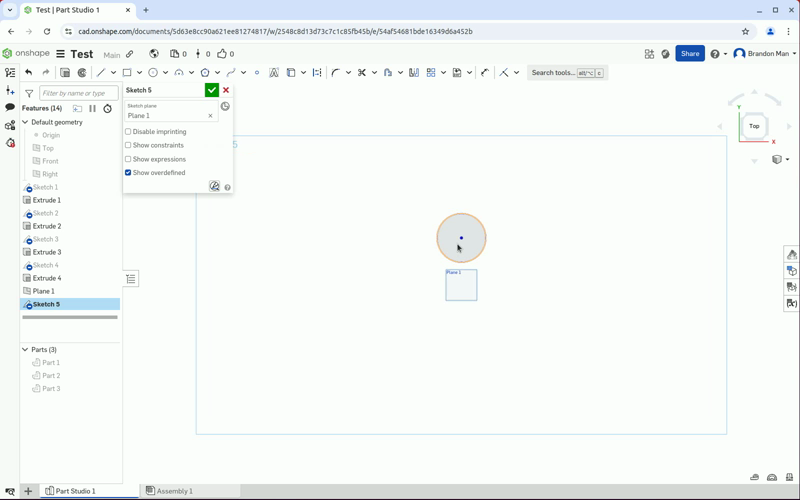
scroll(6)
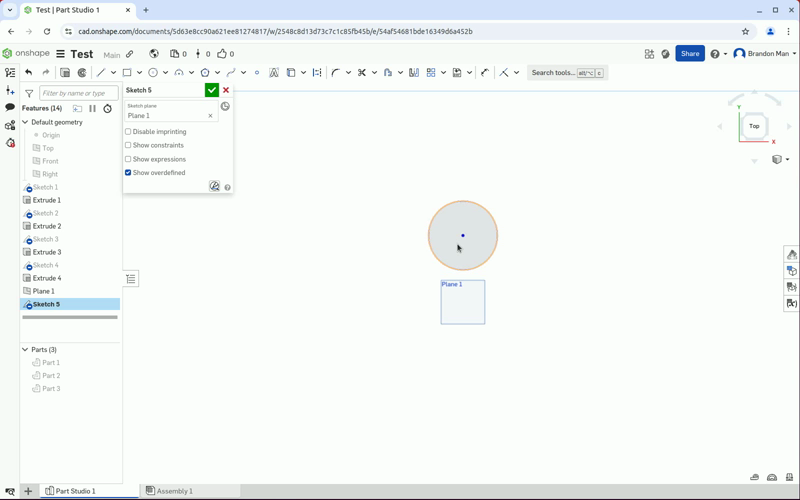
scroll(6)
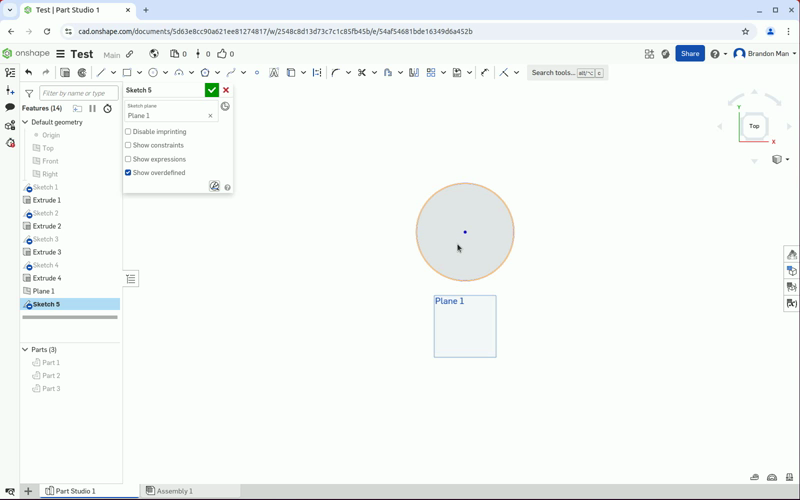
scroll(6)
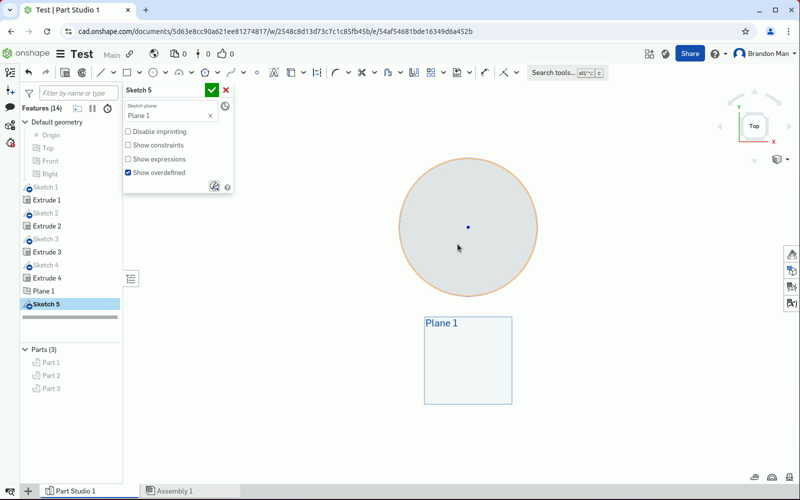
scroll(6)
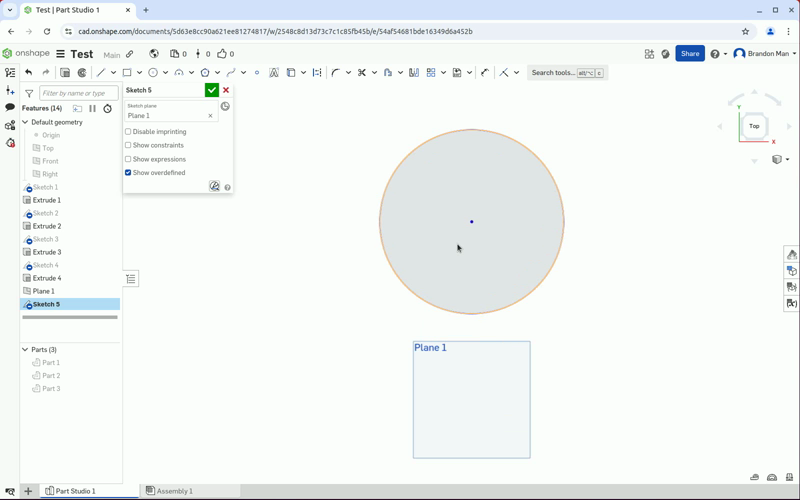
scroll(6)
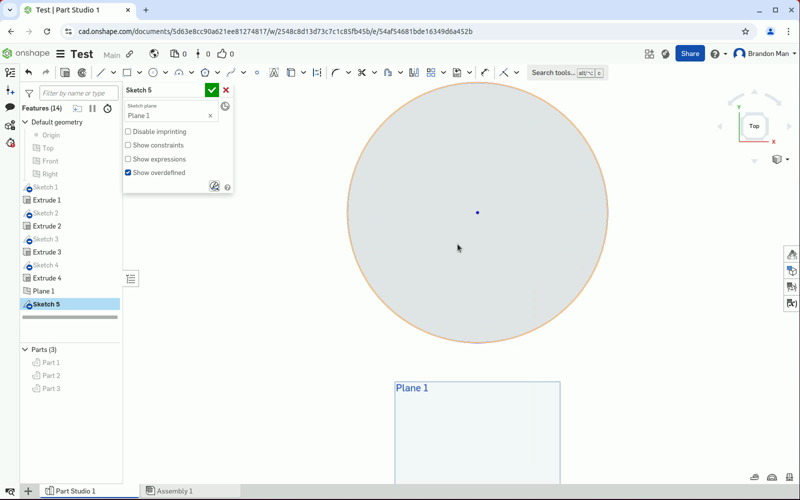
scroll(6)
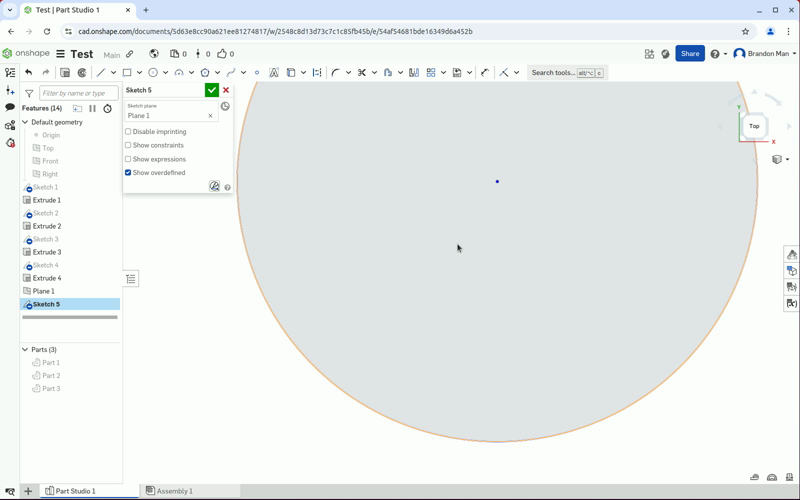
click(457, 243)
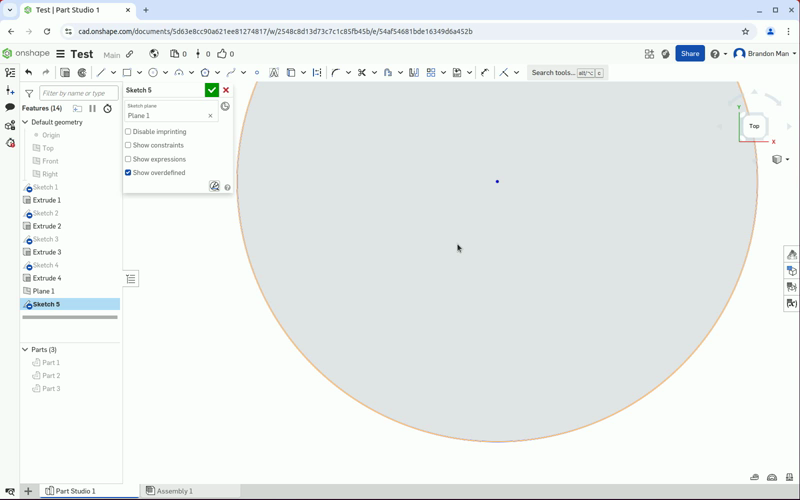
scroll(-6)
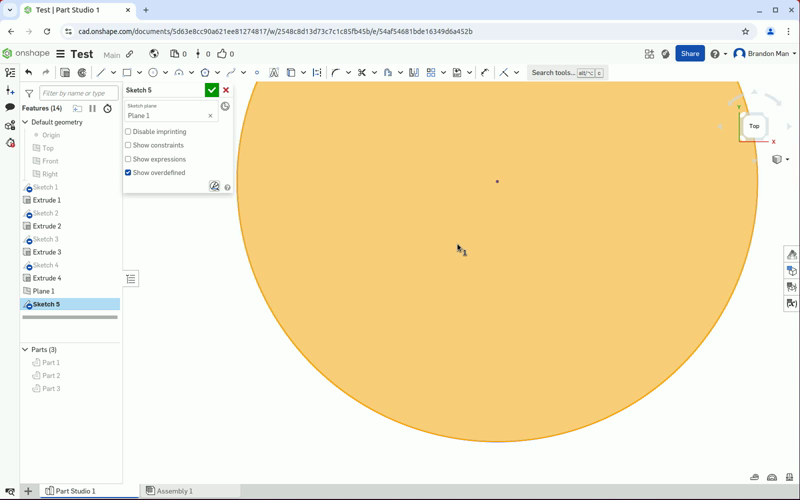
scroll(-6)
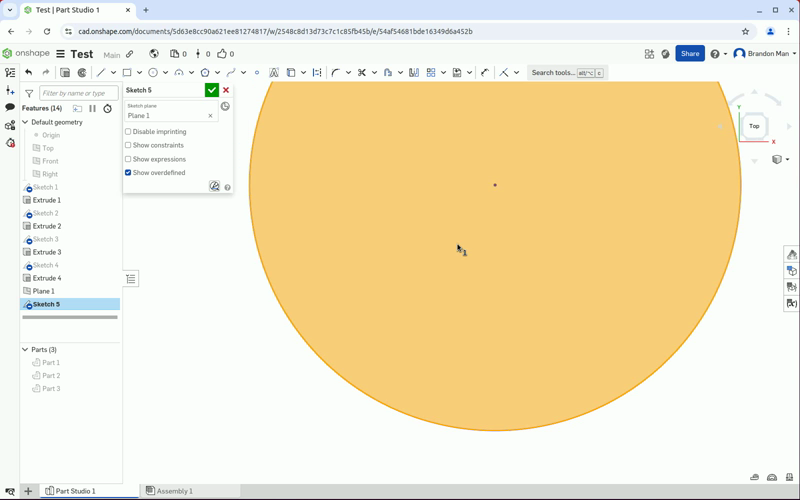
scroll(-6)
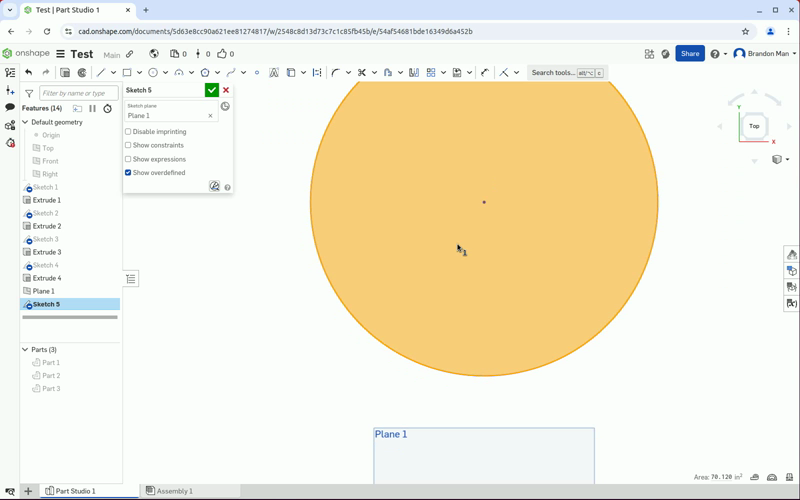
scroll(-6)
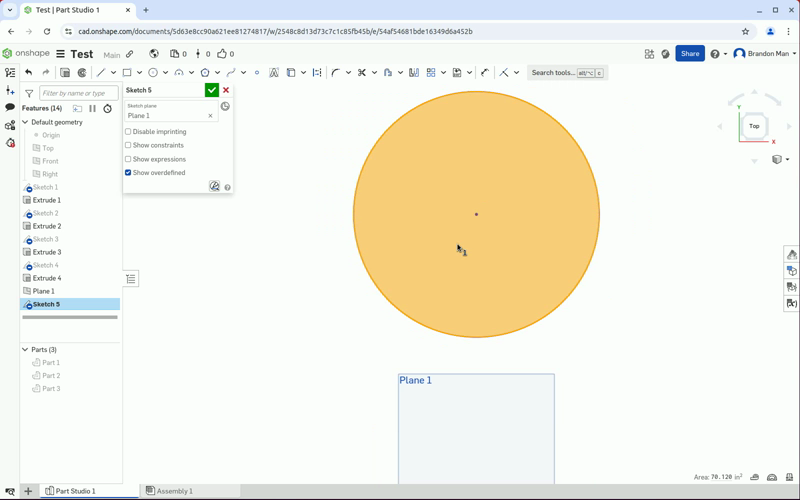
scroll(-6)
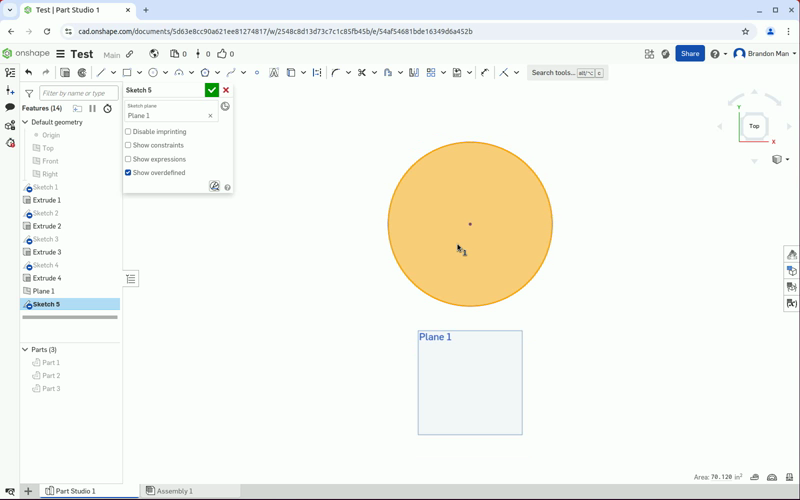
scroll(-6)
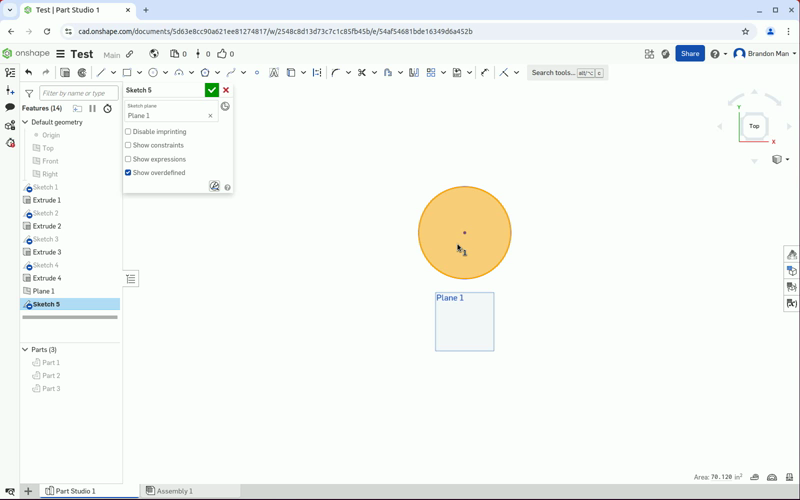
scroll(-6)
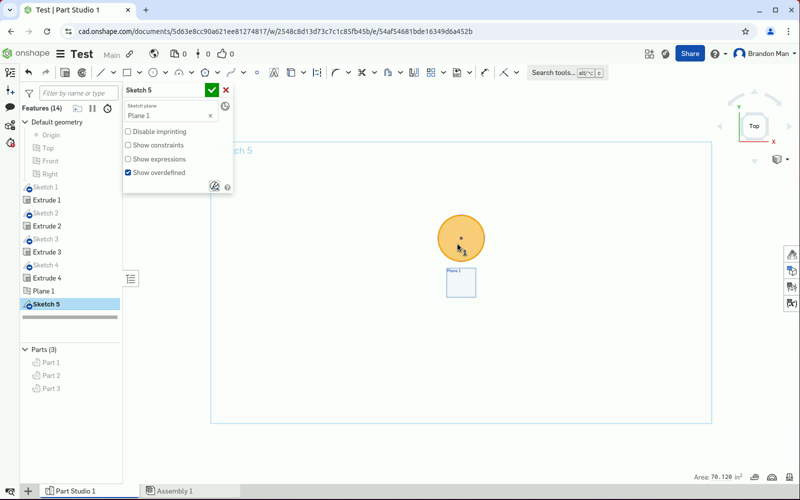
mouse_move(73, 352)
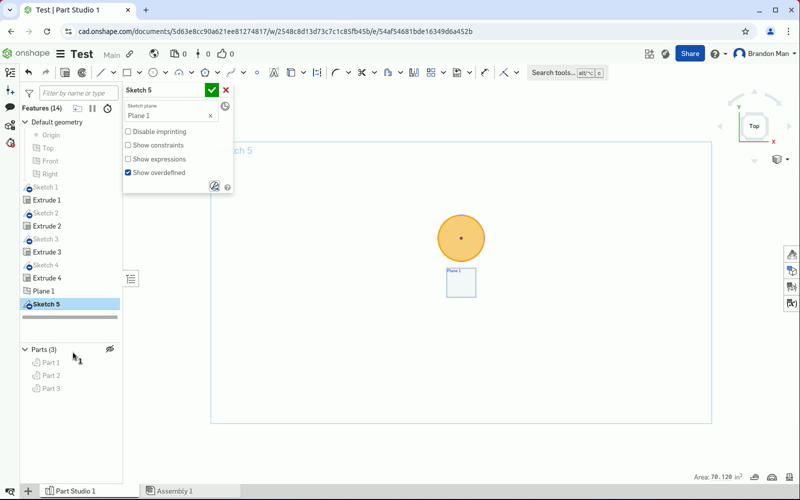
key(shift+y)
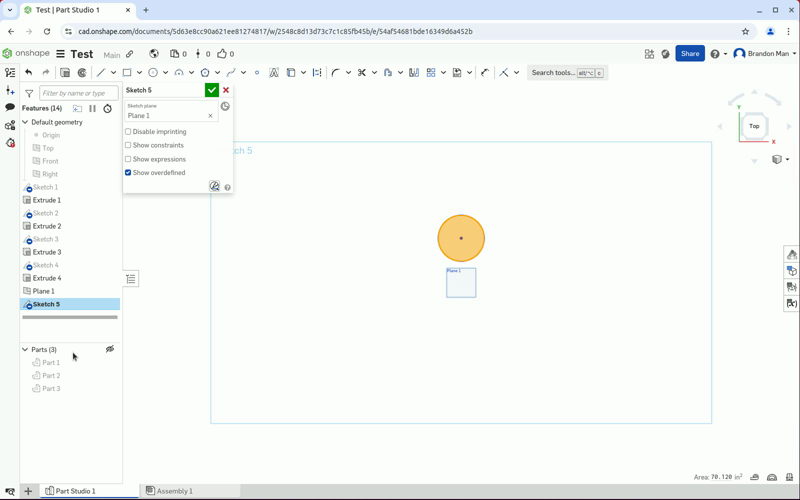
key(shift+e)
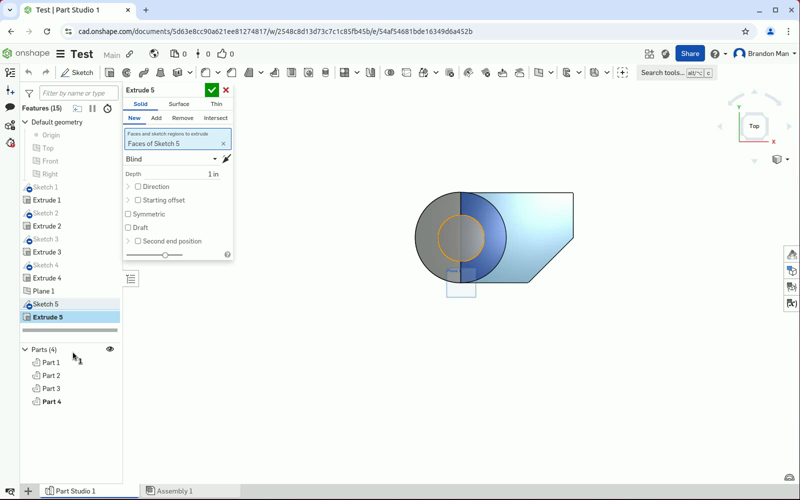
mouse_move(143, 106)
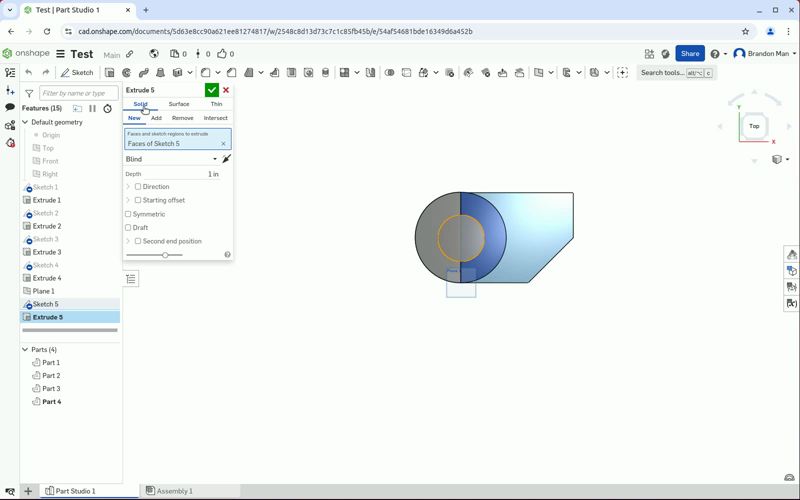
click(143, 106)
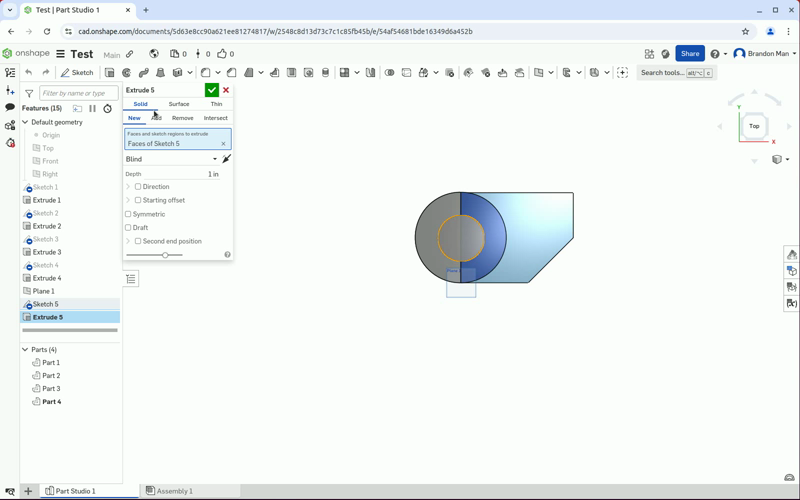
mouse_move(186, 120)
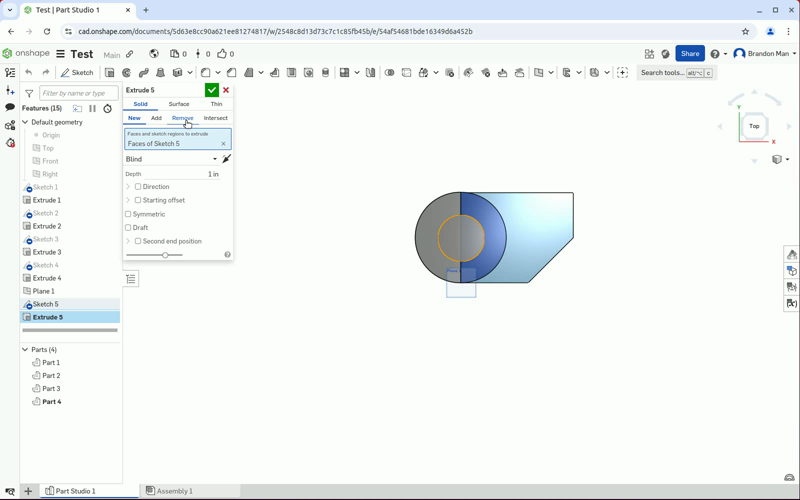
click(186, 120)
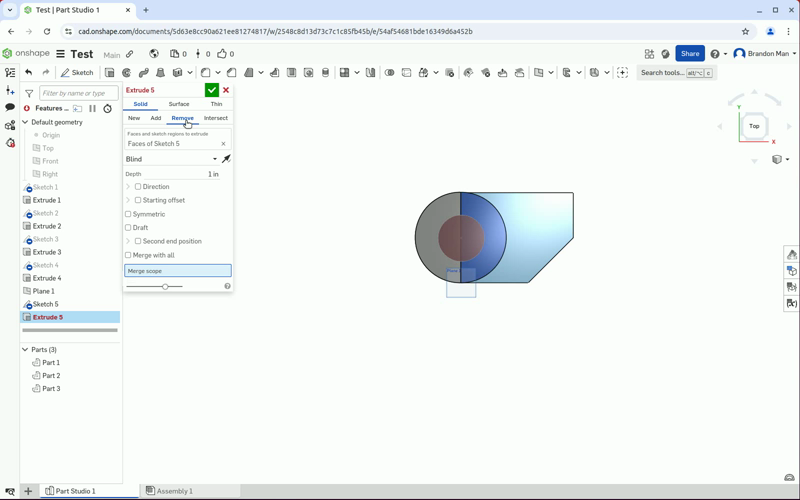
key(tab, 4)
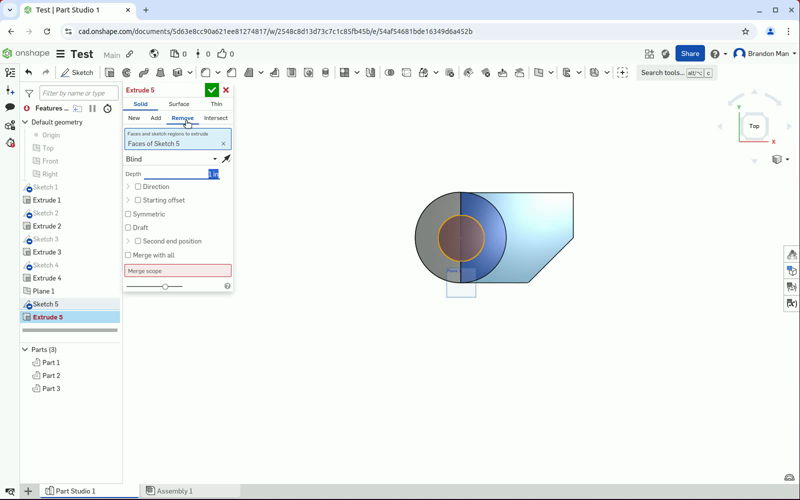
text(13.961)
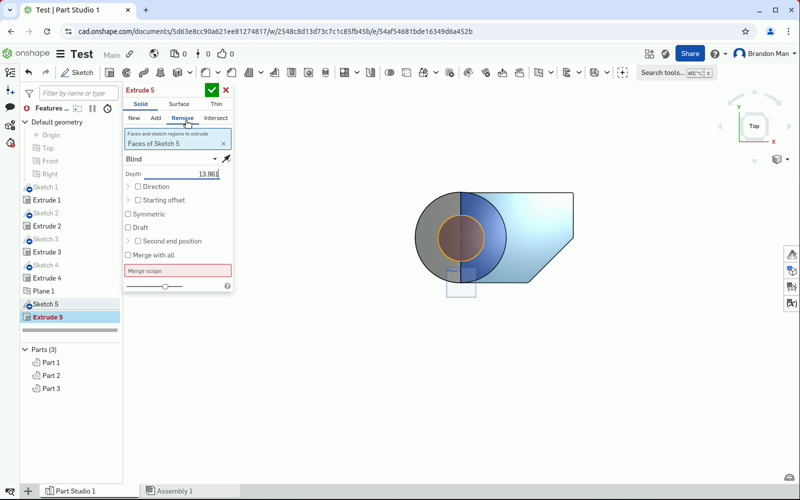
key(tab, 6)
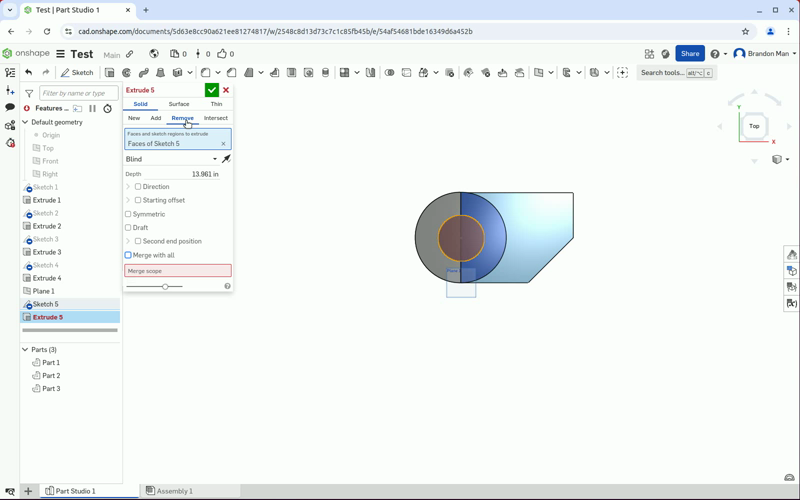
key(space)
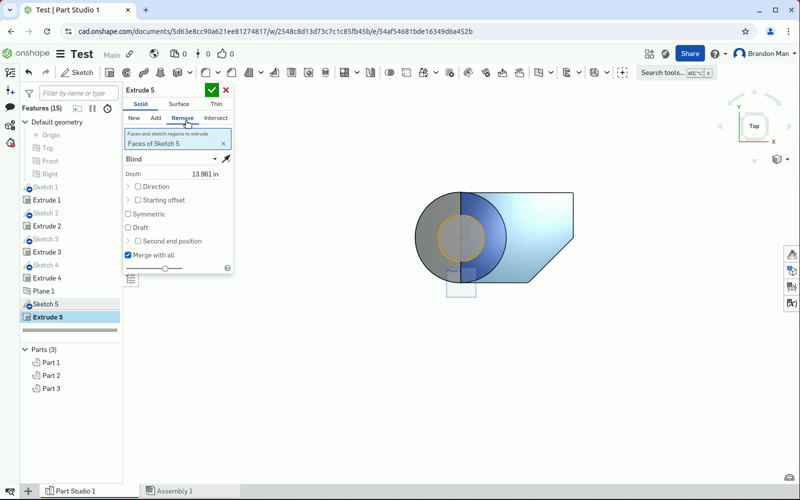
key(enter)
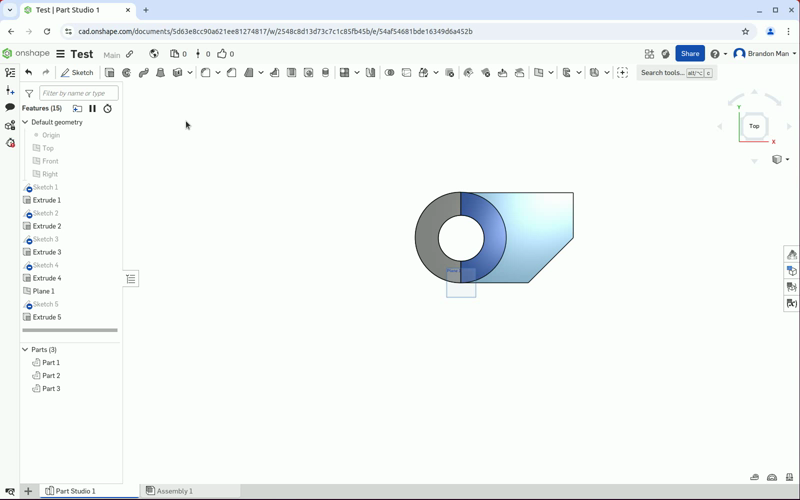
key(shift+h)
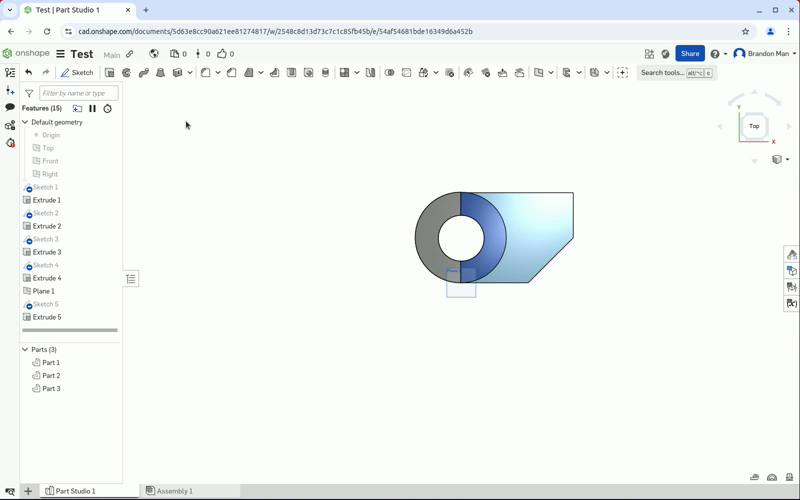
key(shift+h)
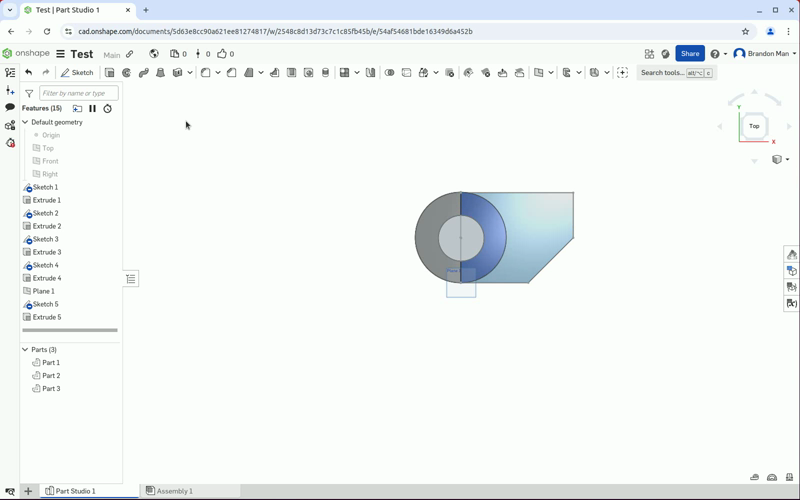
key(shift+7)
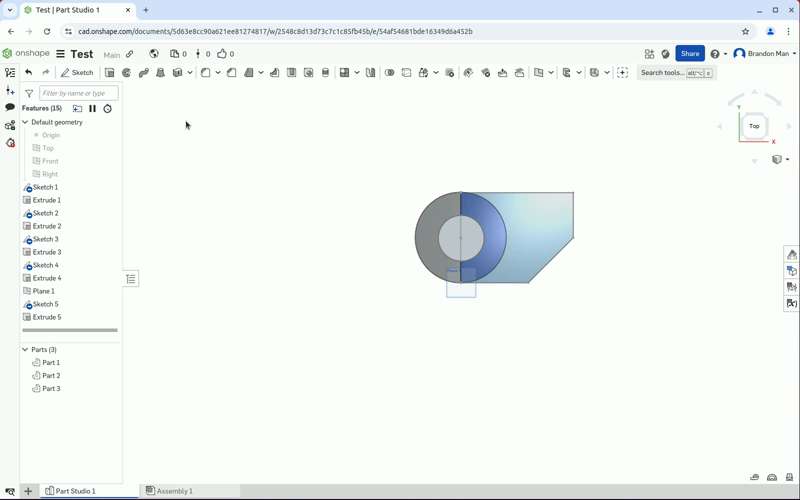
key(up, 3)
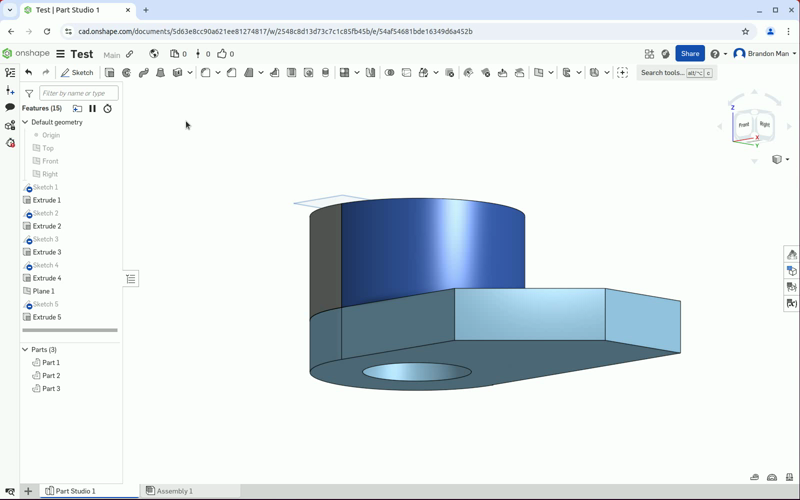
key(left, 3)
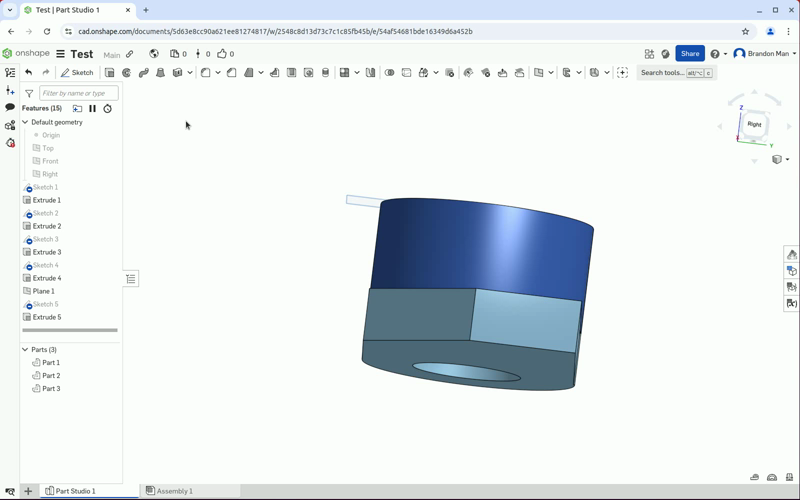
key(right, 3)
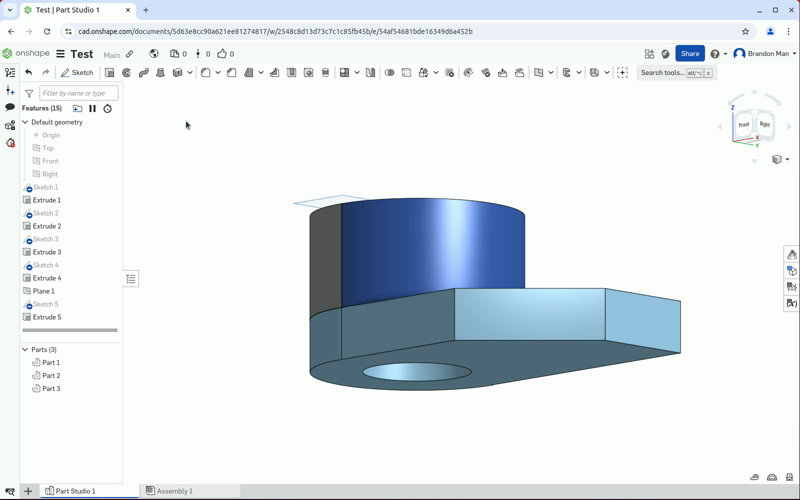
key(down, 3)
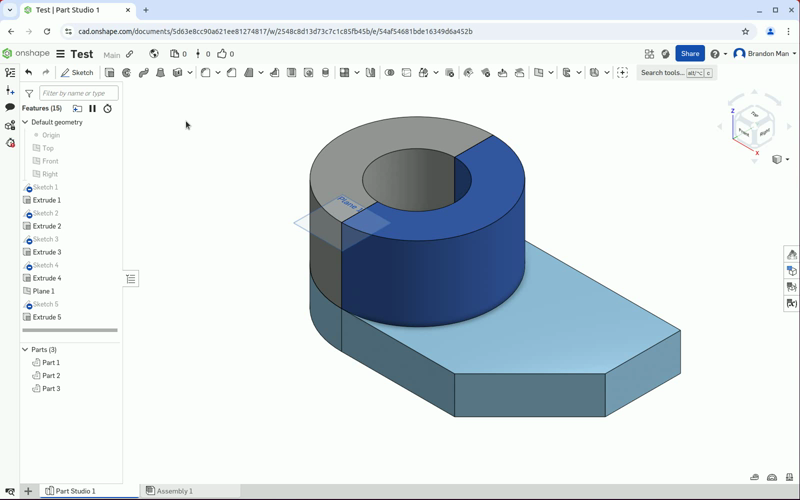
mouse_move(73, 189)
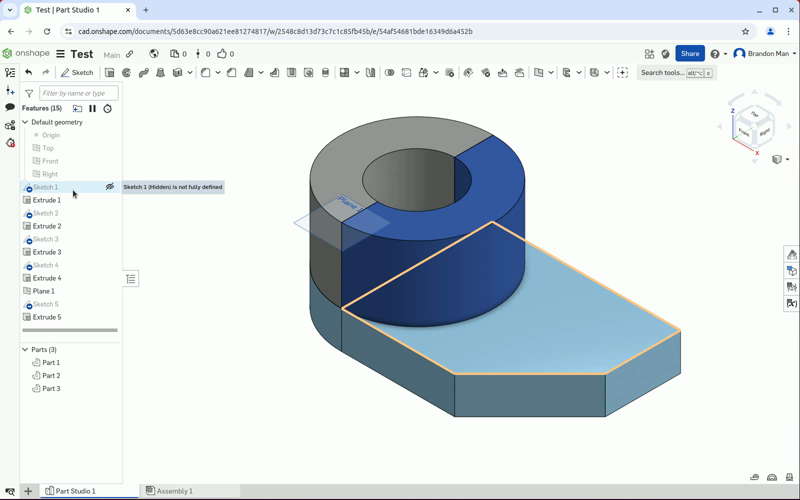
click(73, 189)